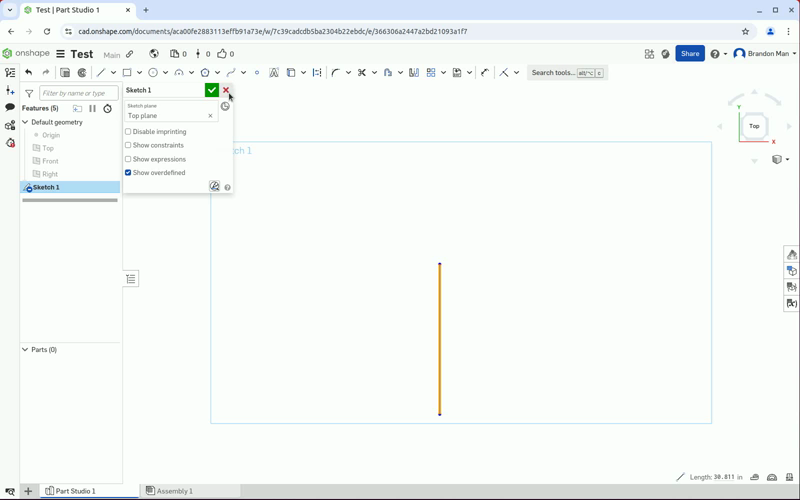
key(shift+h)
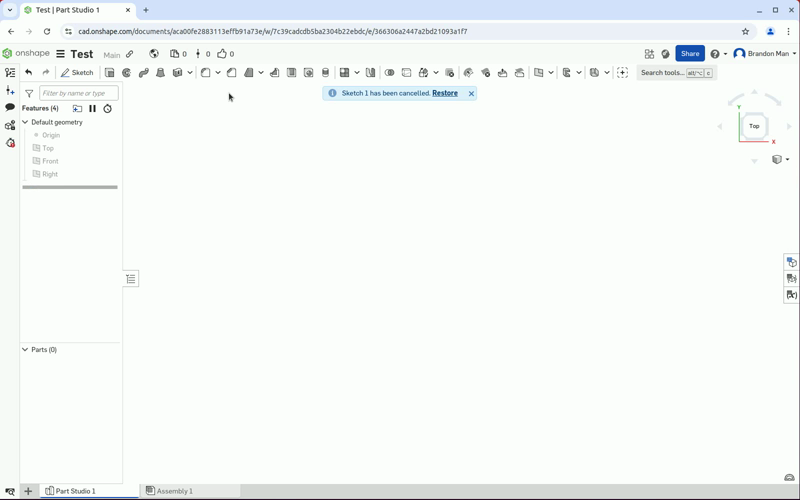
mouse_move(73, 352)
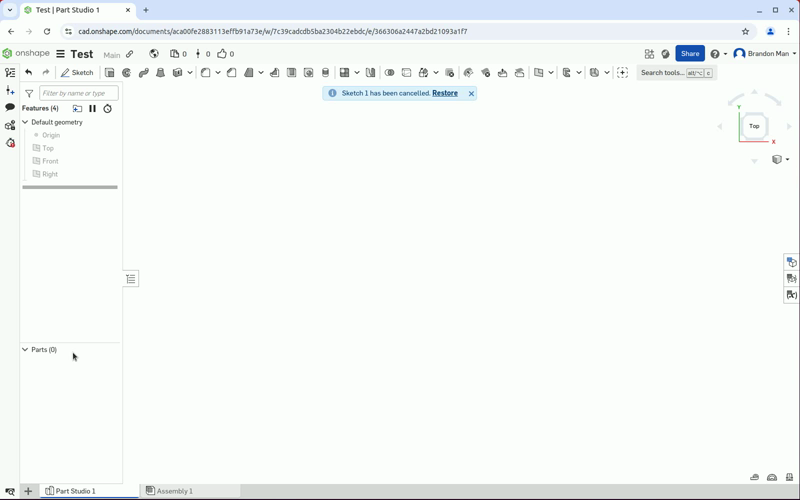
key(y)
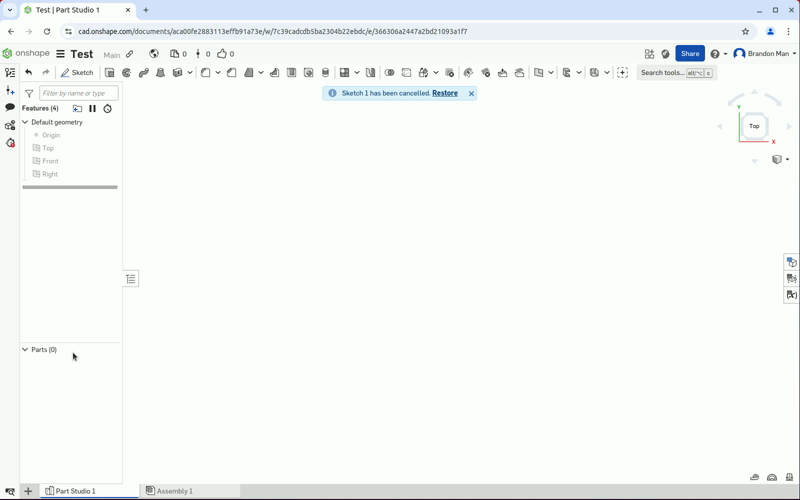
key(shift+p)
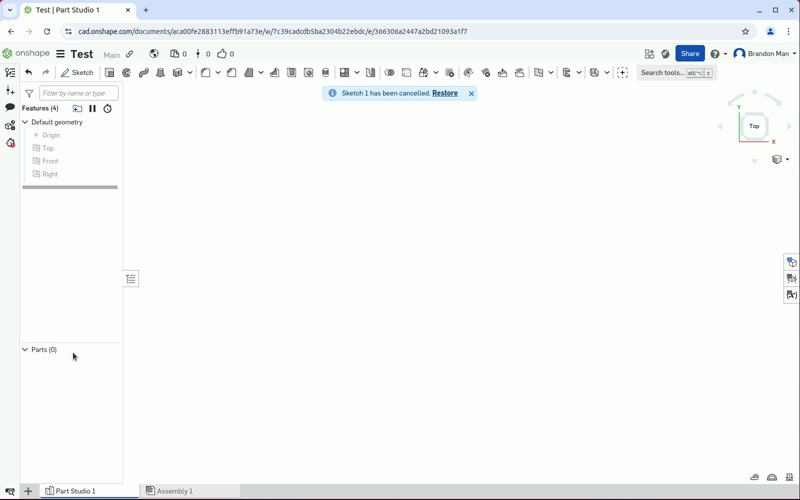
key(space)
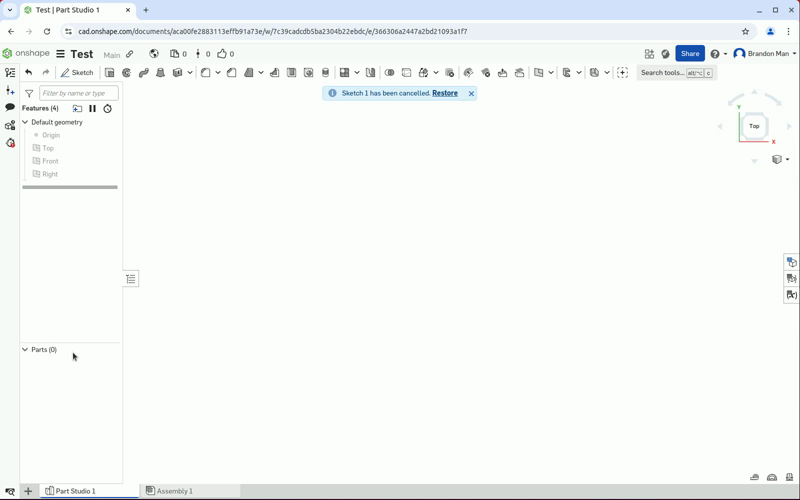
key_down(shift)
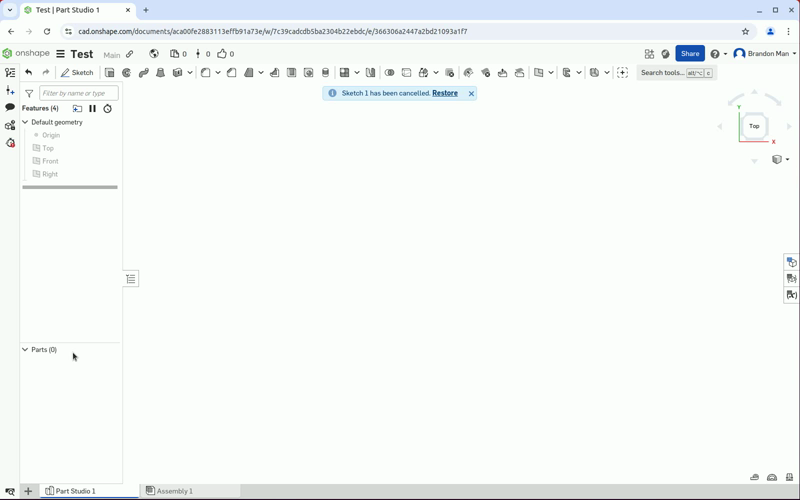
key(up)
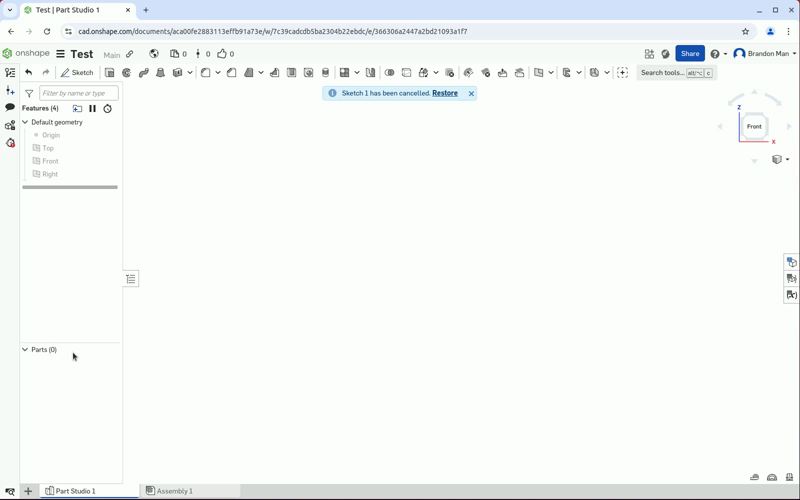
key_up(shift)
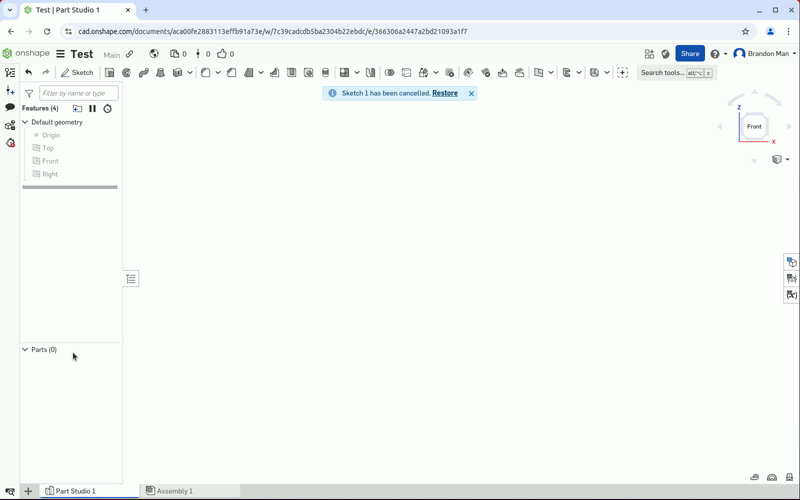
mouse_move(73, 352)
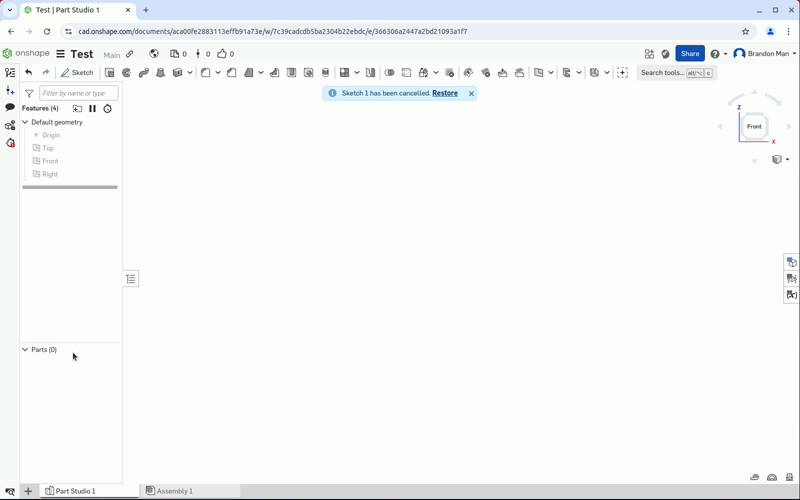
key(shift+y)
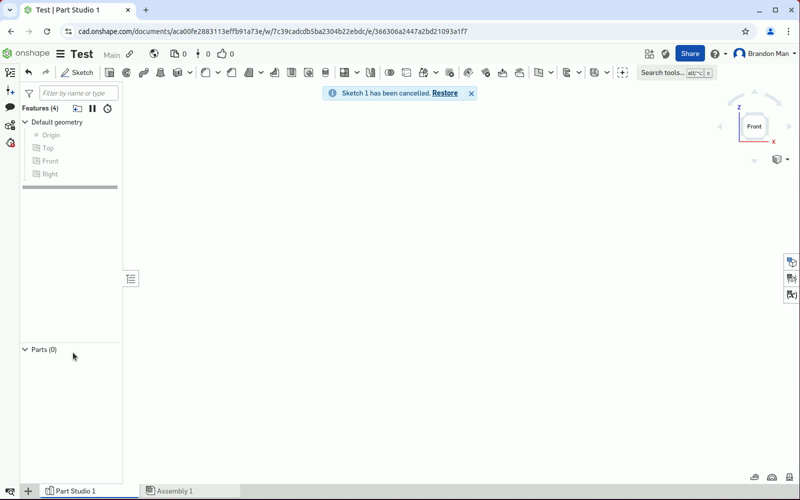
key(shift+s)
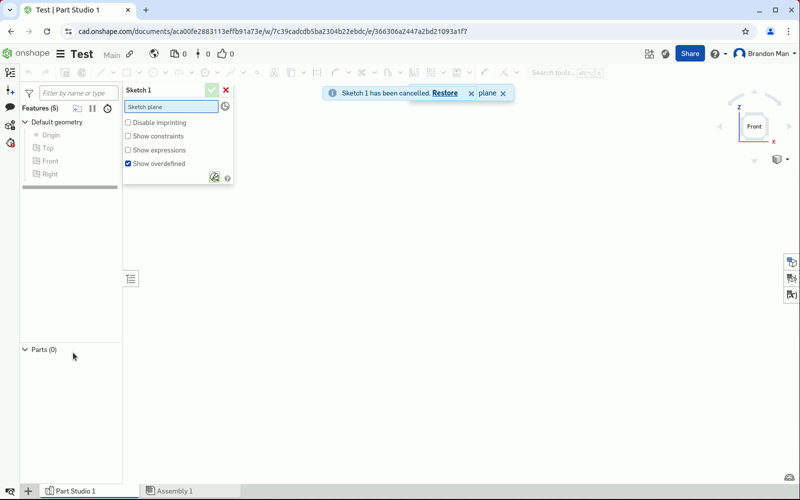
mouse_move(73, 163)
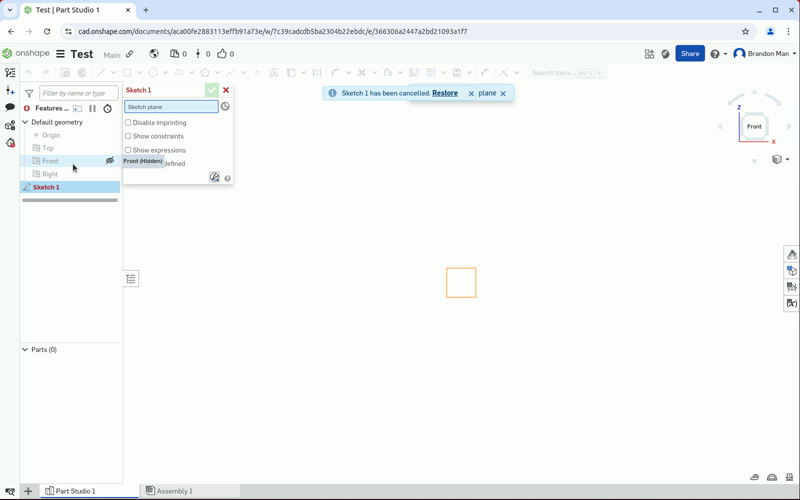
click(73, 163)
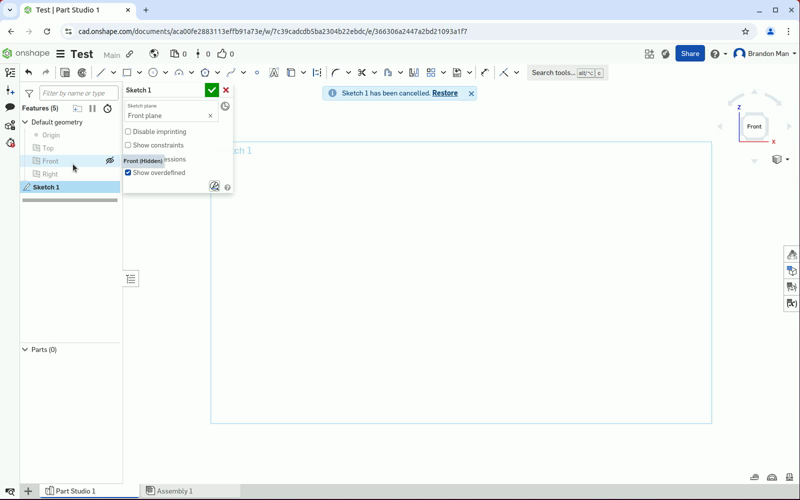
mouse_move(73, 352)
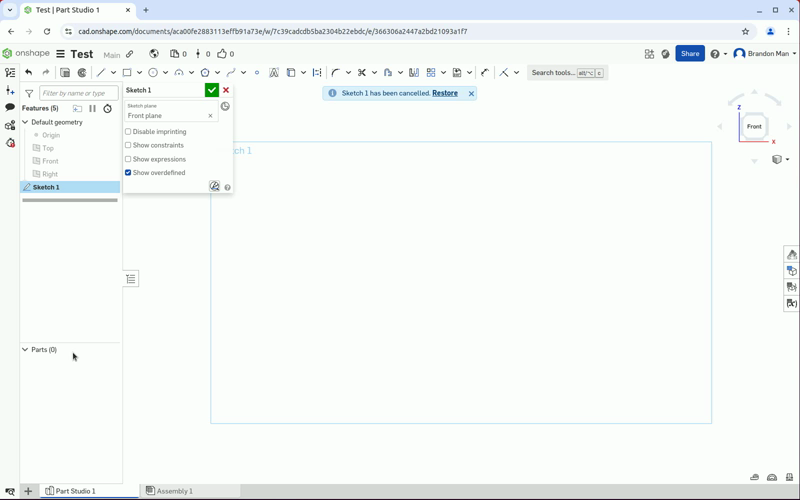
key(y)
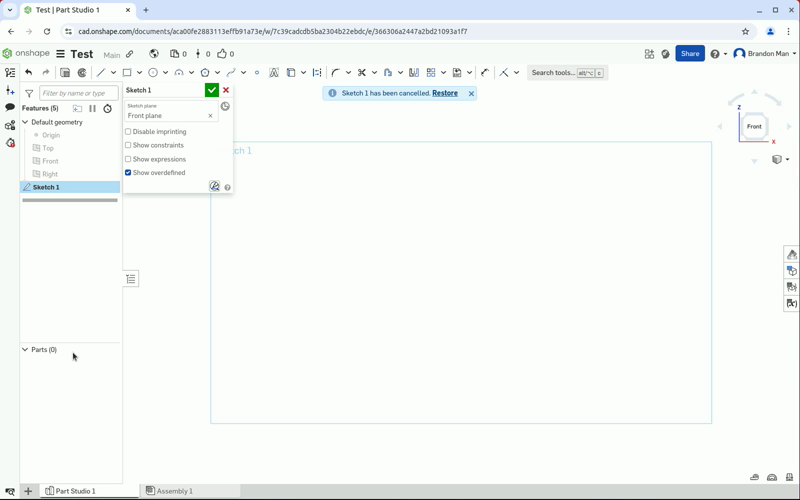
key(c)
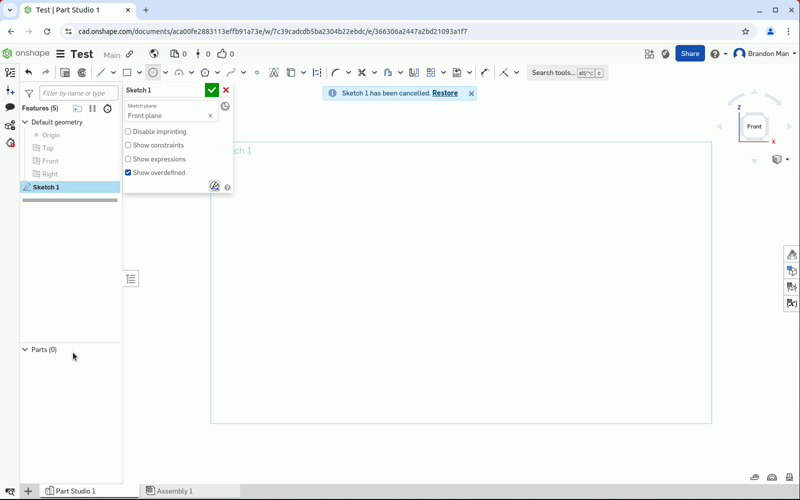
key_down(shift)
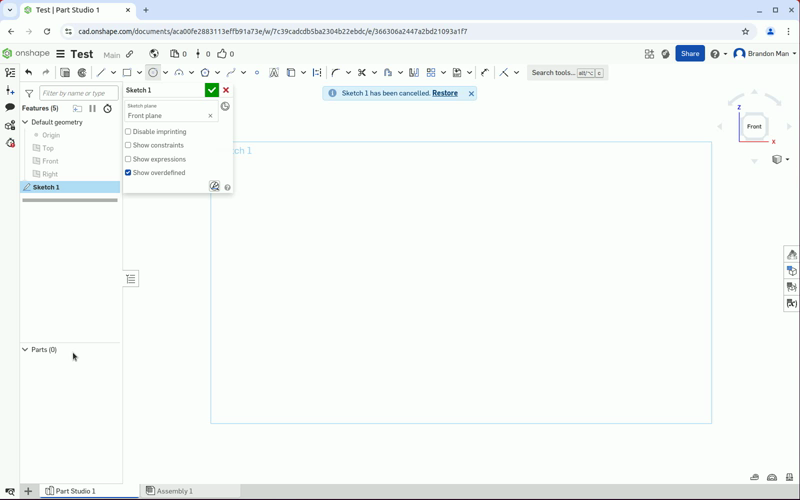
mouse_move(461, 282)
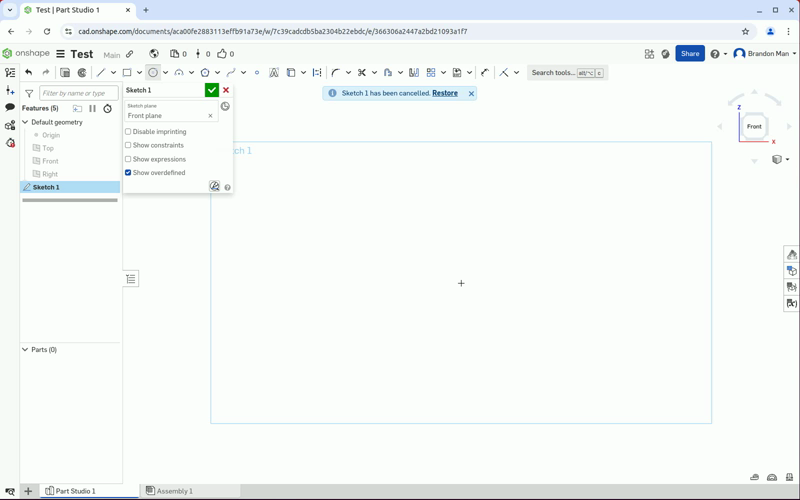
click(461, 282)
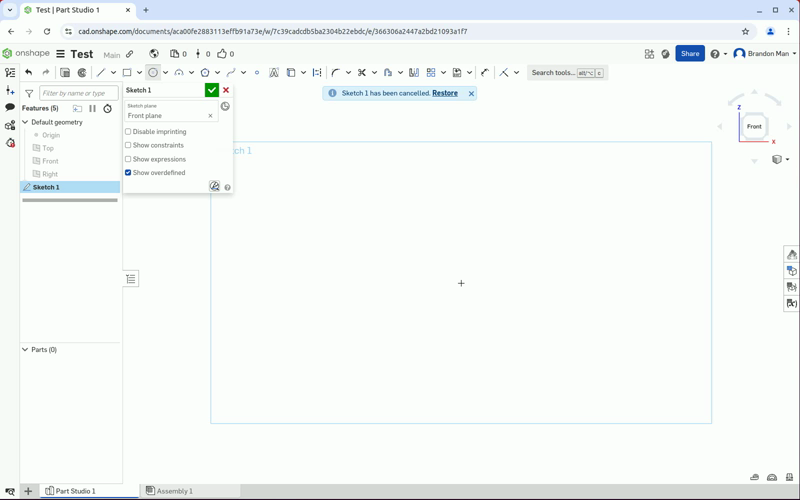
key_up(shift)
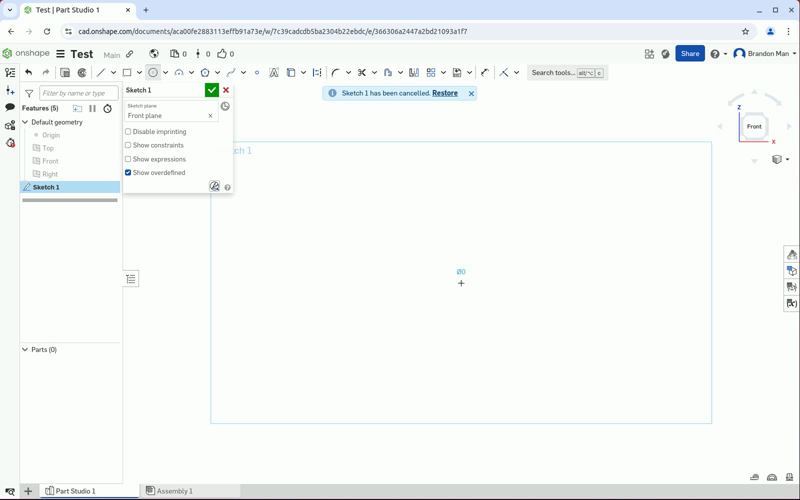
mouse_move(477, 282)
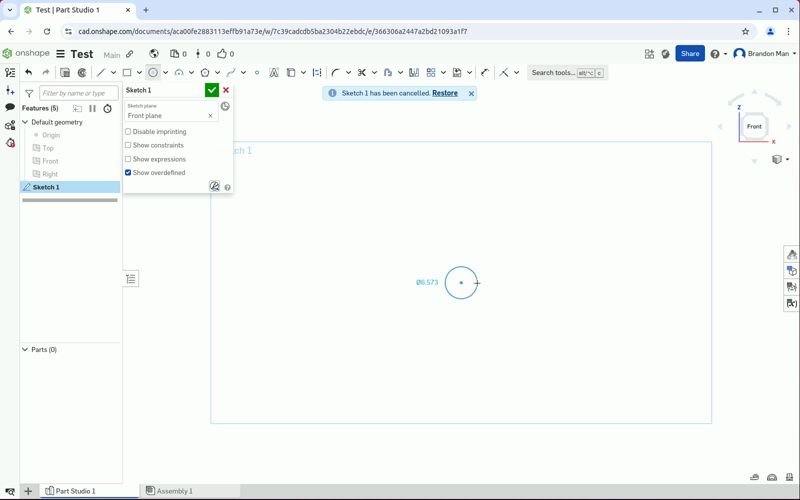
click(477, 282)
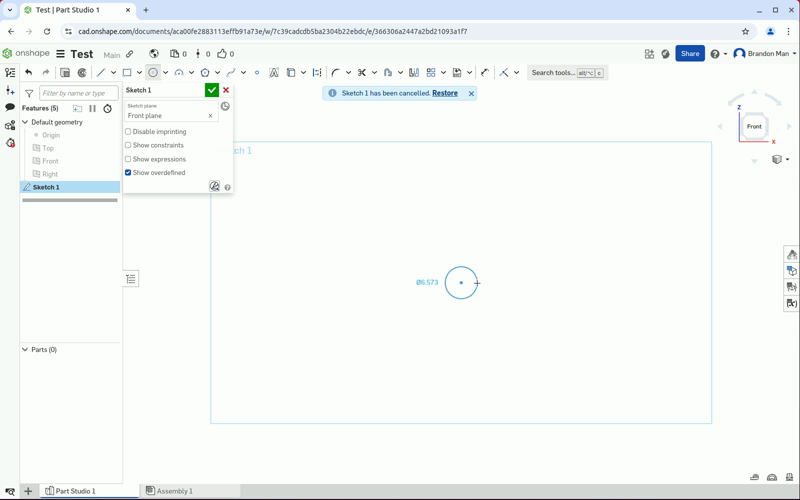
key(esc)
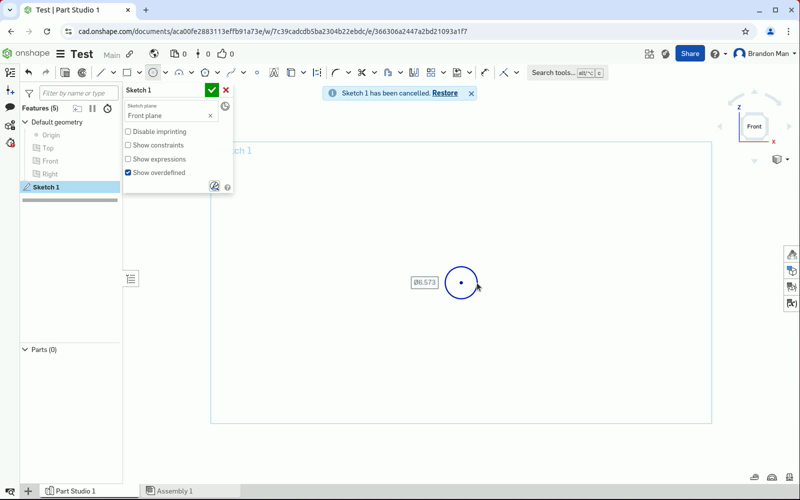
key(l)
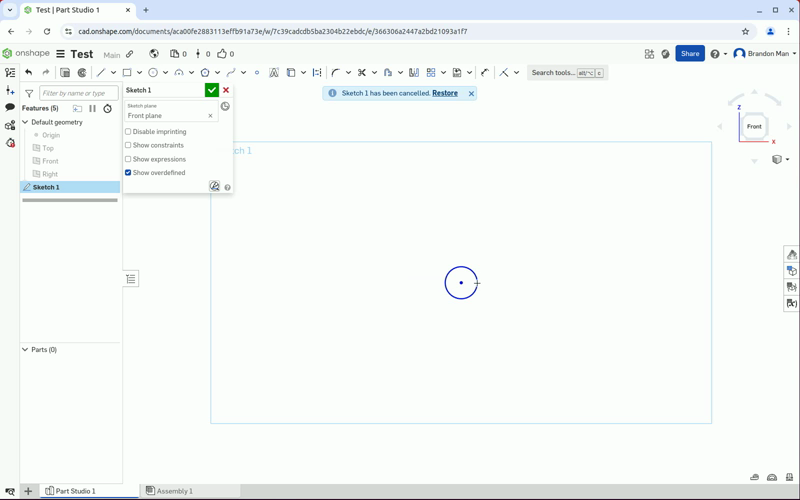
key_down(shift)
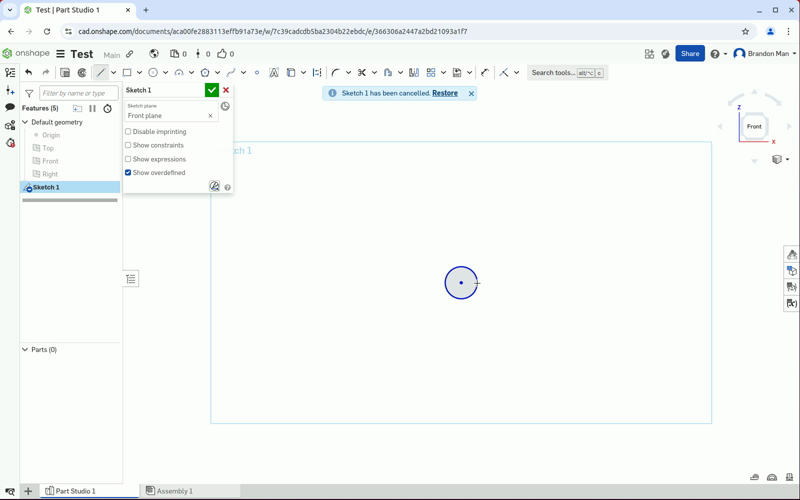
mouse_move(455, 289)
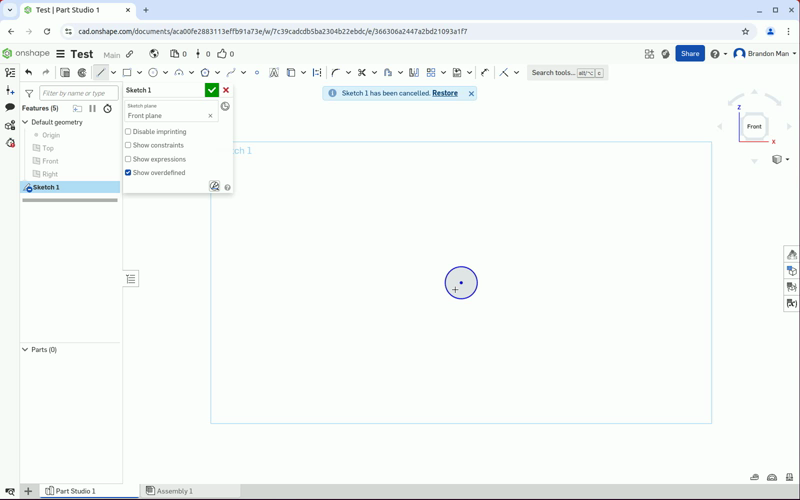
click(455, 289)
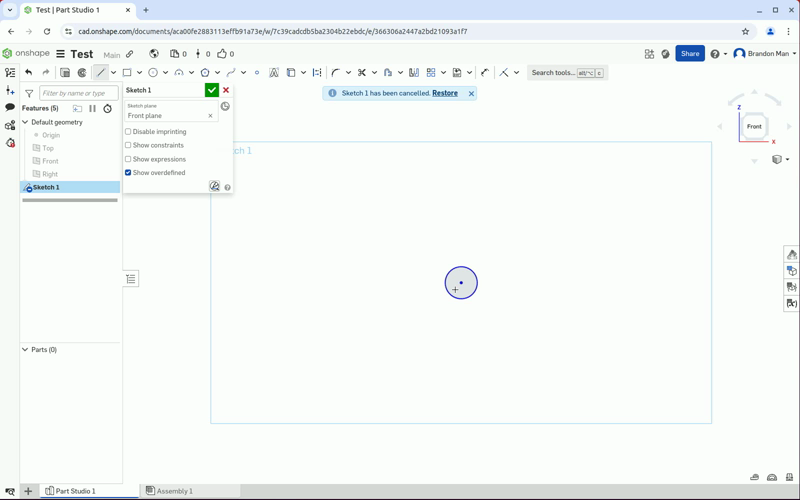
key_up(shift)
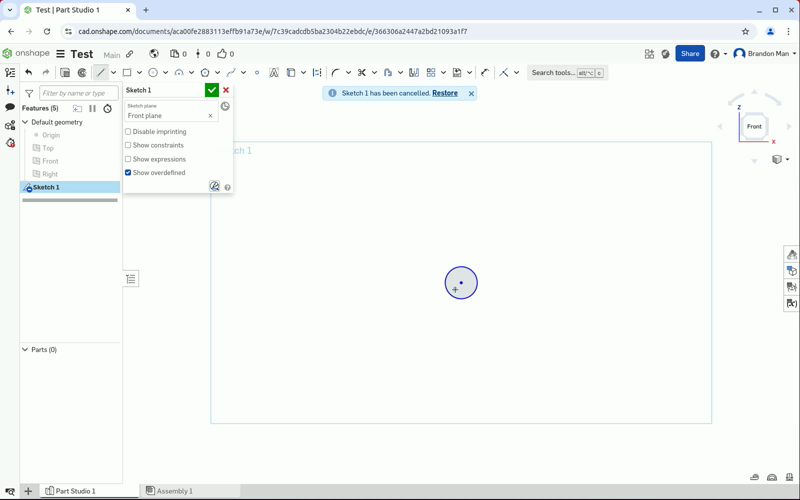
key_down(shift)
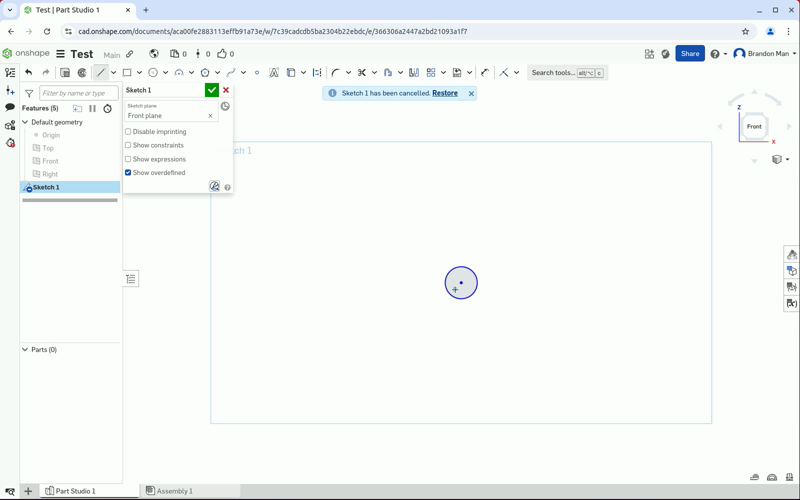
mouse_move(485, 289)
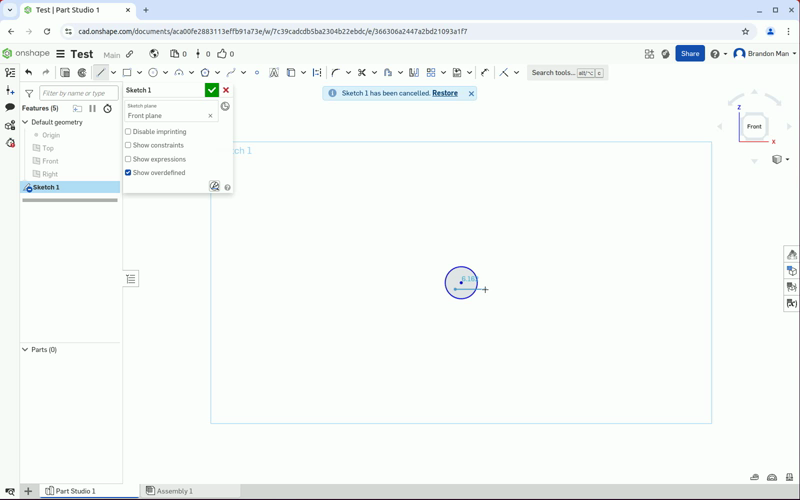
mouse_move(467, 289)
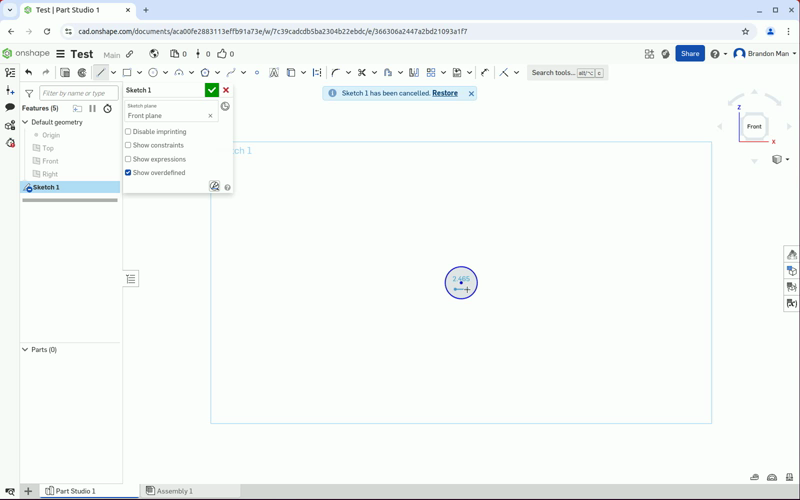
click(467, 289)
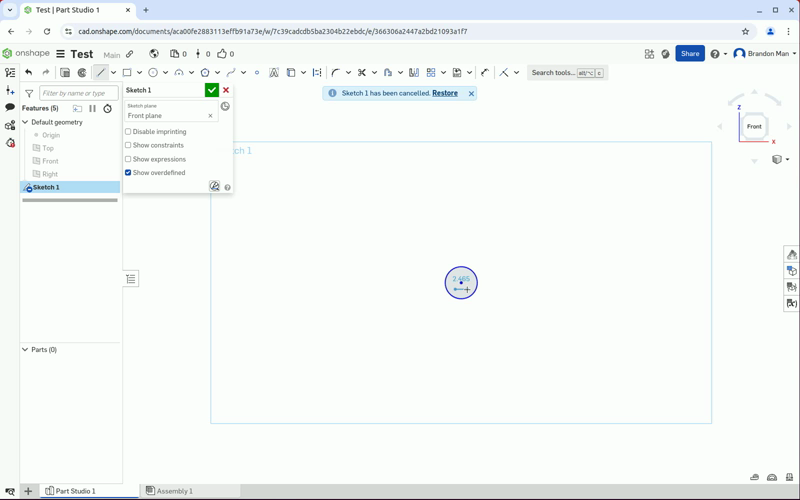
key_up(shift)
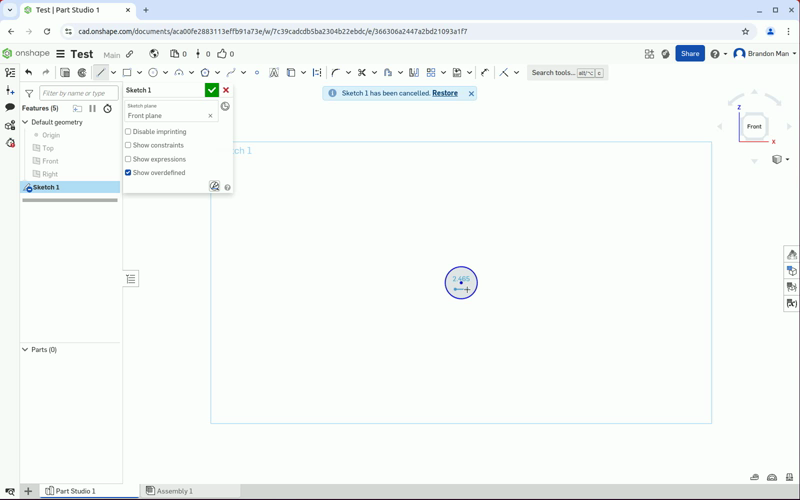
key_down(shift)
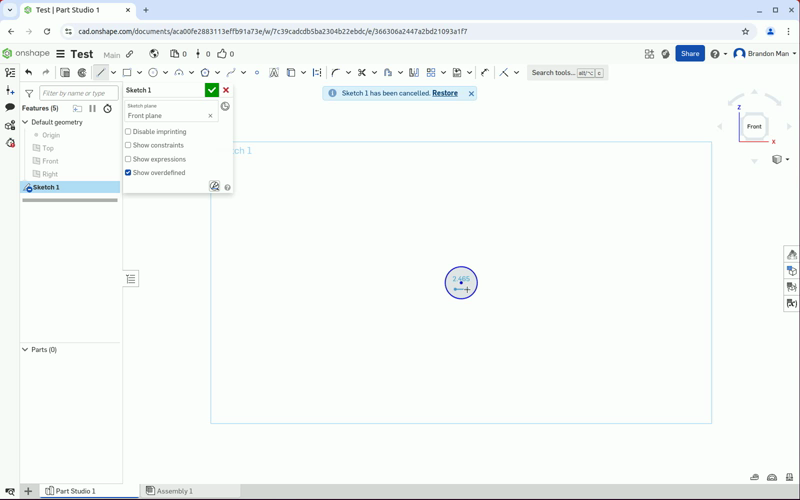
mouse_move(497, 289)
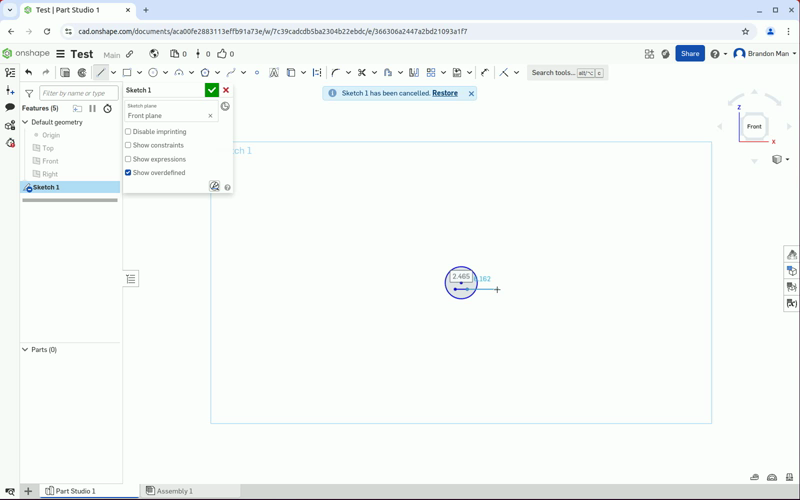
mouse_move(467, 276)
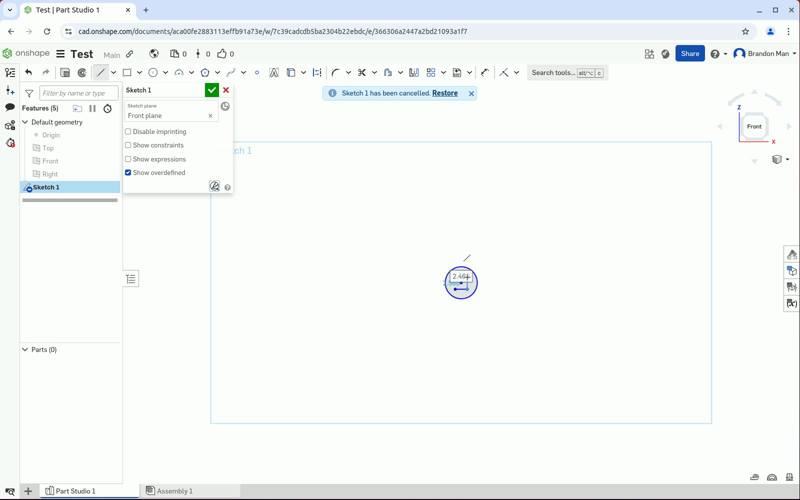
click(467, 276)
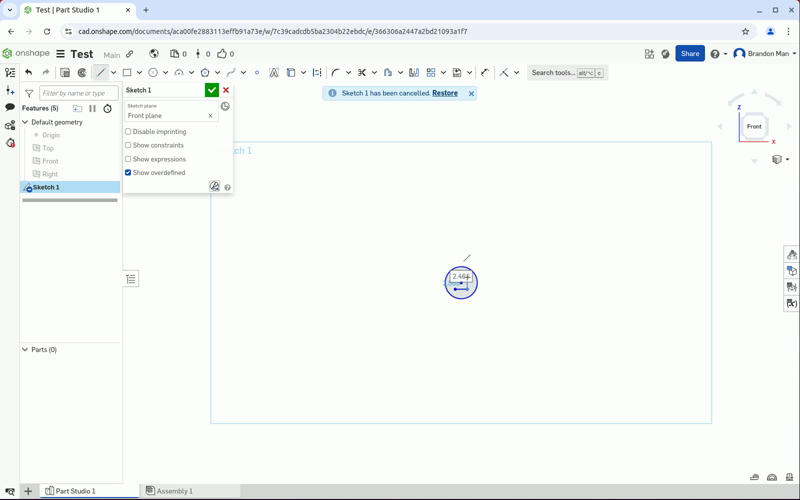
key_up(shift)
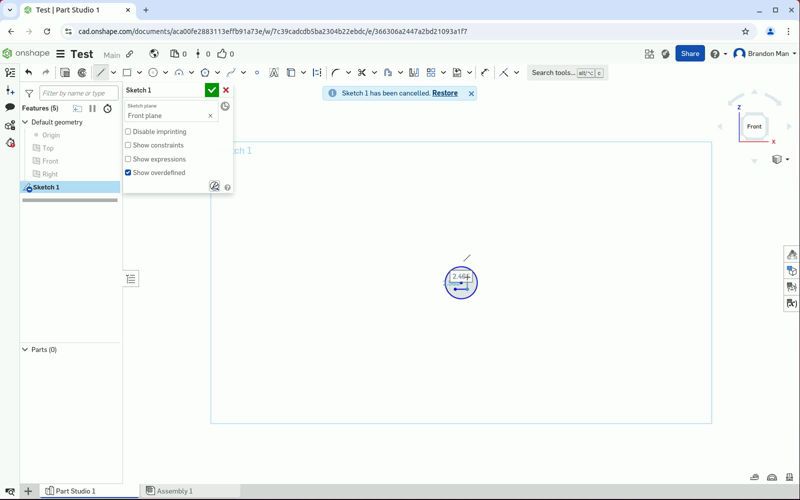
key_down(shift)
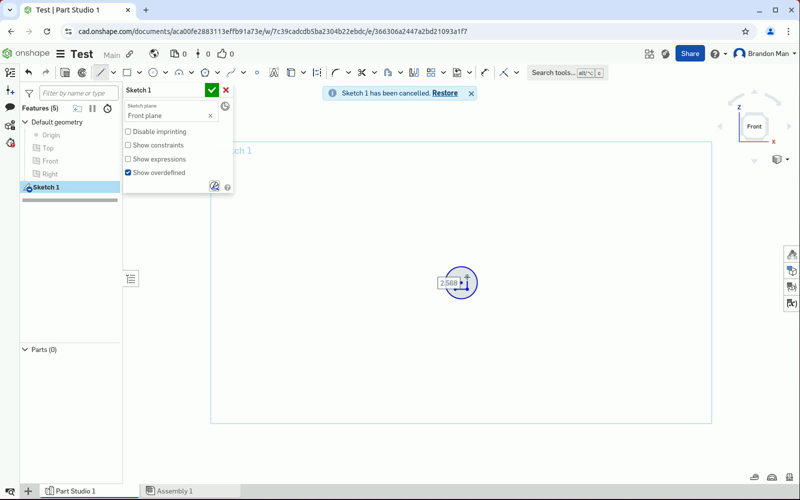
mouse_move(497, 276)
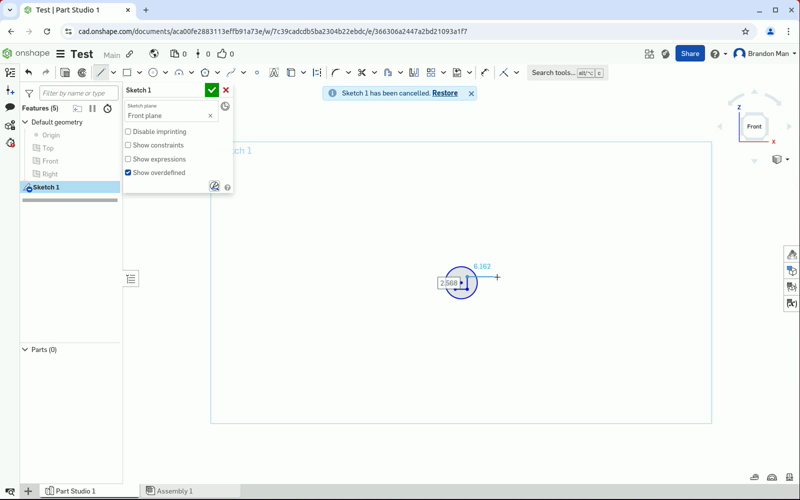
mouse_move(455, 276)
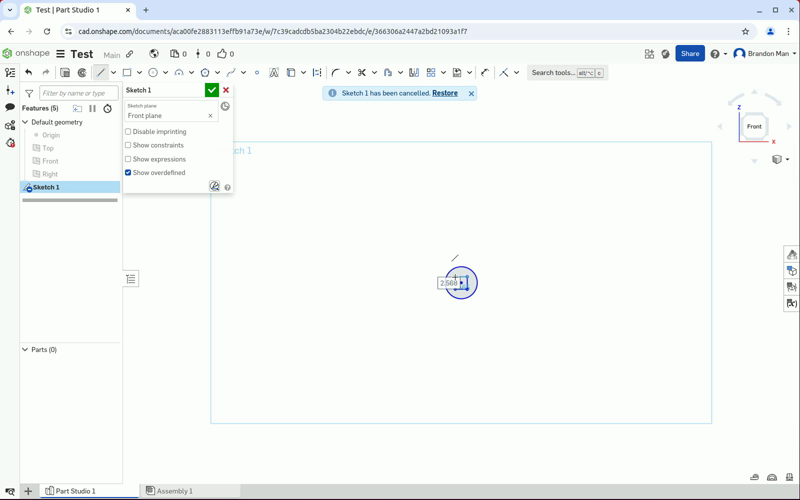
click(455, 276)
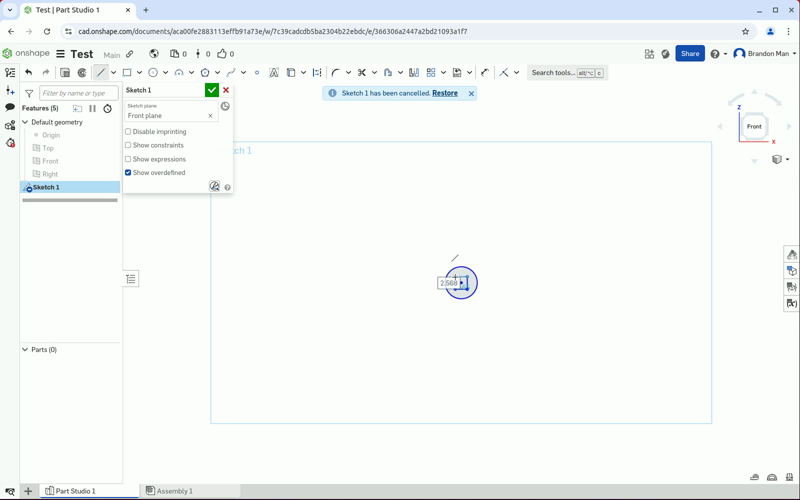
key_up(shift)
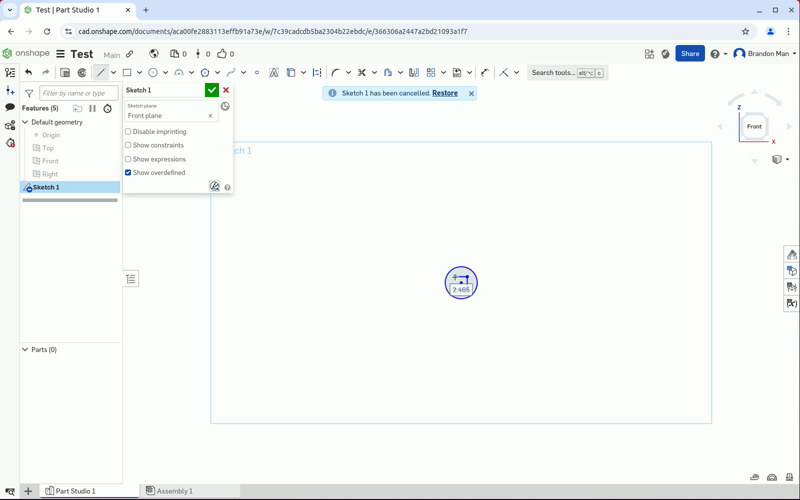
mouse_move(485, 276)
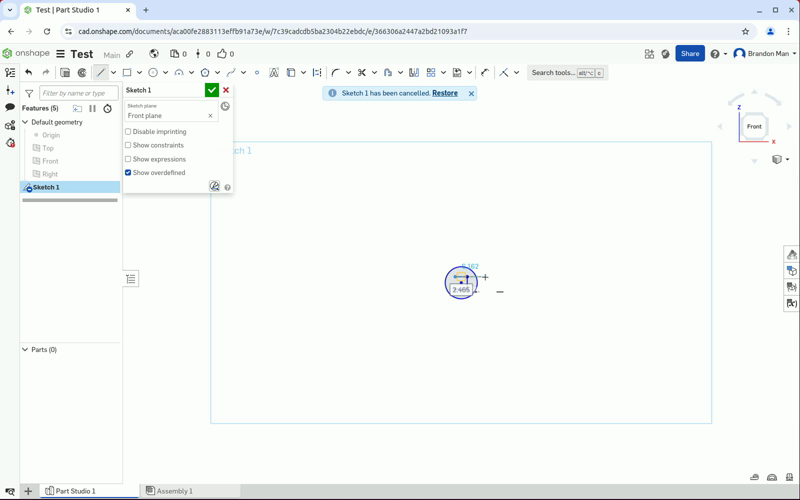
key_down(shift)
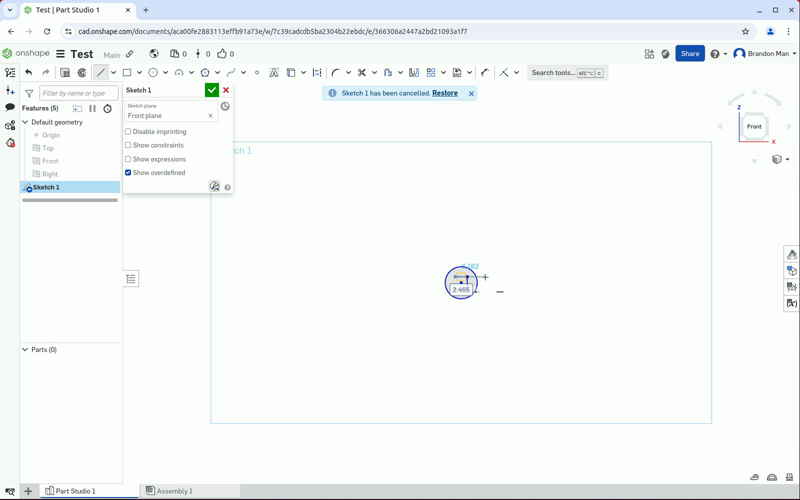
mouse_move(455, 289)
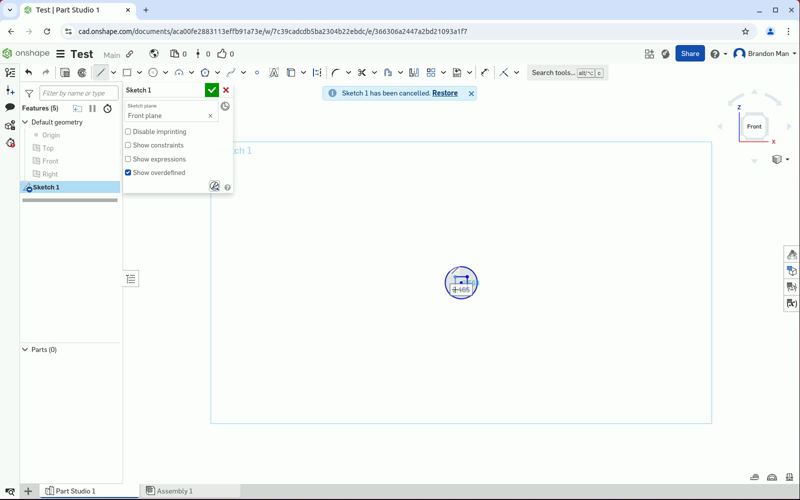
key_up(shift)
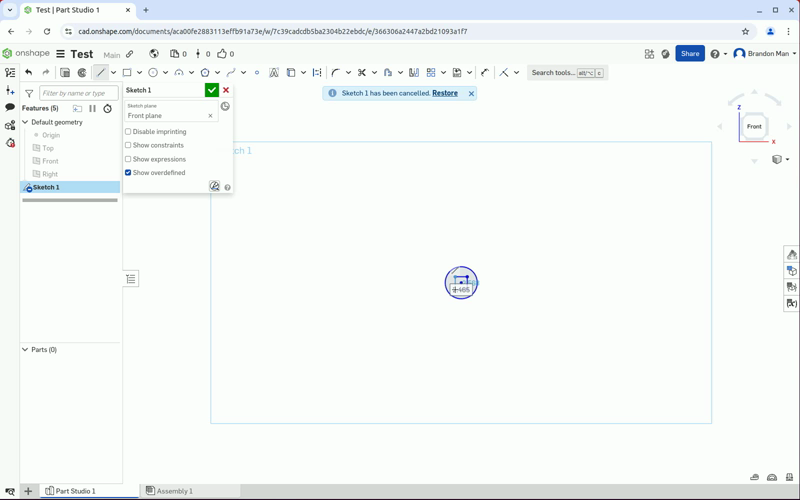
click(455, 289)
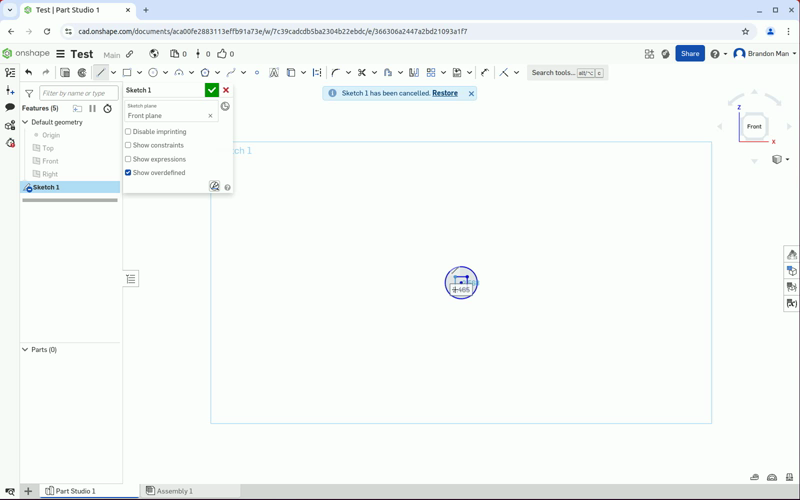
key(esc)
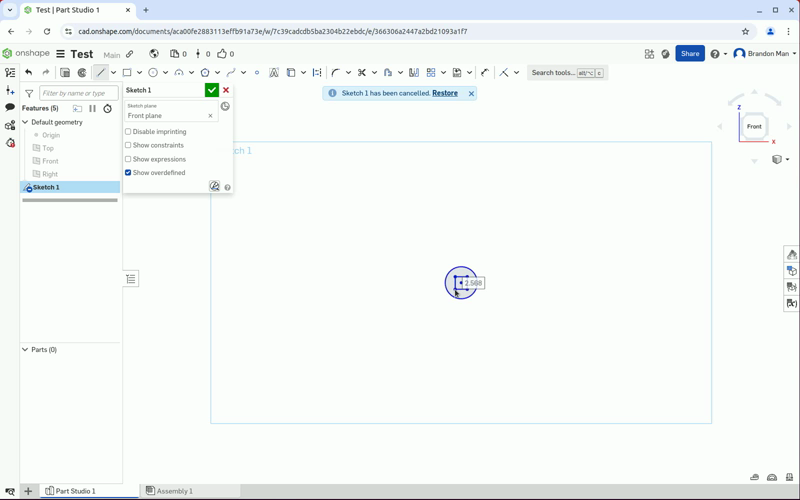
mouse_move(461, 269)
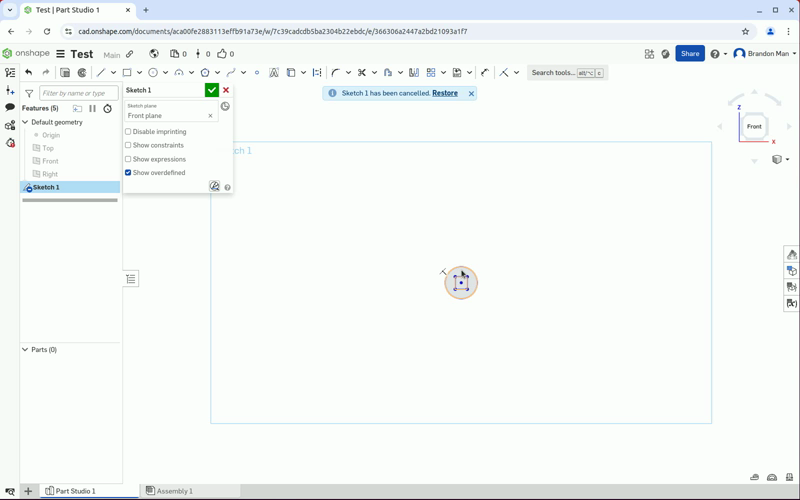
scroll(6)
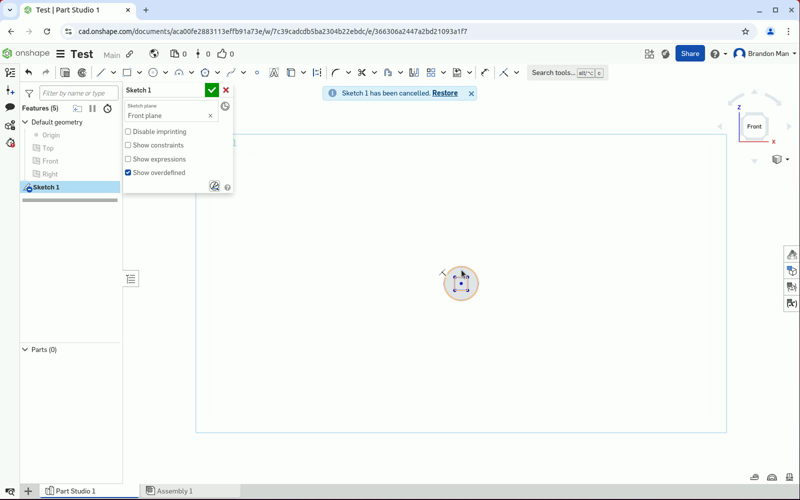
scroll(6)
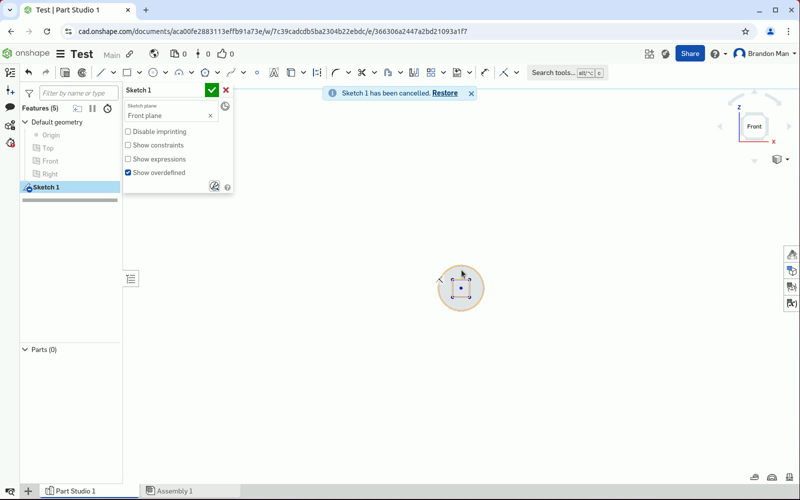
scroll(6)
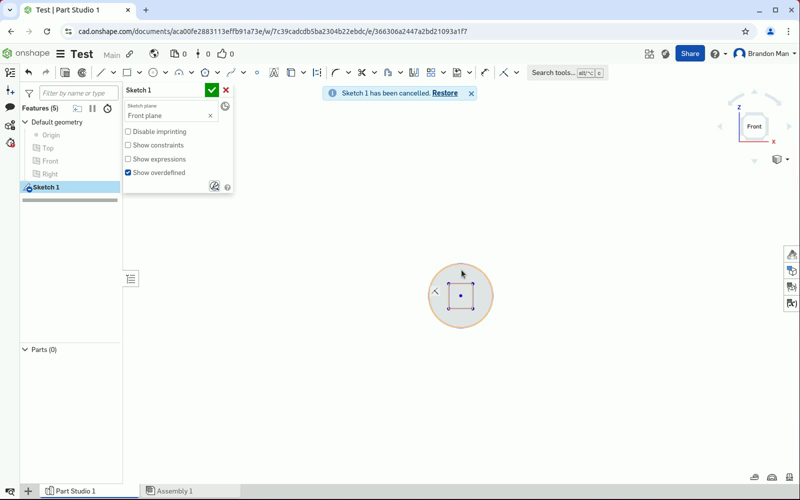
scroll(6)
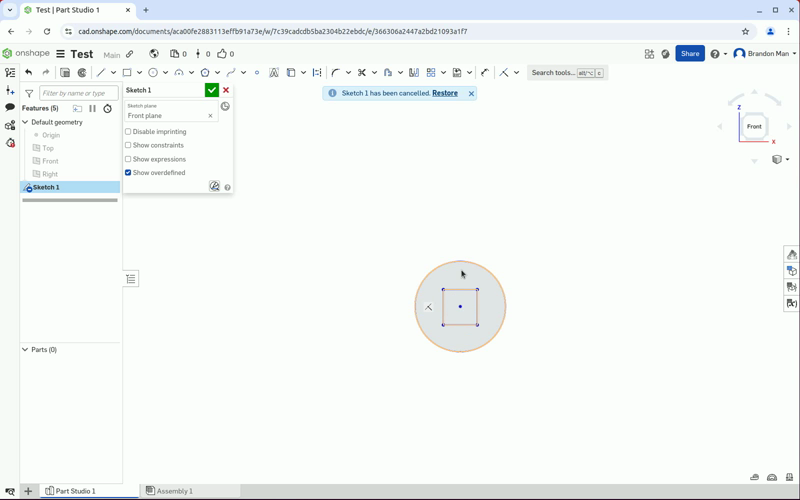
scroll(6)
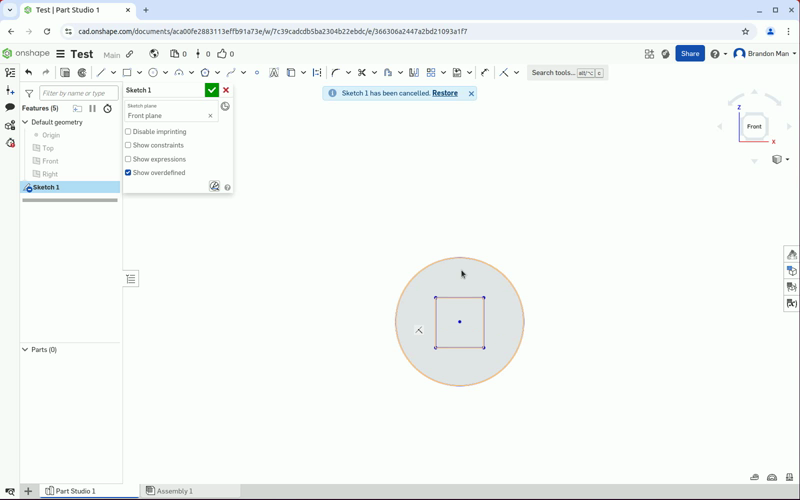
scroll(6)
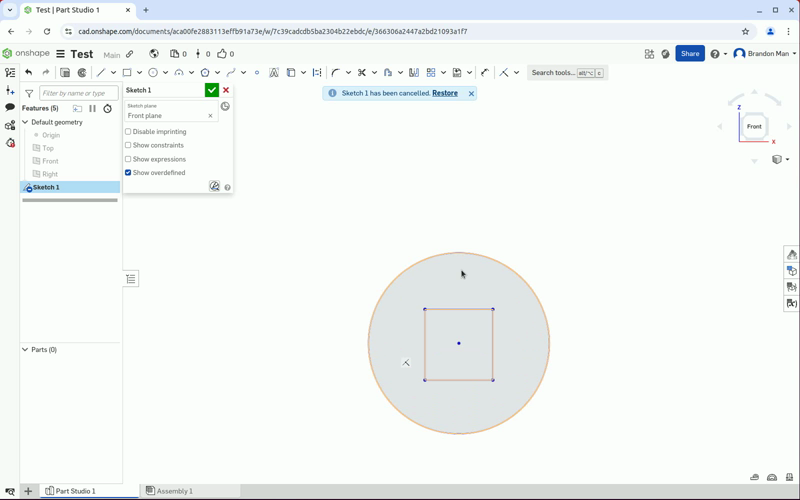
scroll(6)
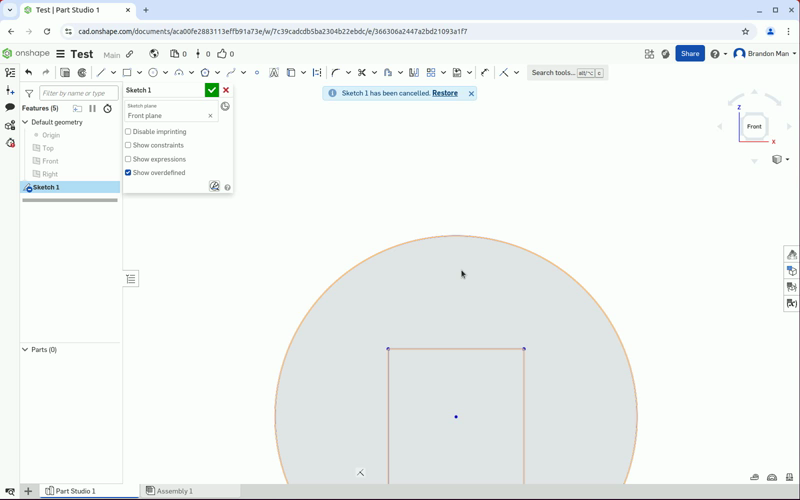
click(461, 269)
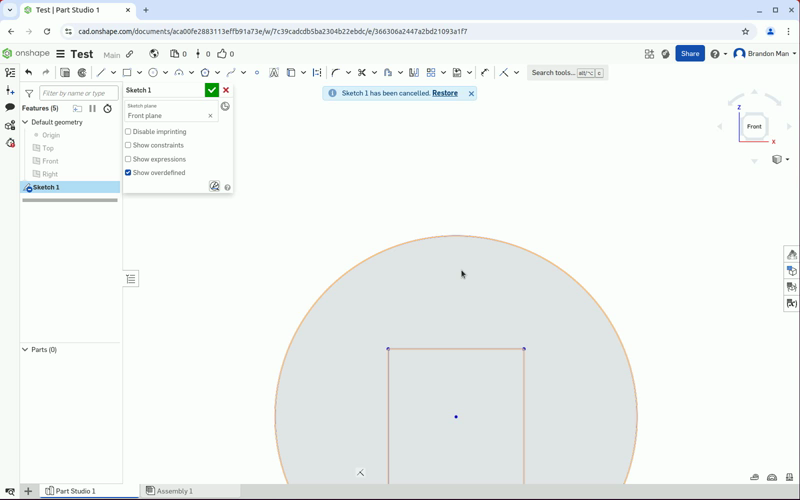
scroll(-6)
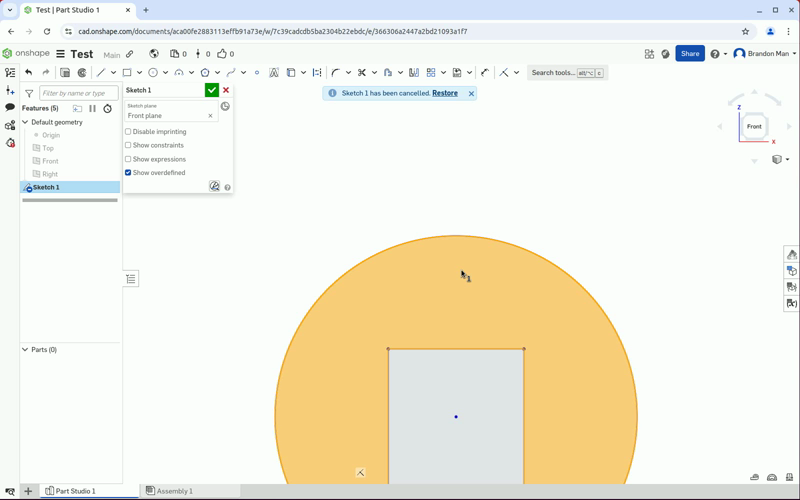
scroll(-6)
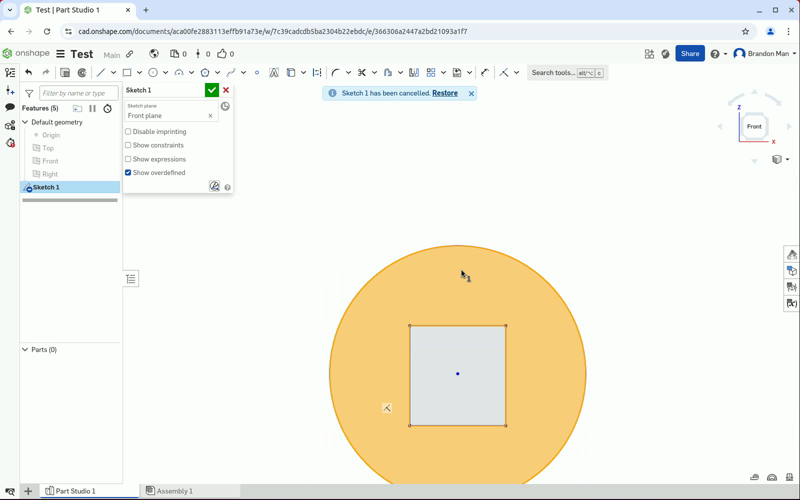
scroll(-6)
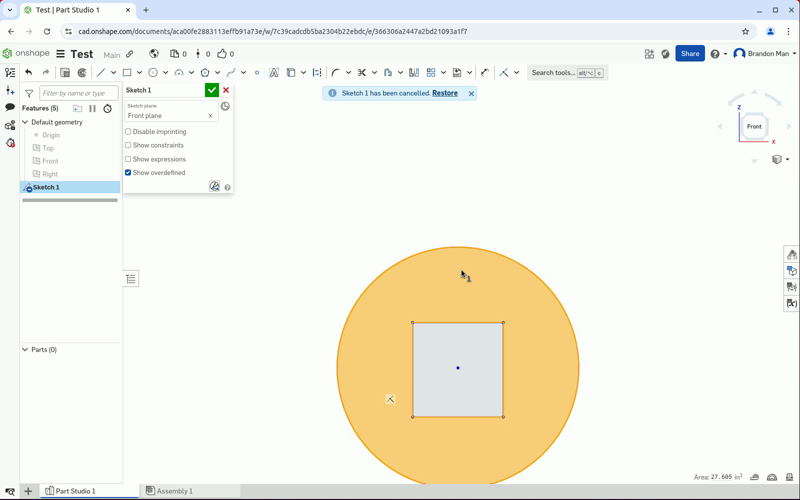
scroll(-6)
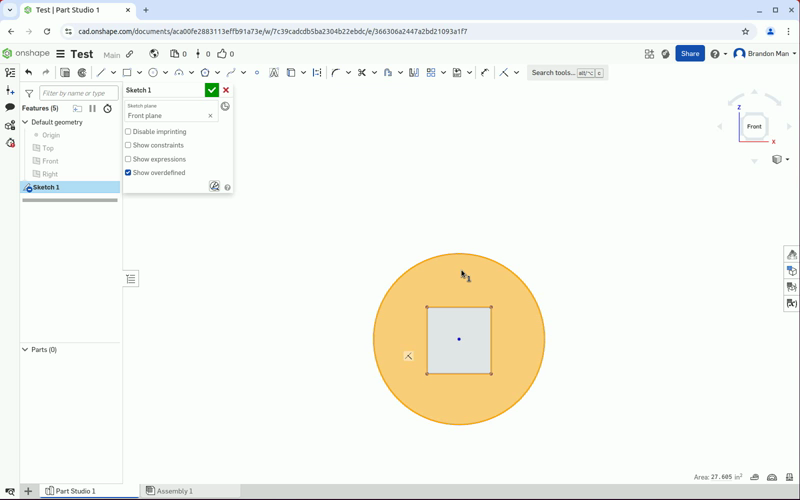
scroll(-6)
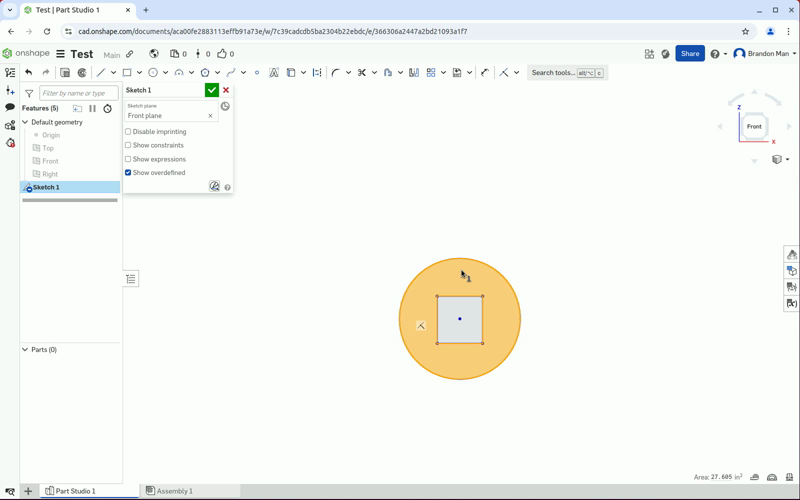
scroll(-6)
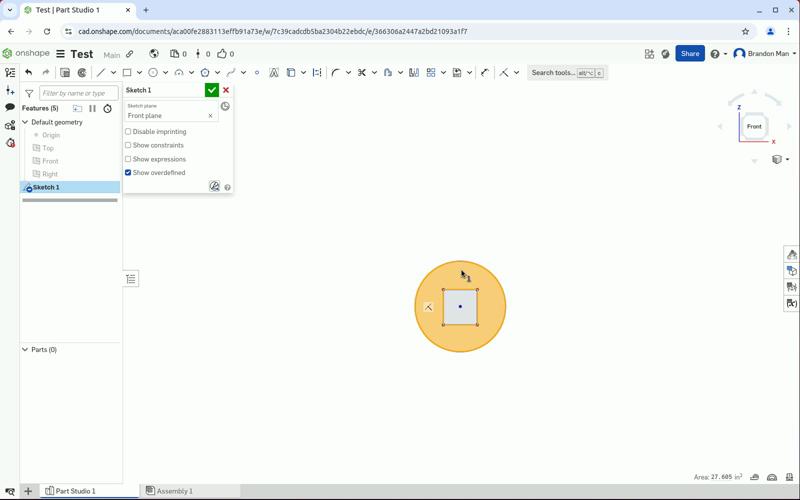
scroll(-6)
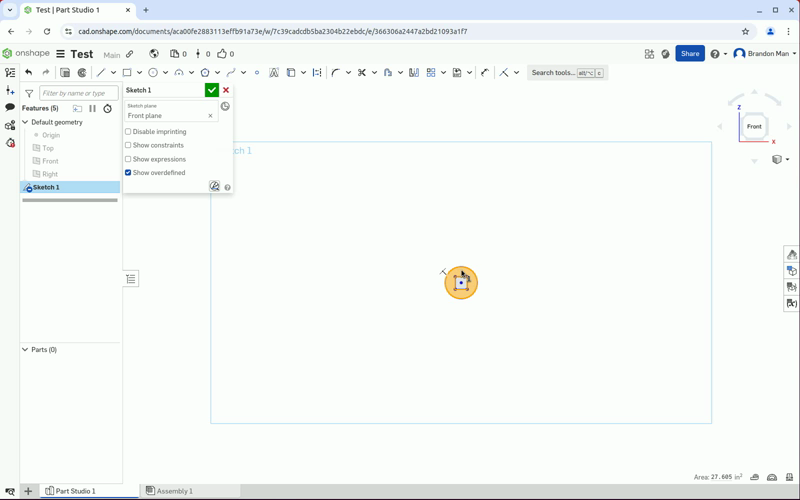
mouse_move(73, 352)
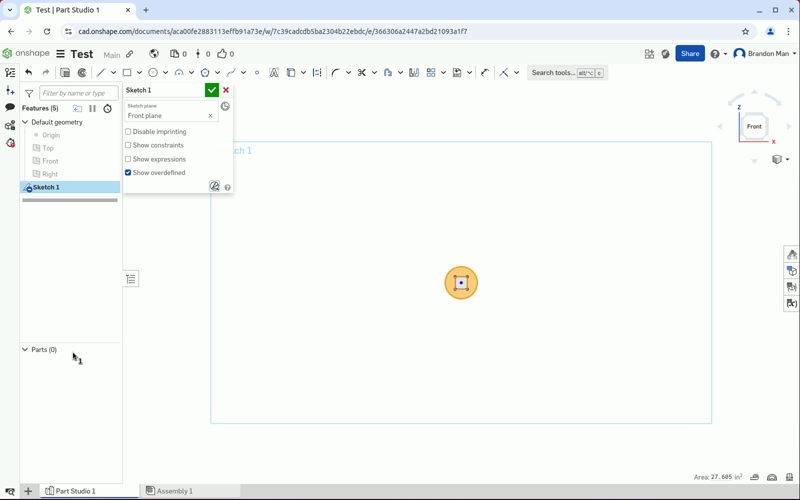
key(shift+y)
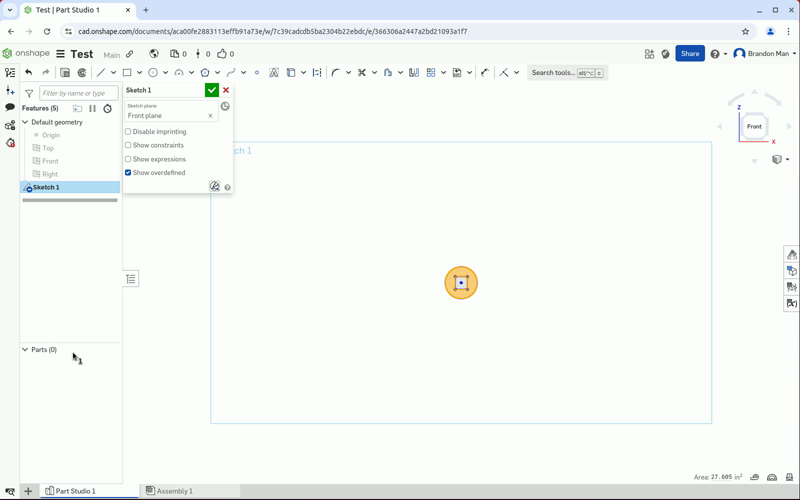
key(shift+e)
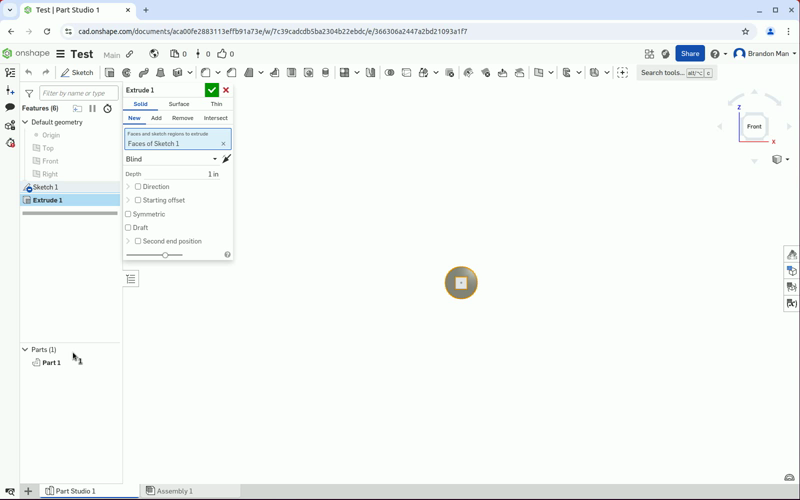
mouse_move(143, 106)
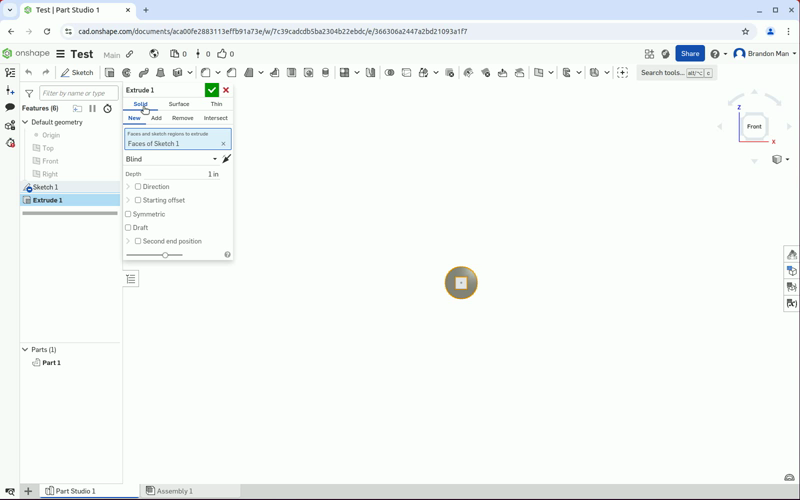
click(143, 106)
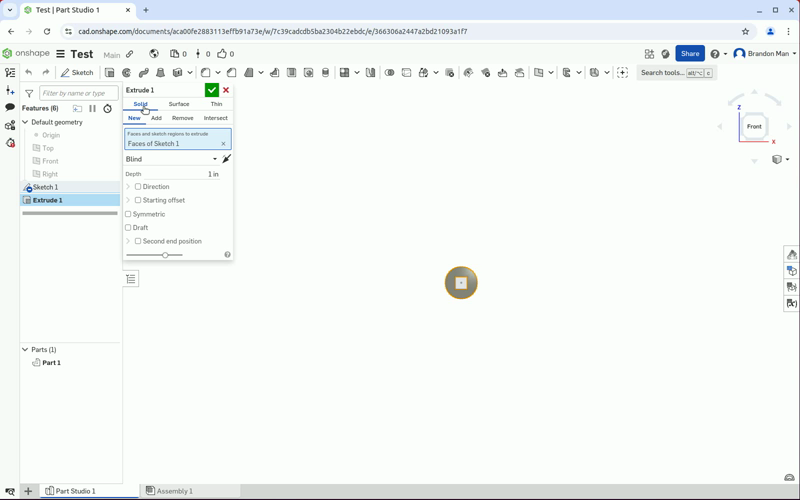
mouse_move(137, 120)
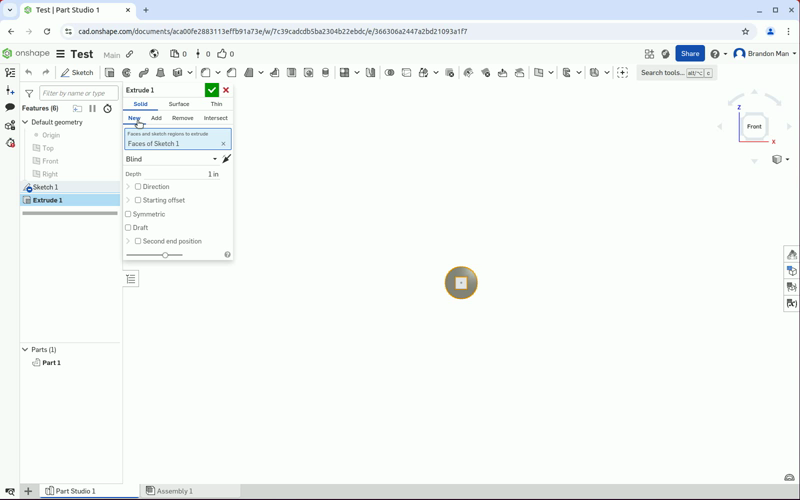
click(137, 120)
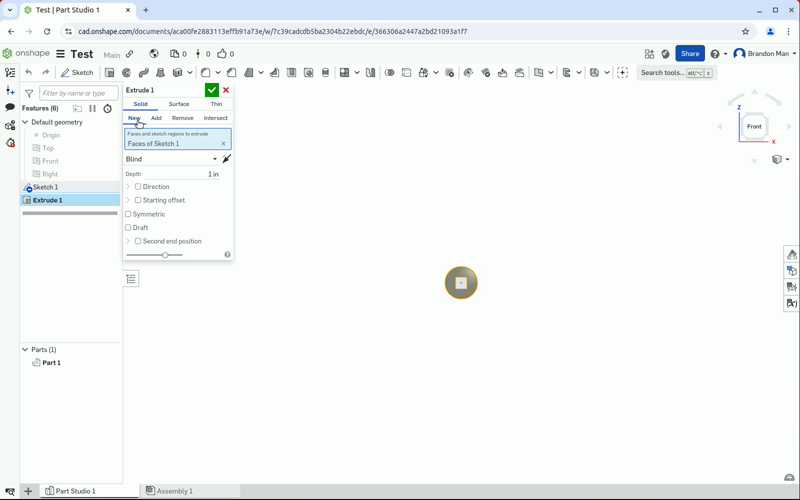
key(tab, 4)
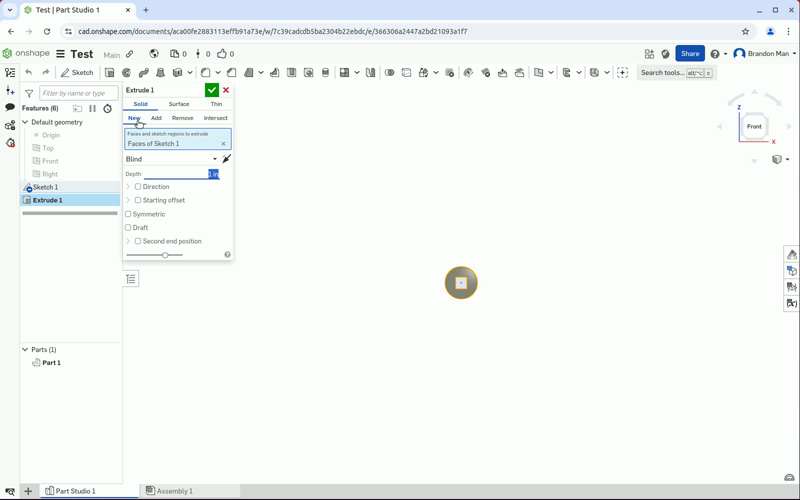
text(-5.536)
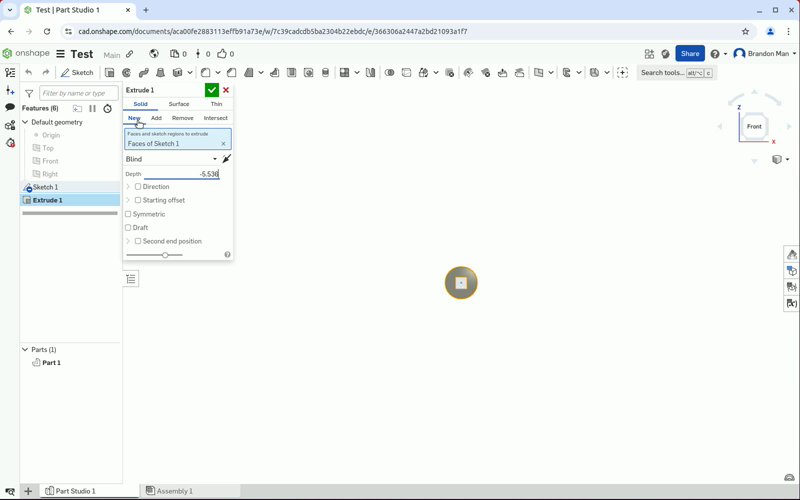
key(enter)
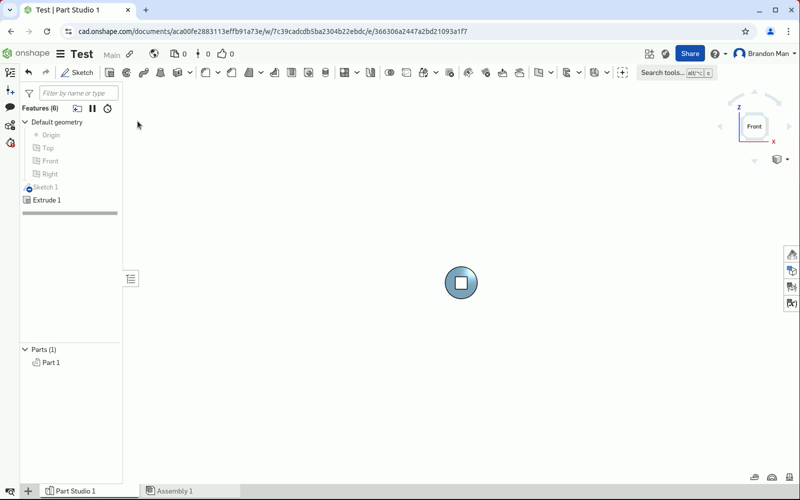
key(shift+h)
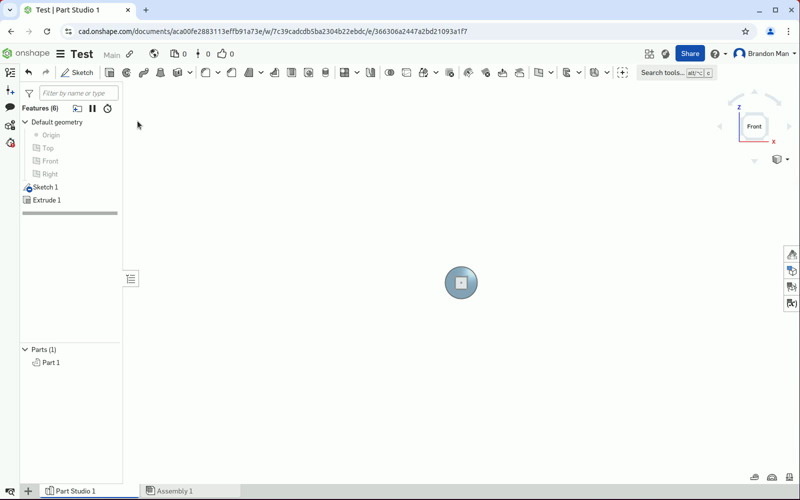
key(shift+h)
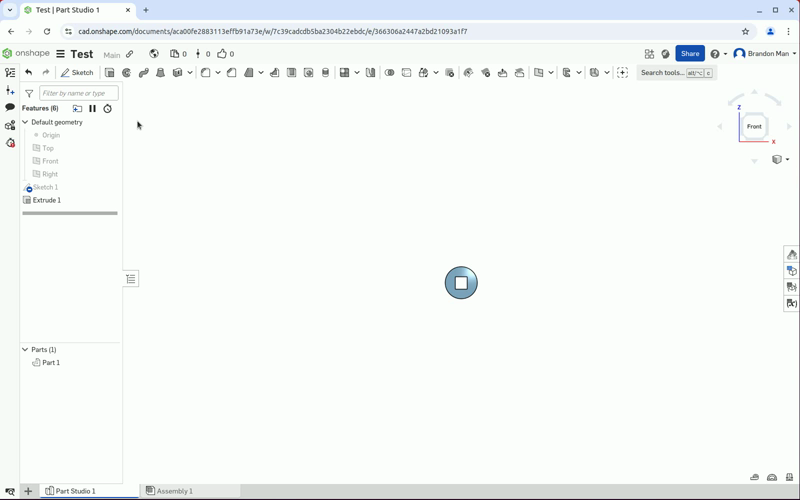
mouse_move(73, 189)
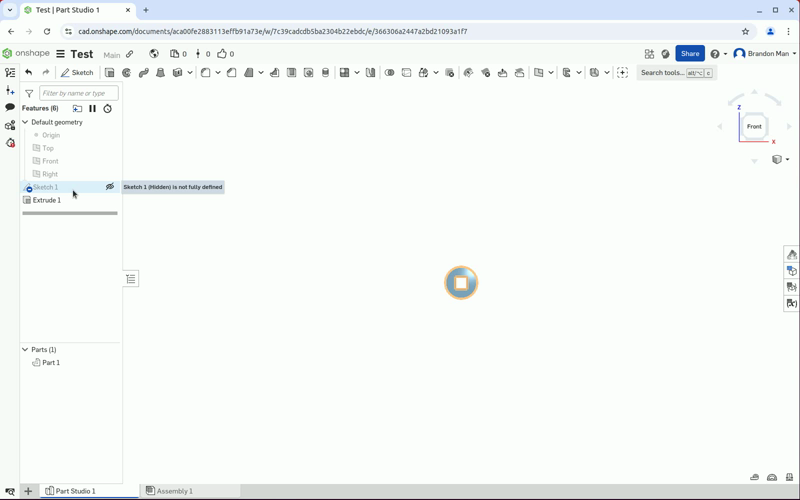
click(73, 189)
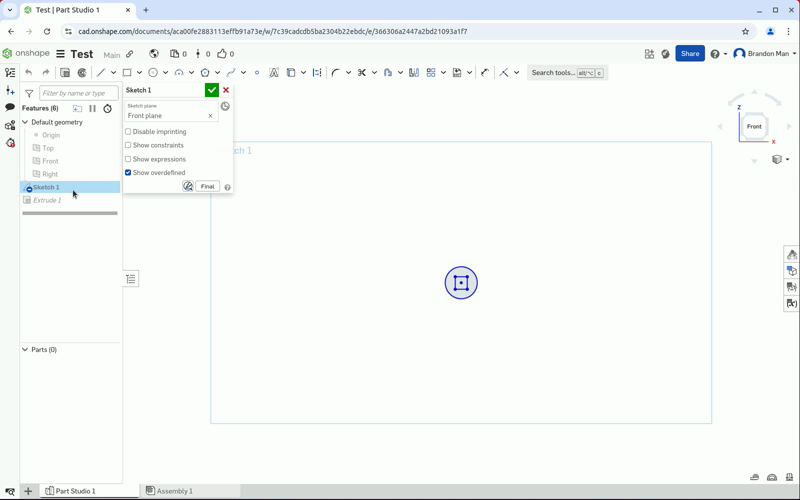
mouse_move(229, 92)
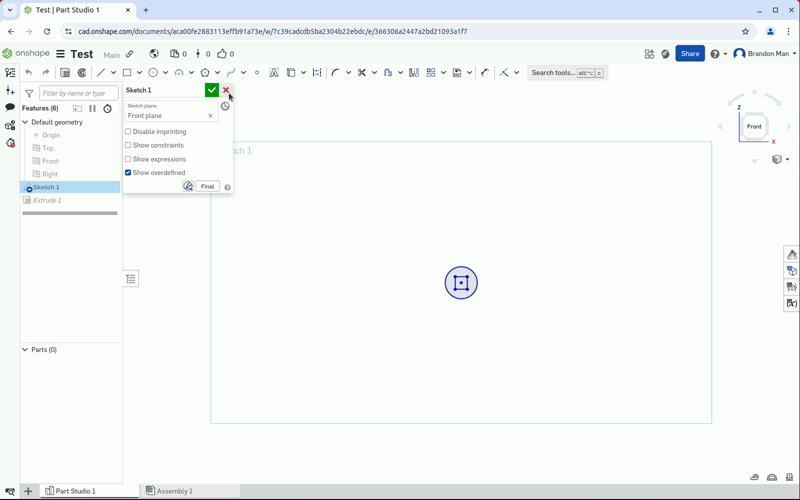
click(229, 92)
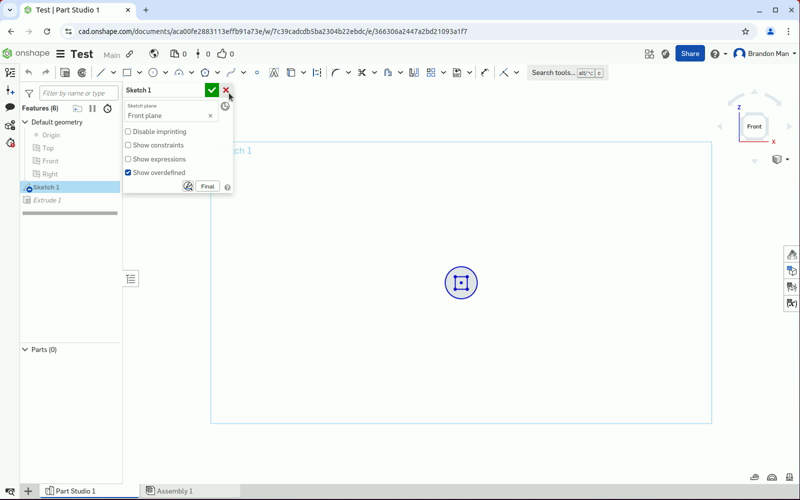
key(shift+s)
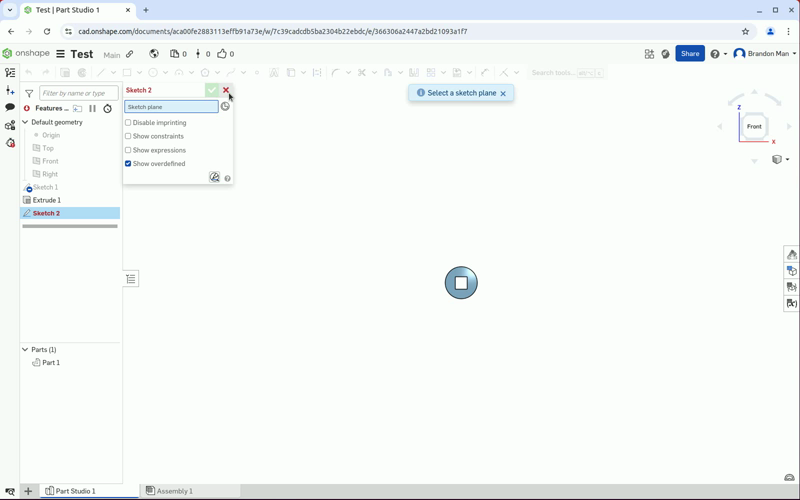
mouse_move(73, 163)
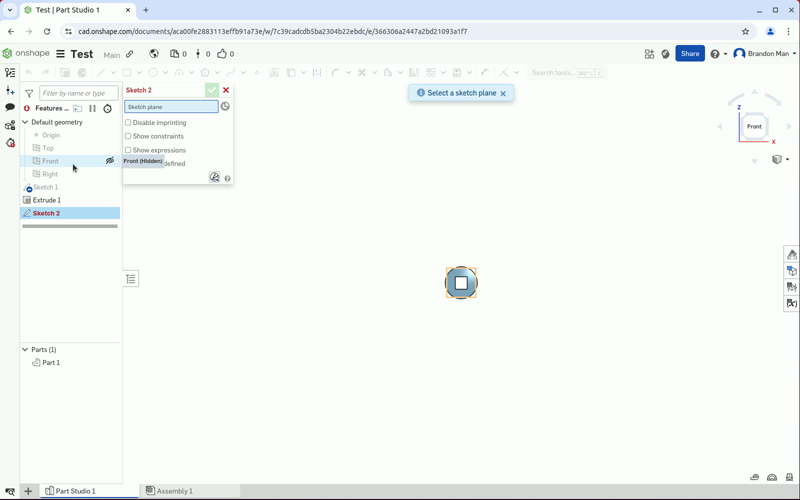
click(73, 163)
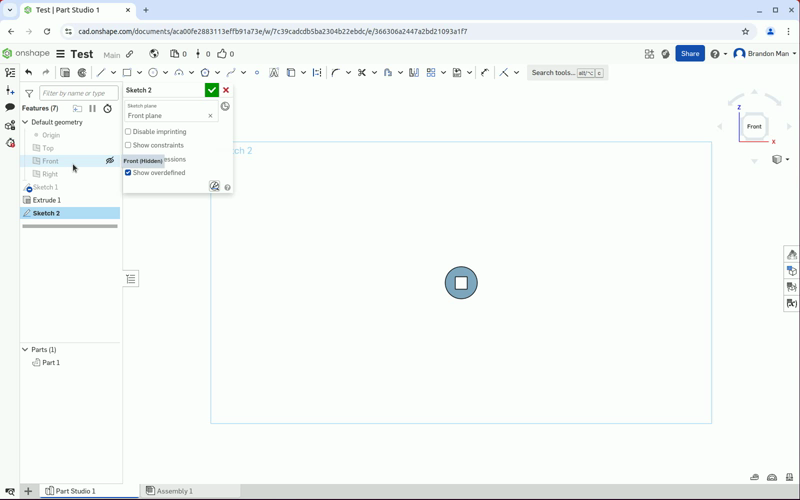
mouse_move(73, 352)
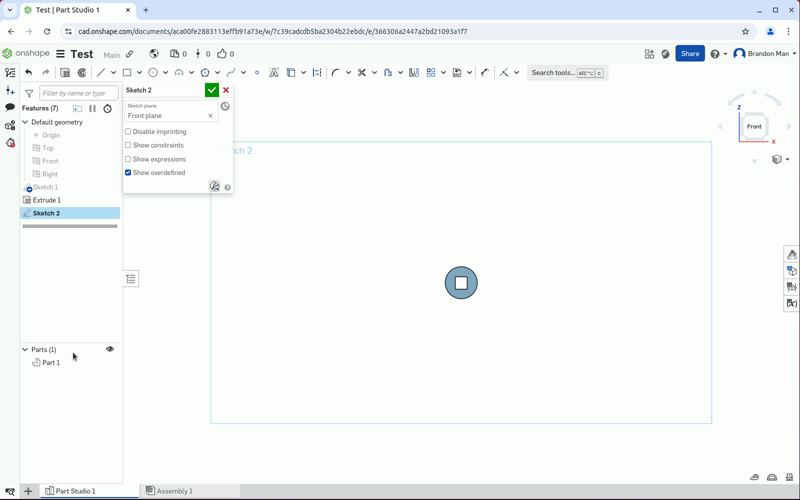
key(y)
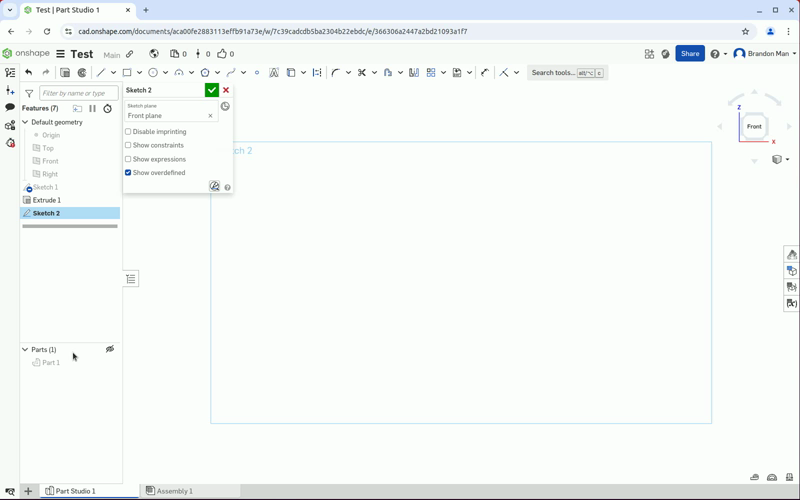
key(a)
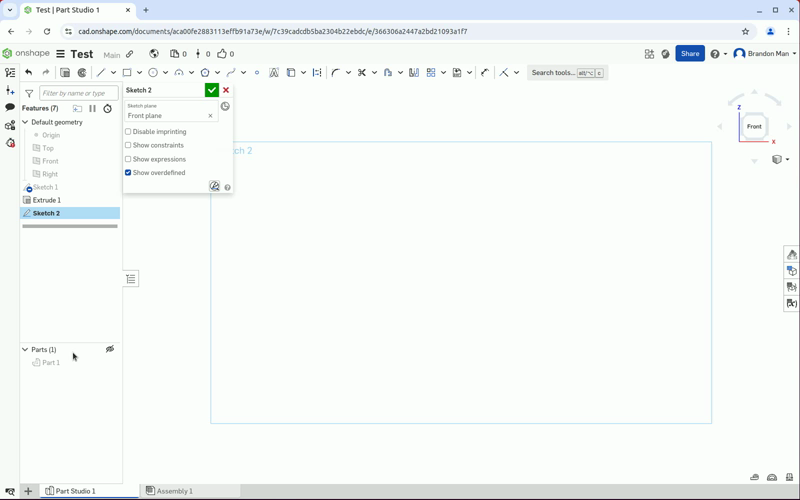
key_down(shift)
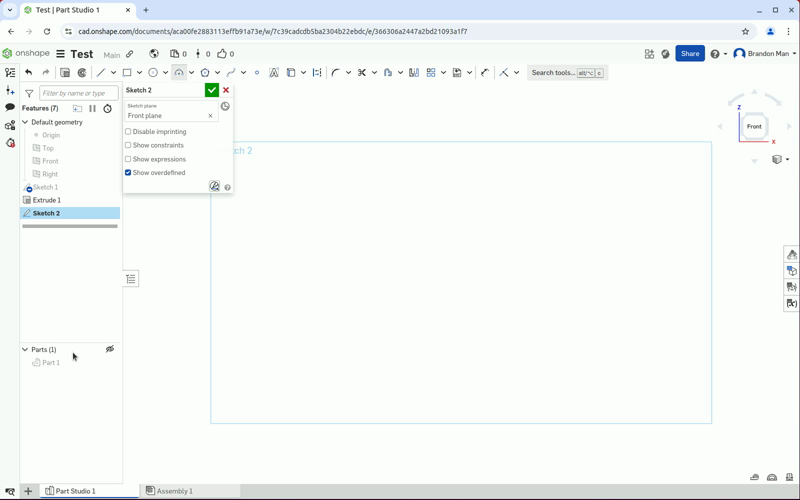
mouse_move(449, 383)
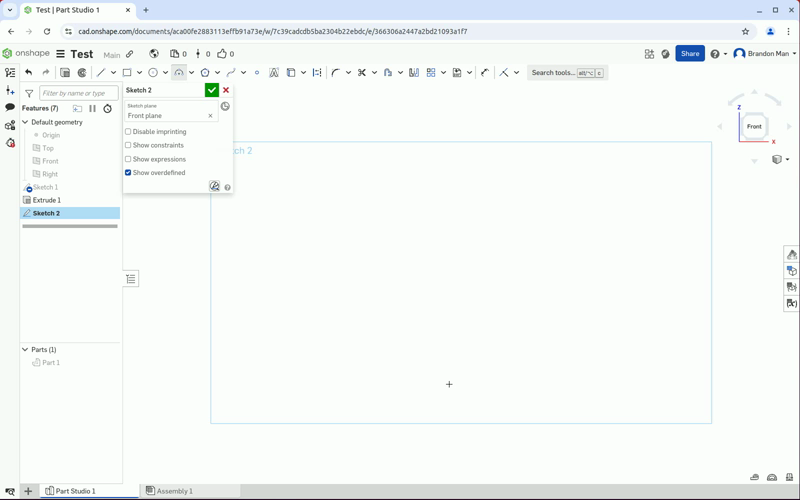
click(449, 383)
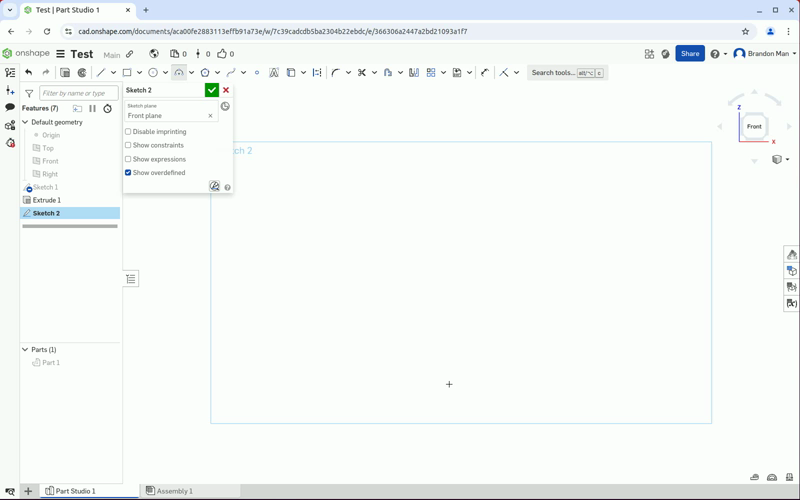
key_up(shift)
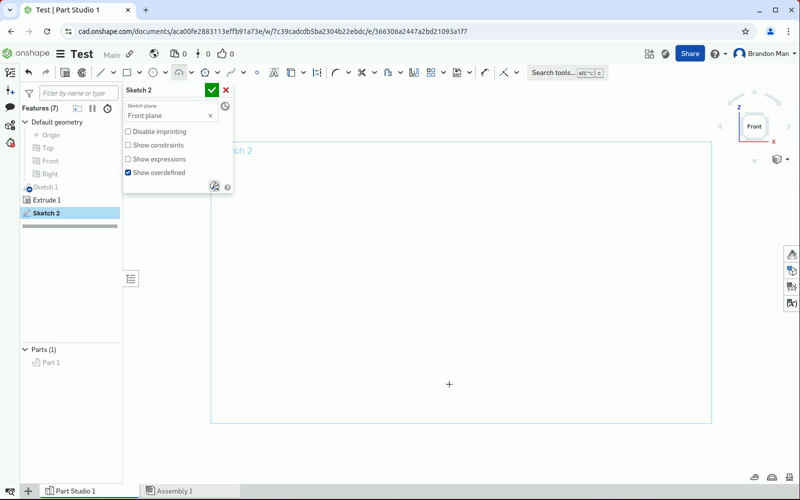
key_down(shift)
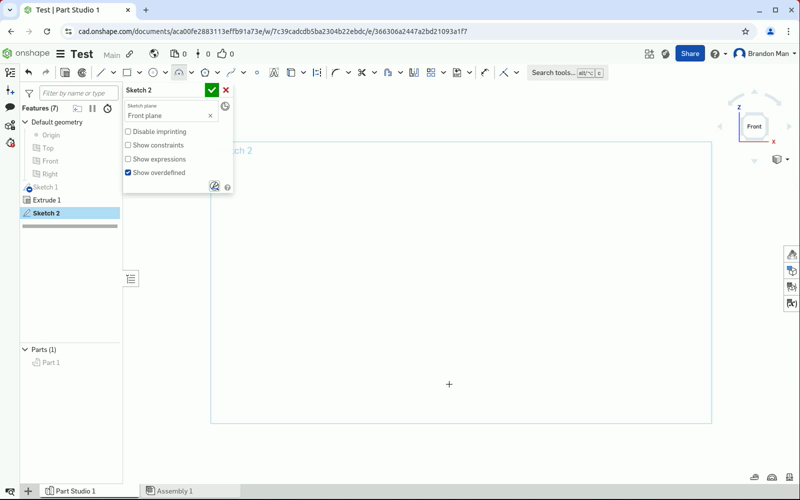
mouse_move(473, 383)
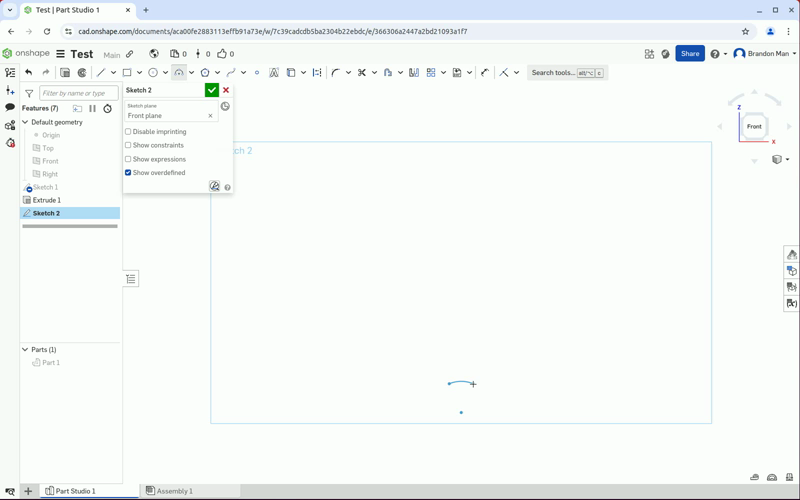
click(473, 383)
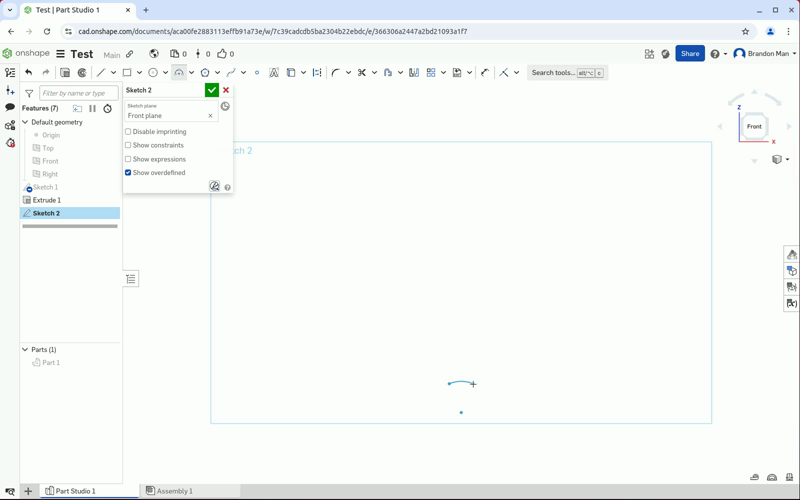
mouse_move(461, 395)
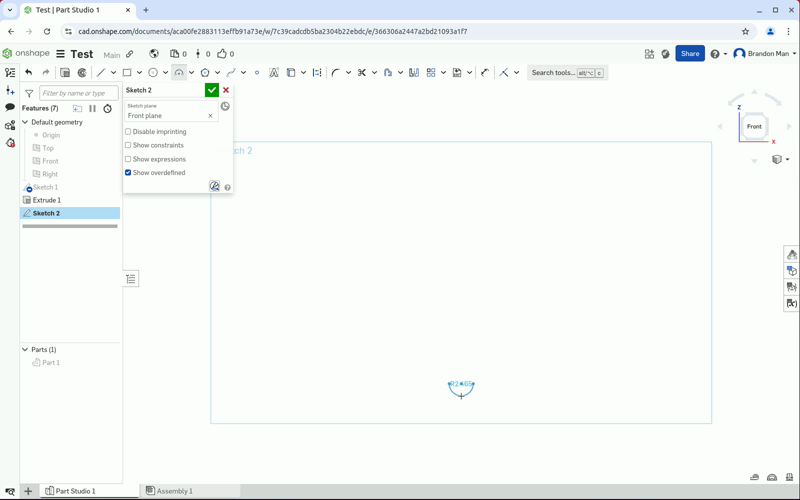
click(461, 395)
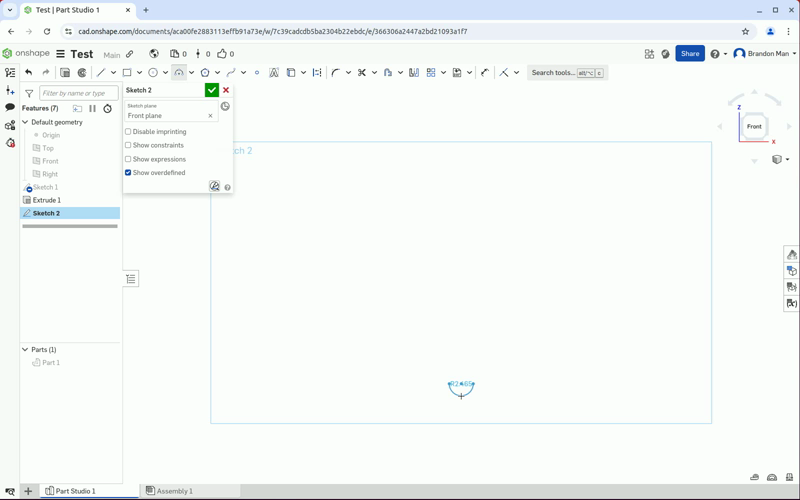
key_up(shift)
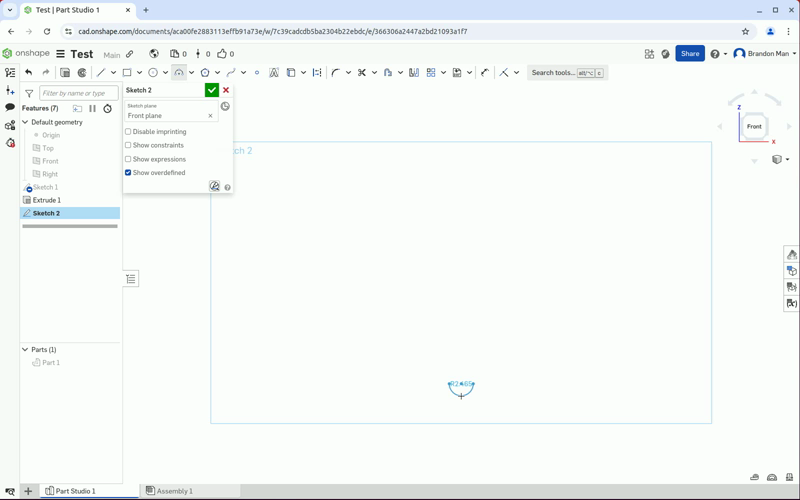
key(esc)
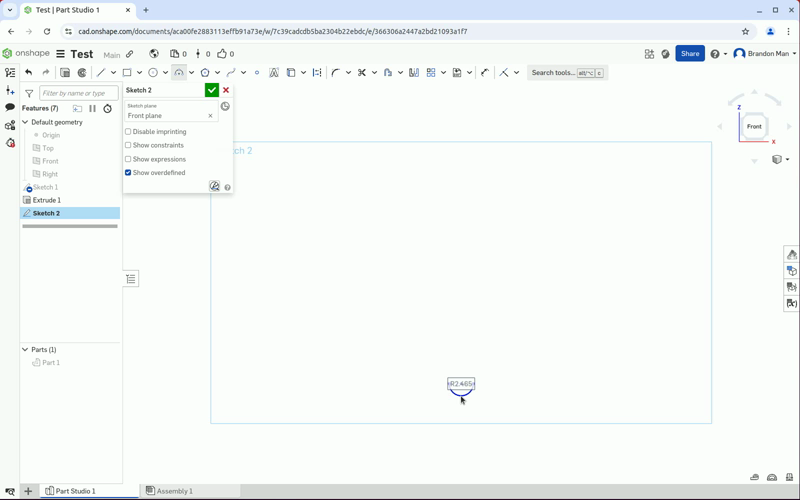
key(l)
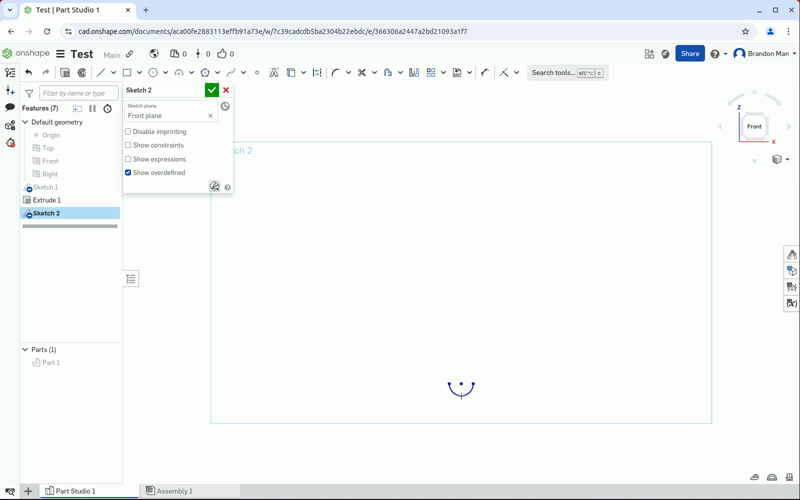
mouse_move(473, 383)
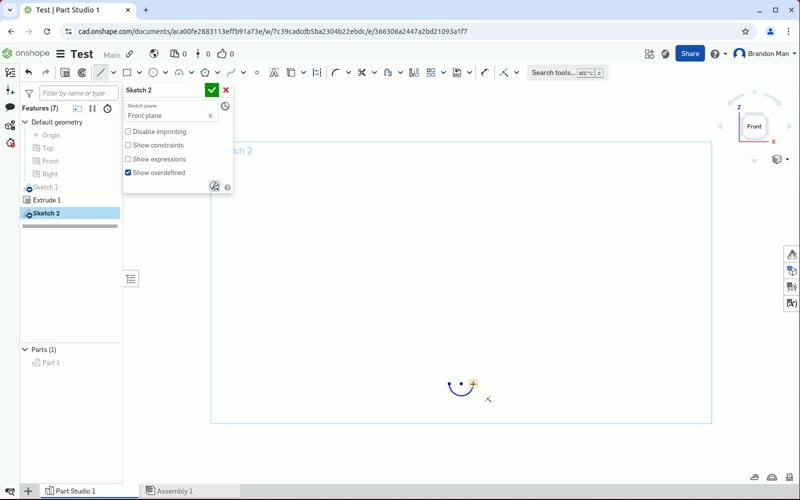
click(473, 383)
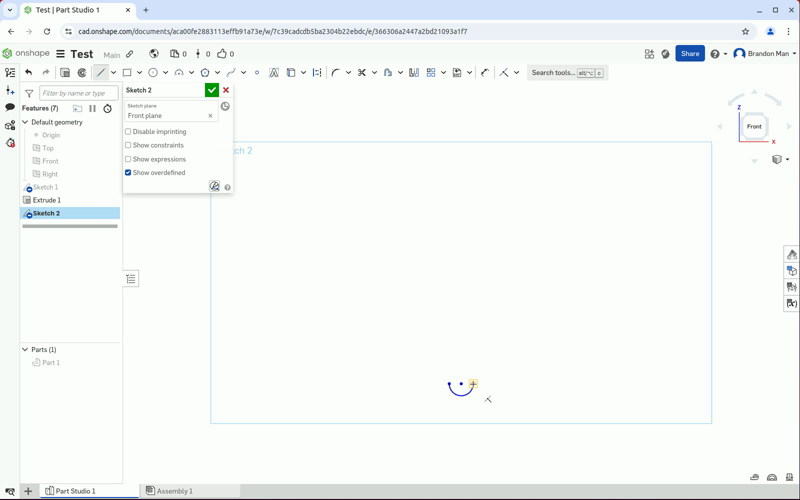
key_down(shift)
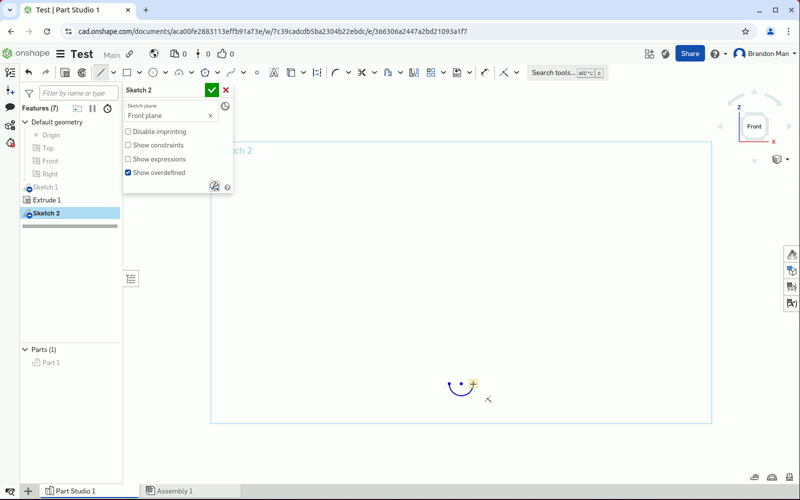
mouse_move(473, 292)
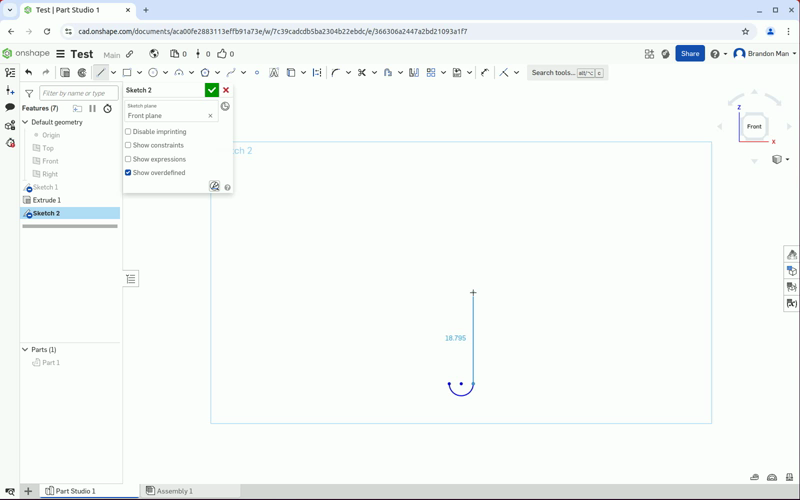
click(473, 292)
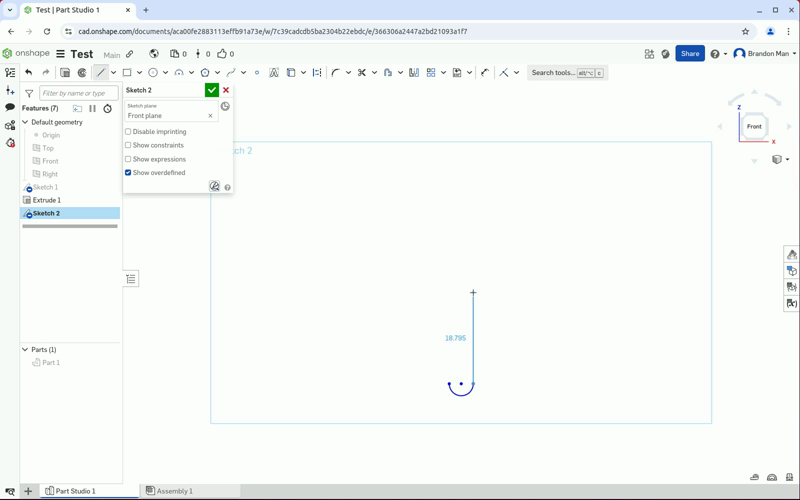
key_up(shift)
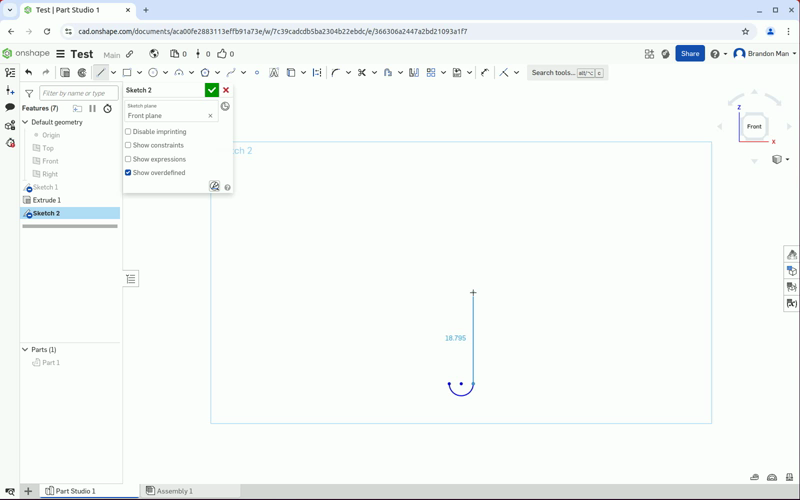
key(esc)
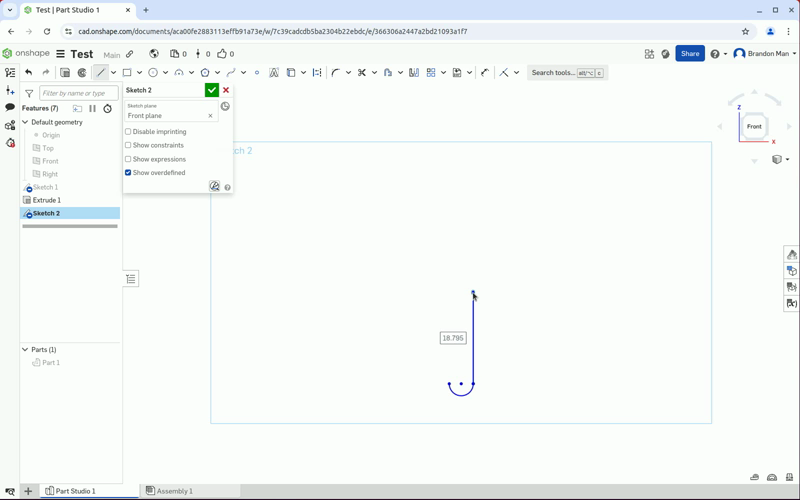
key(a)
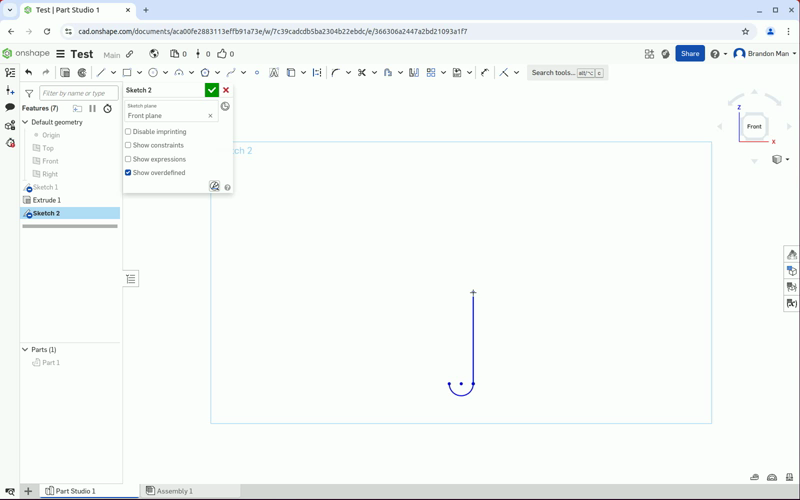
mouse_move(473, 292)
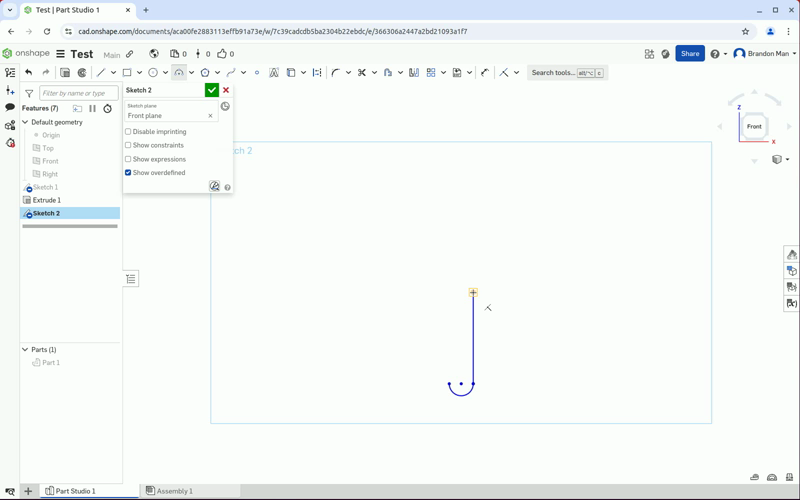
click(473, 292)
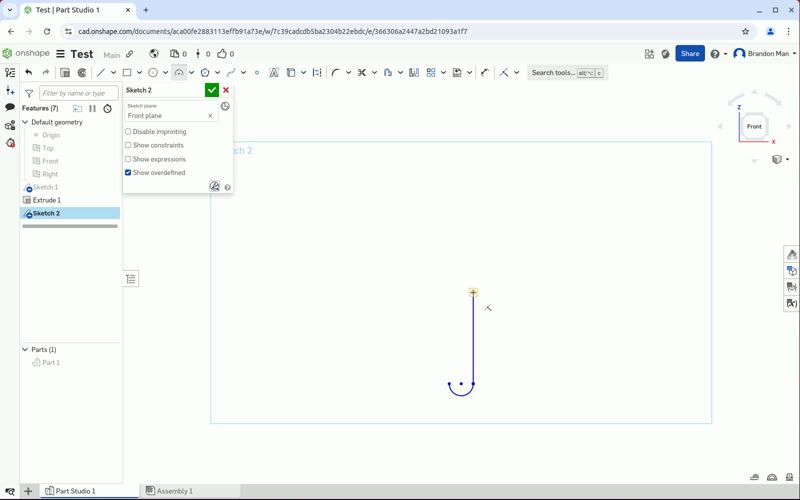
key_down(shift)
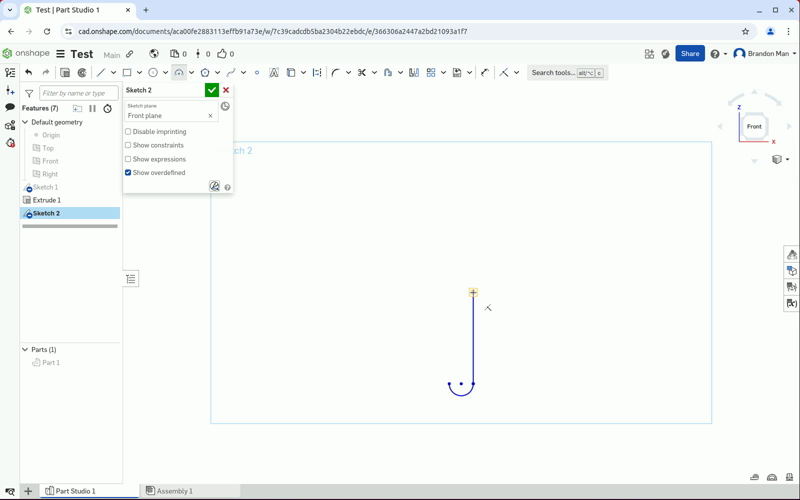
mouse_move(449, 292)
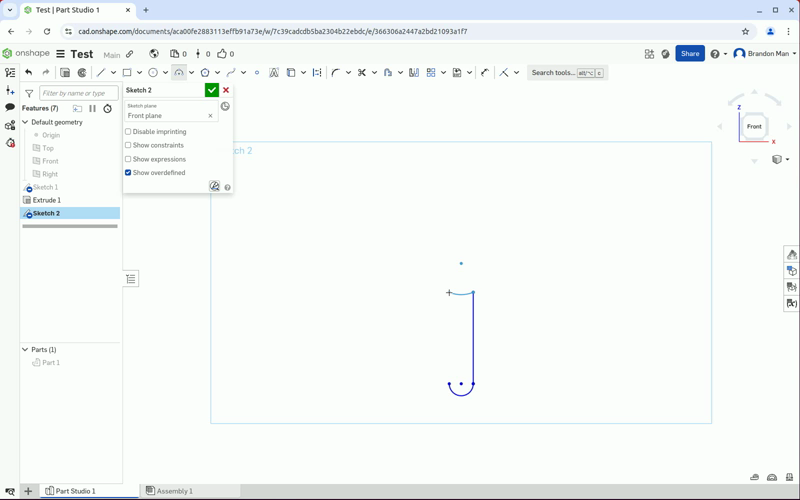
click(449, 292)
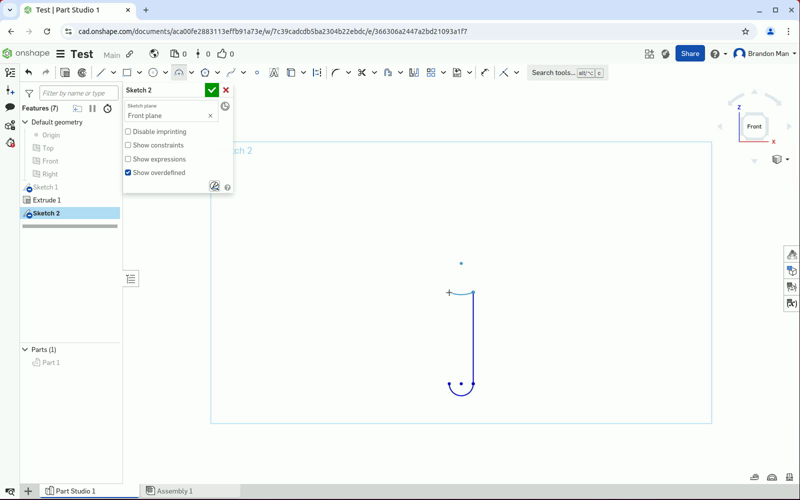
mouse_move(461, 297)
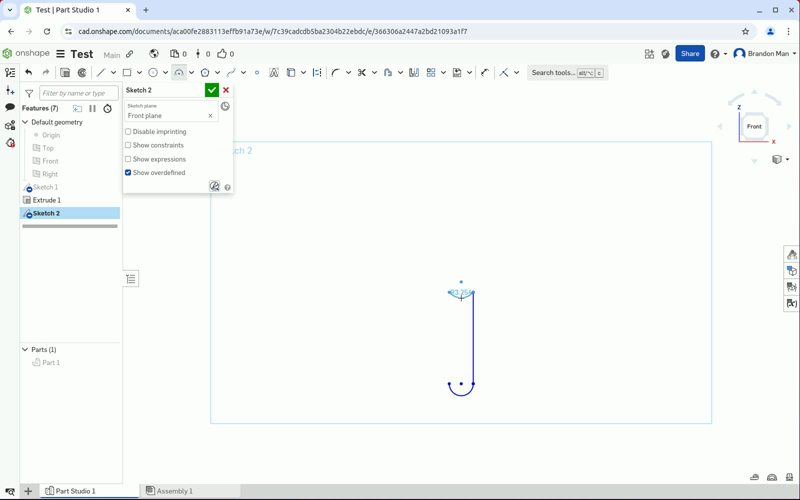
click(461, 297)
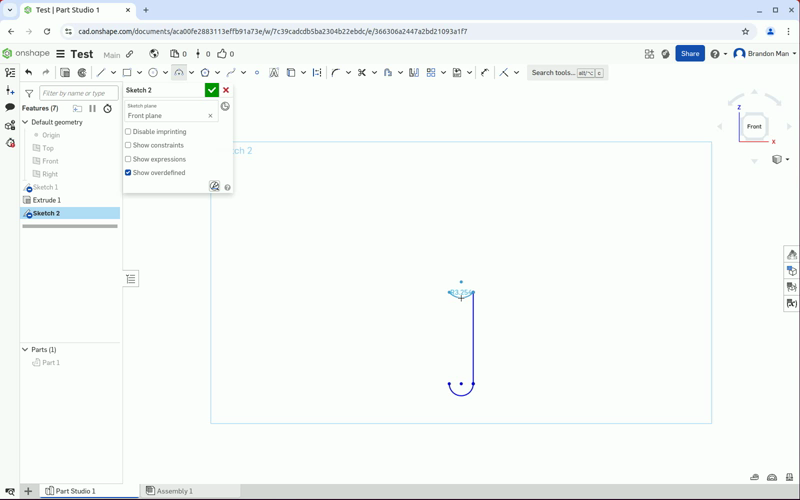
key_up(shift)
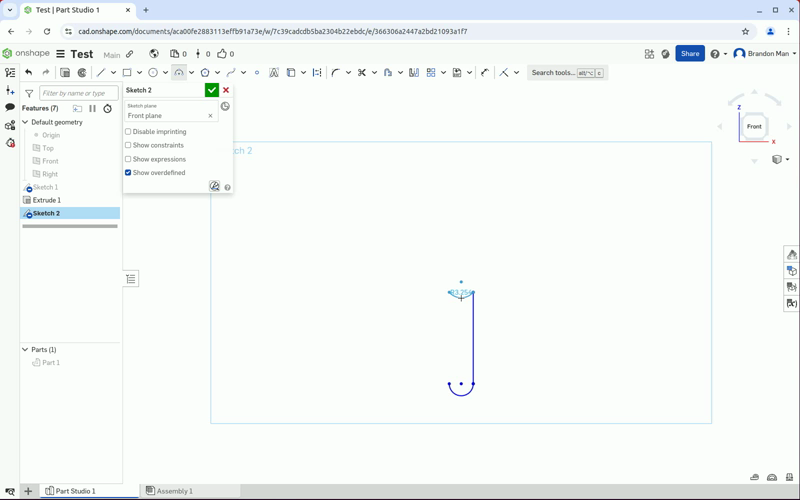
key(esc)
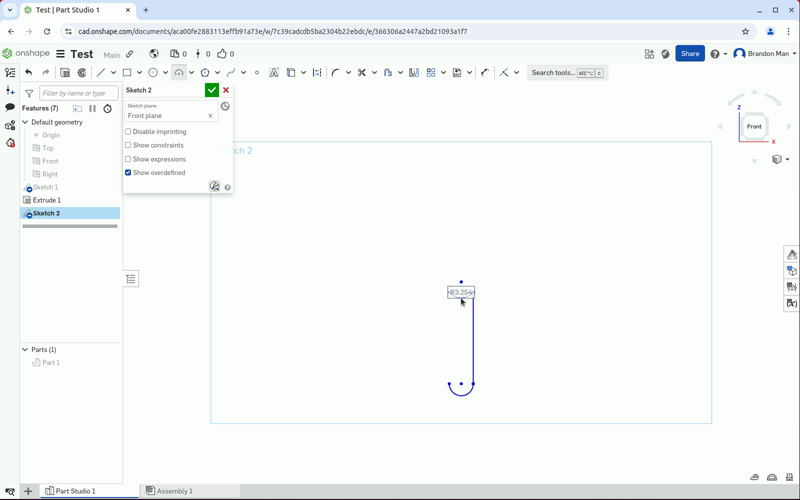
key(l)
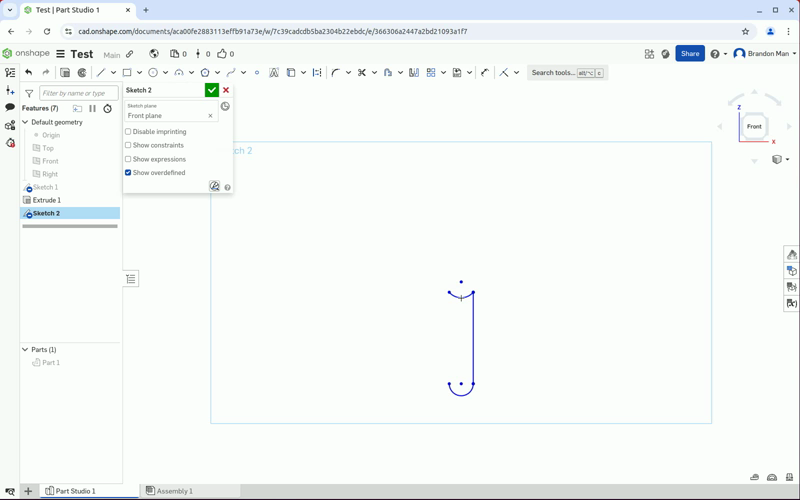
mouse_move(449, 292)
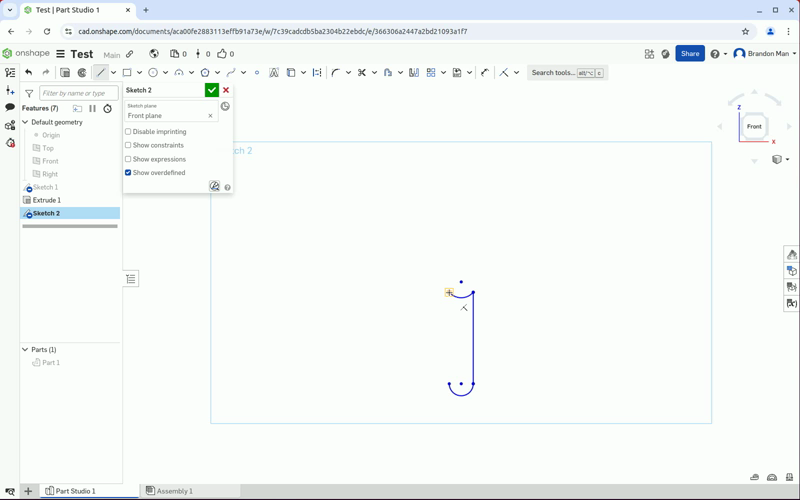
click(449, 292)
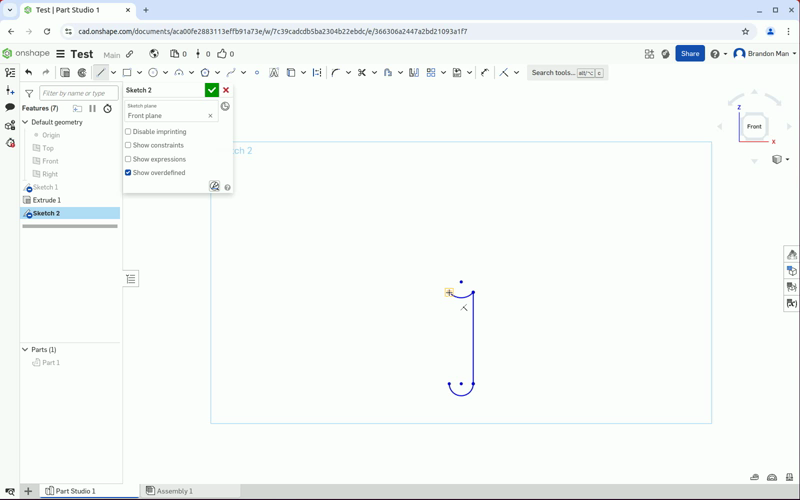
key_down(shift)
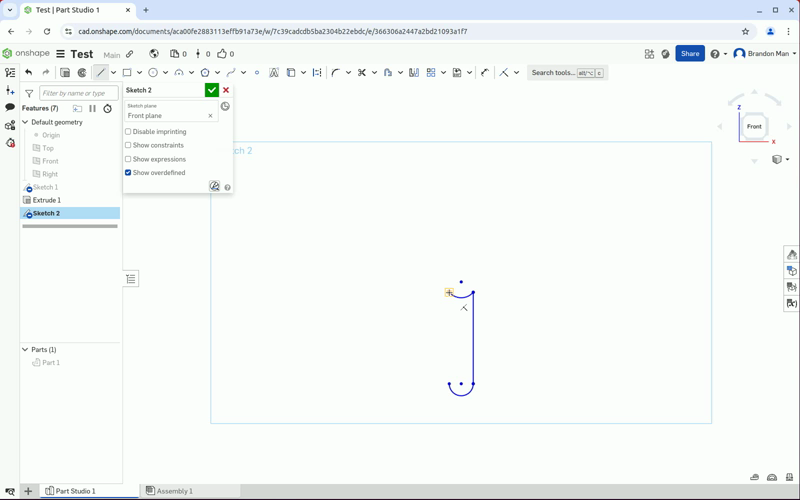
mouse_move(449, 383)
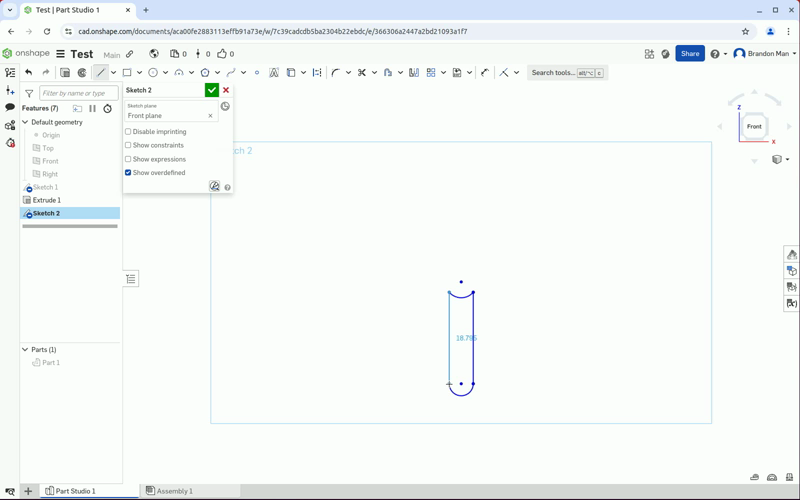
key_up(shift)
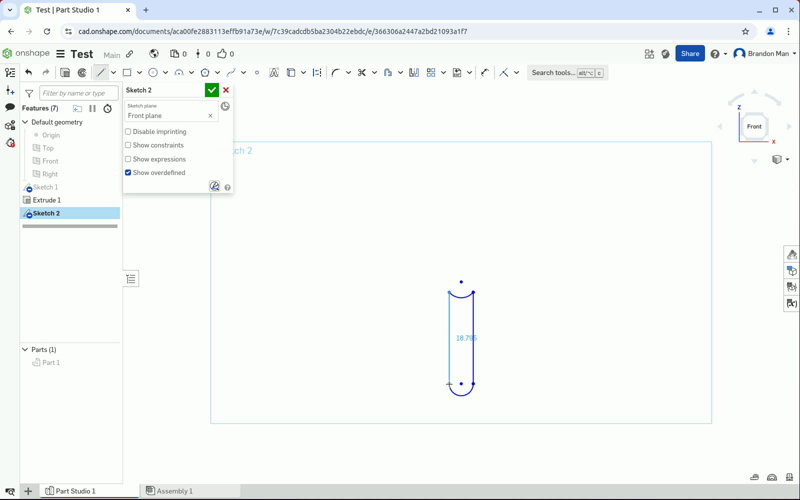
click(449, 383)
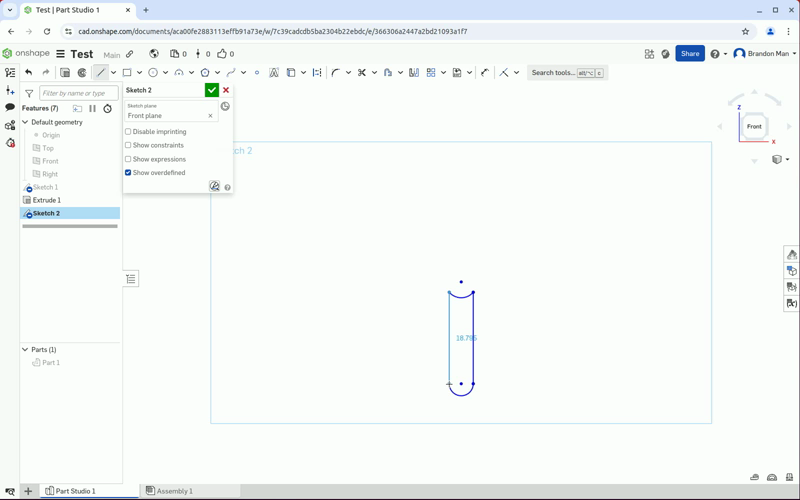
key(esc)
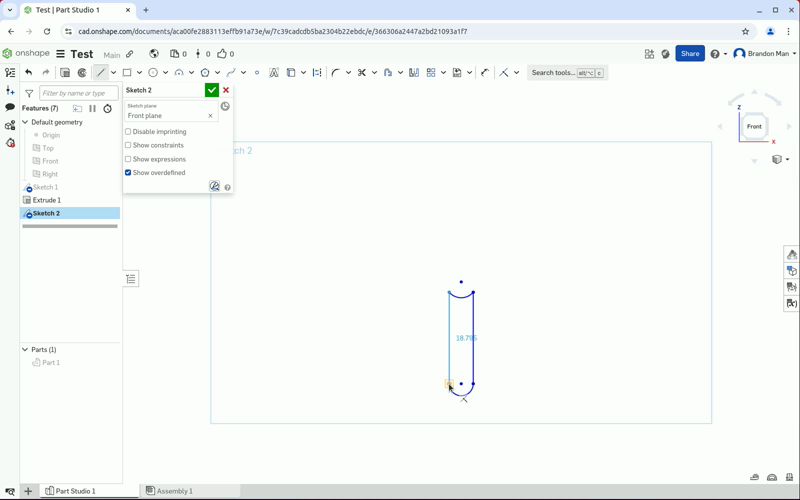
mouse_move(457, 390)
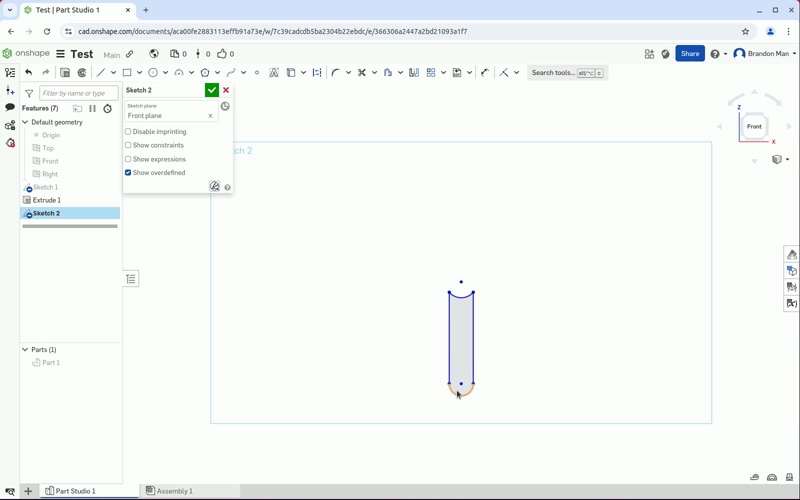
click(457, 390)
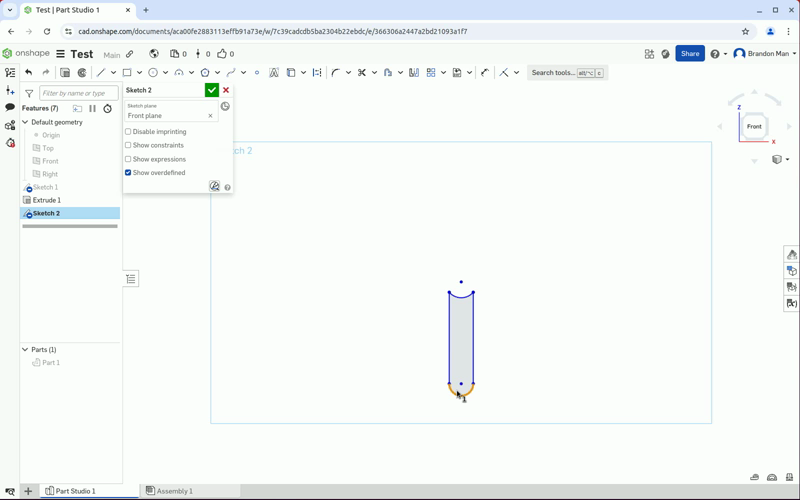
mouse_move(73, 352)
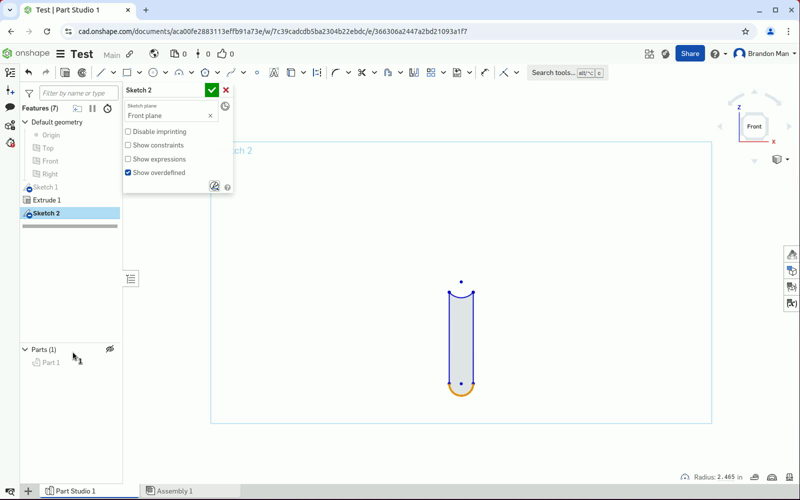
key(shift+y)
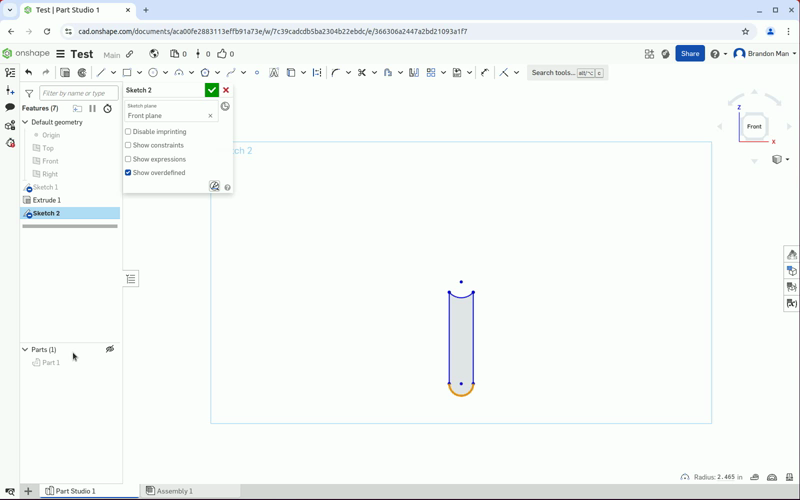
key(shift+e)
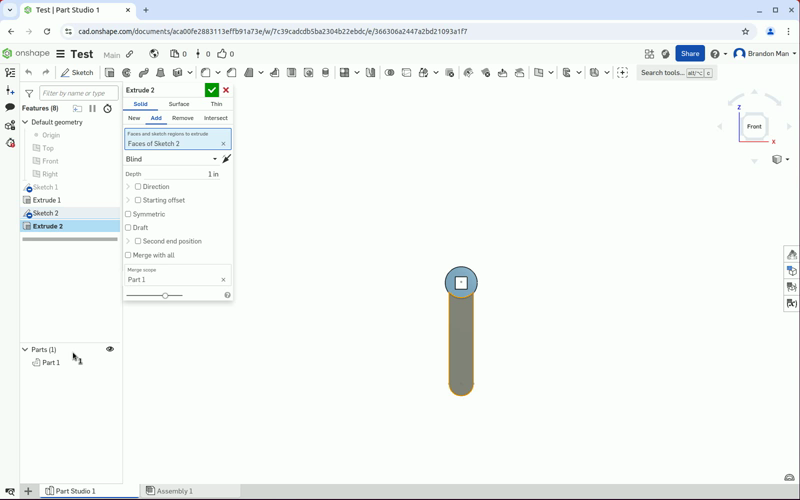
mouse_move(143, 106)
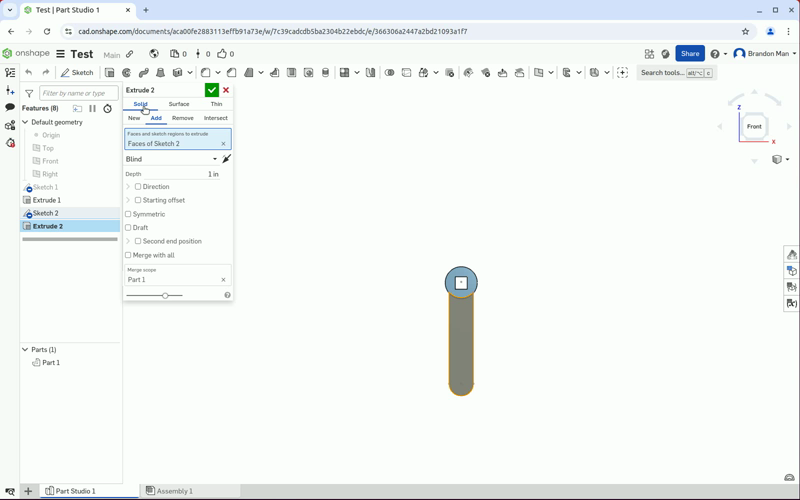
click(143, 106)
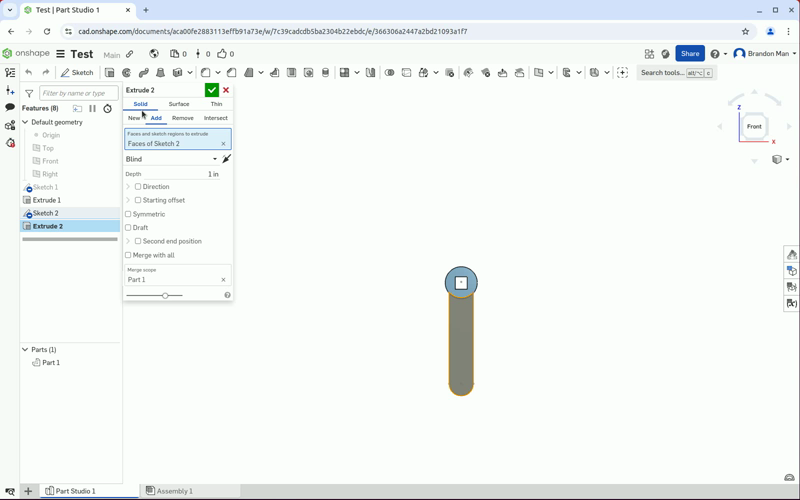
mouse_move(137, 120)
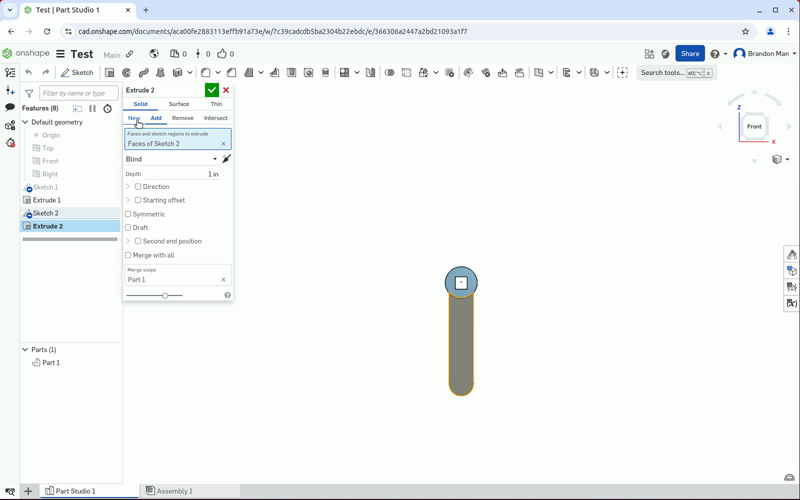
click(137, 120)
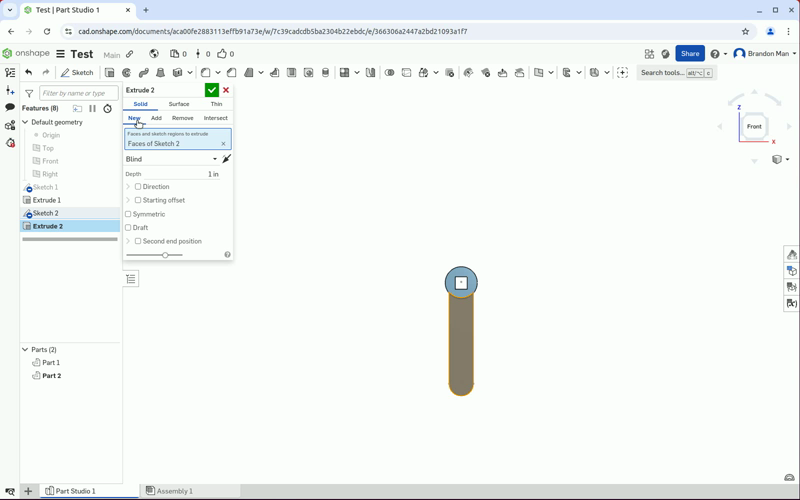
key(tab, 4)
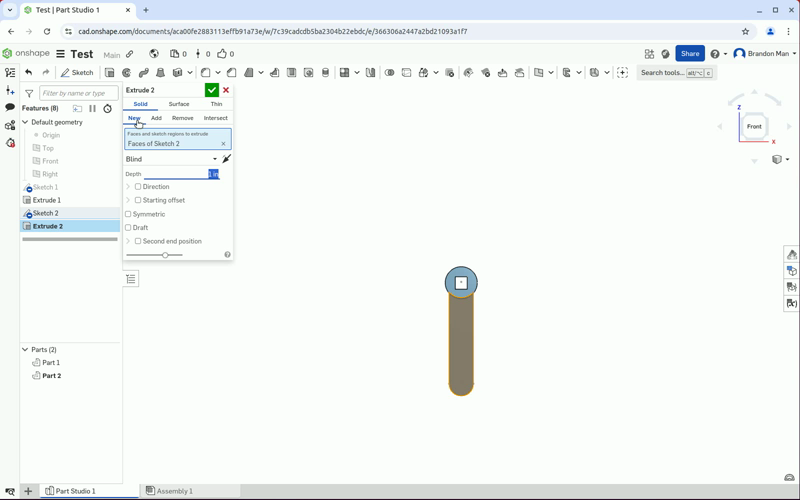
text(-4.092)
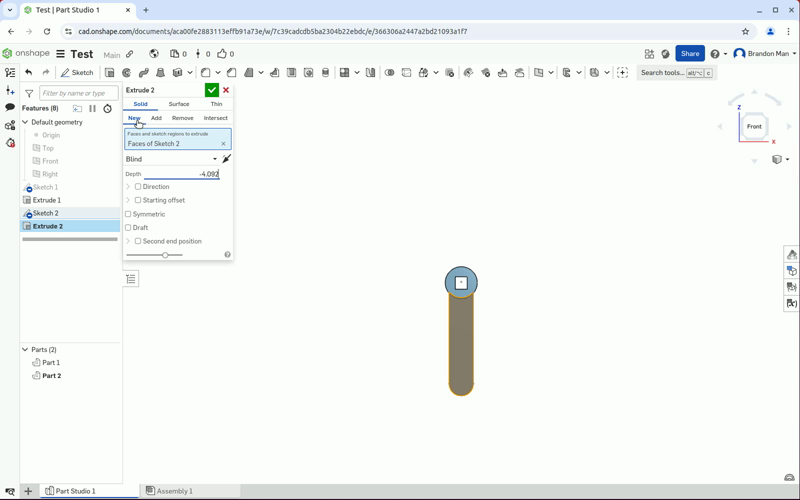
key(enter)
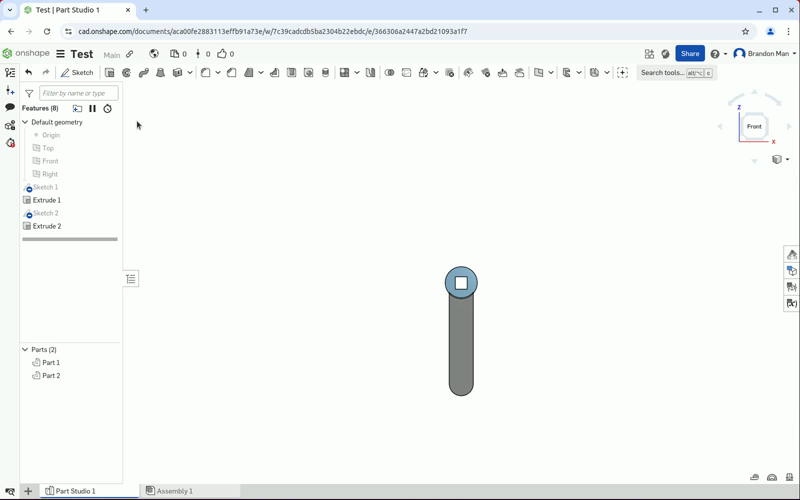
key(shift+h)
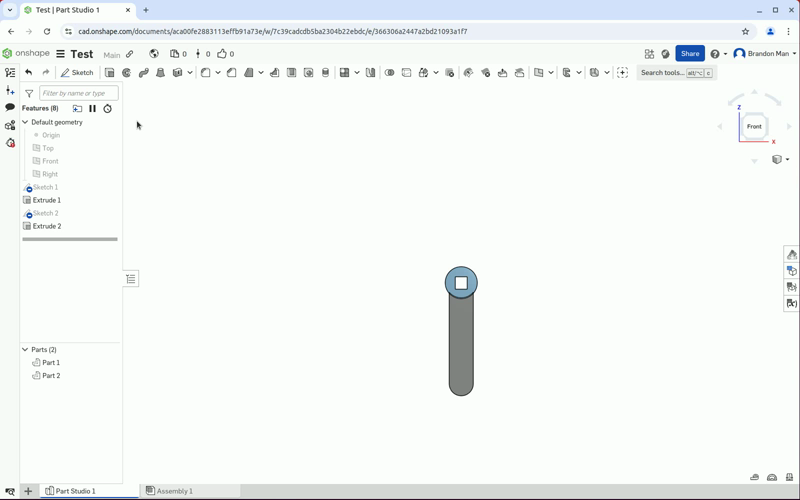
key(shift+h)
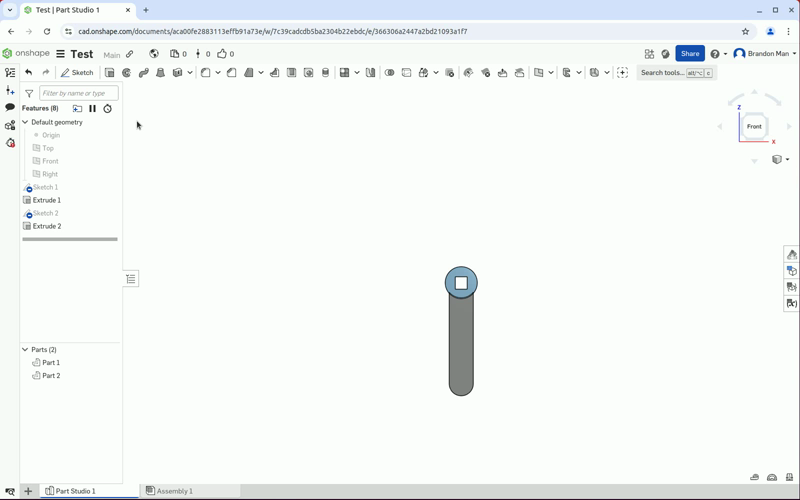
mouse_move(73, 189)
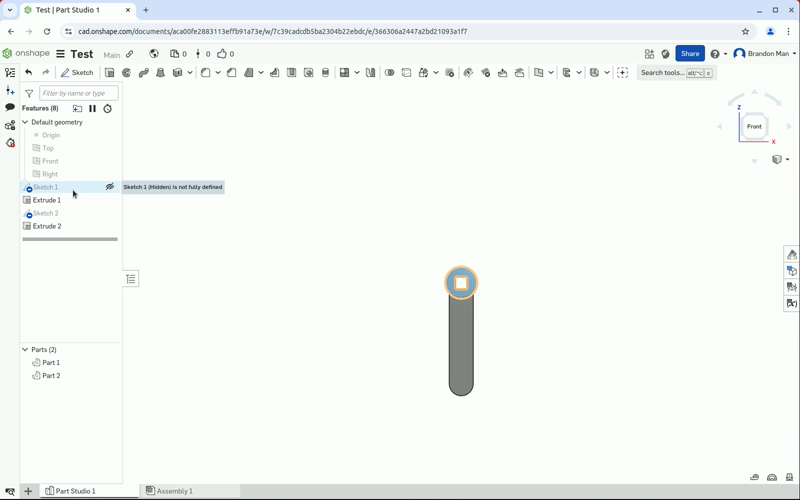
click(73, 189)
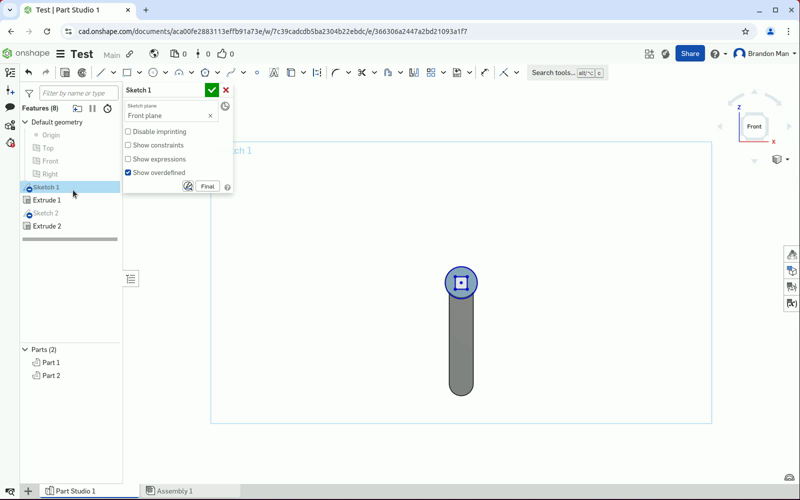
mouse_move(229, 92)
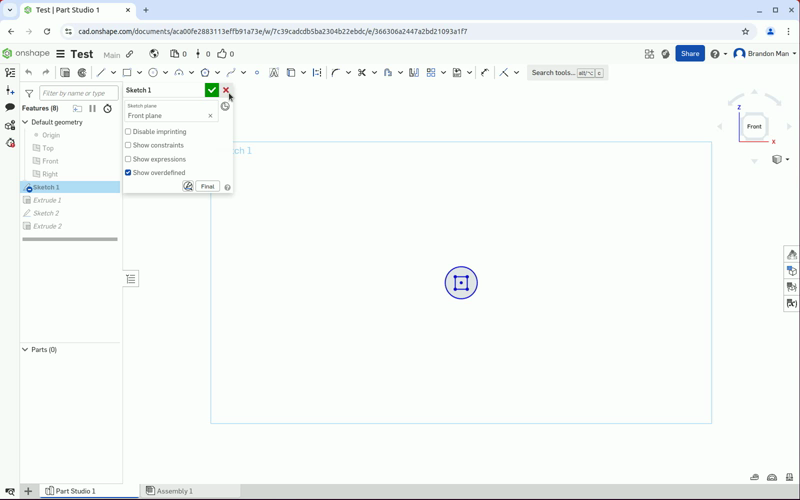
click(229, 92)
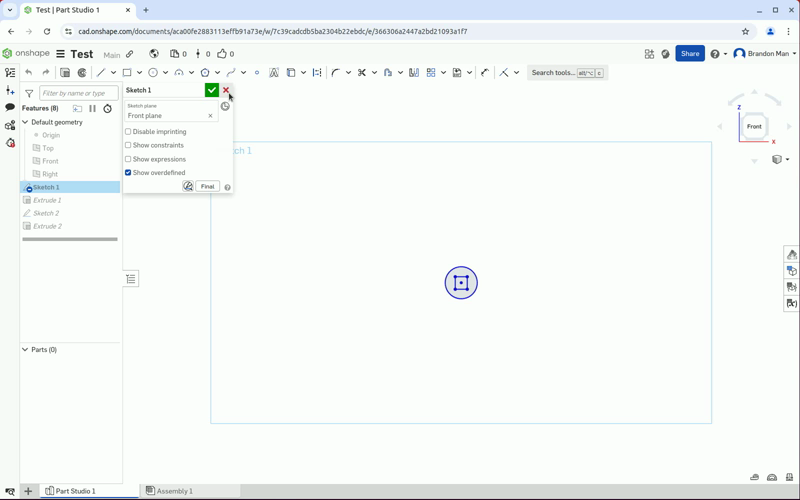
key(shift+s)
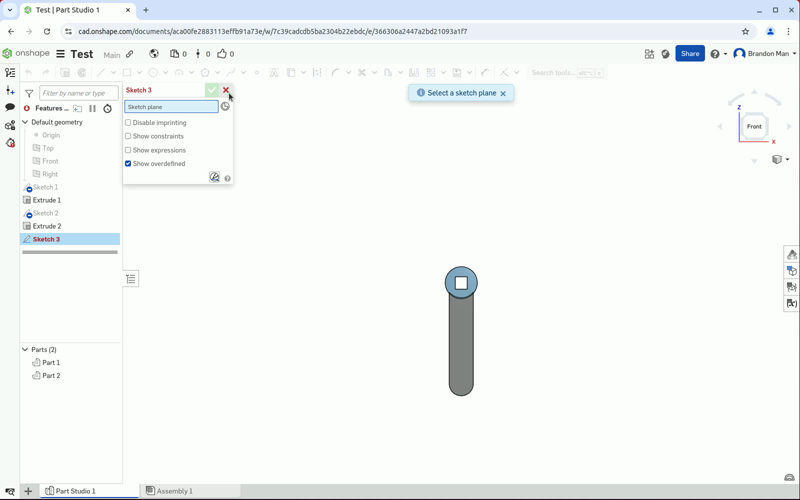
mouse_move(73, 163)
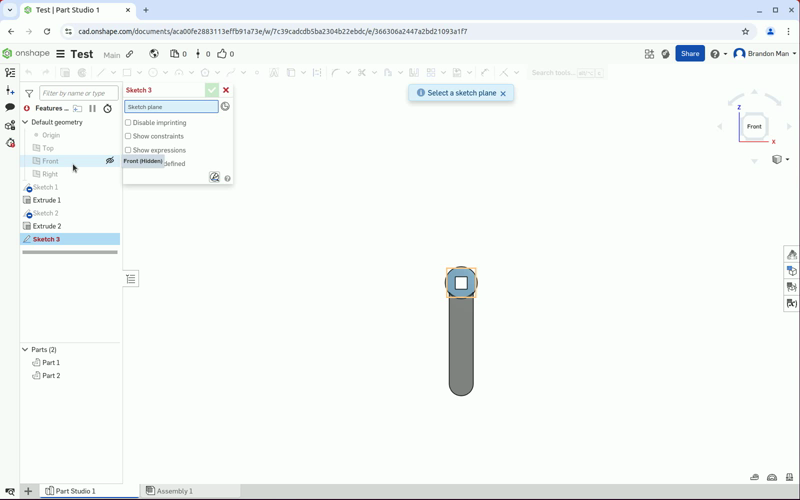
click(73, 163)
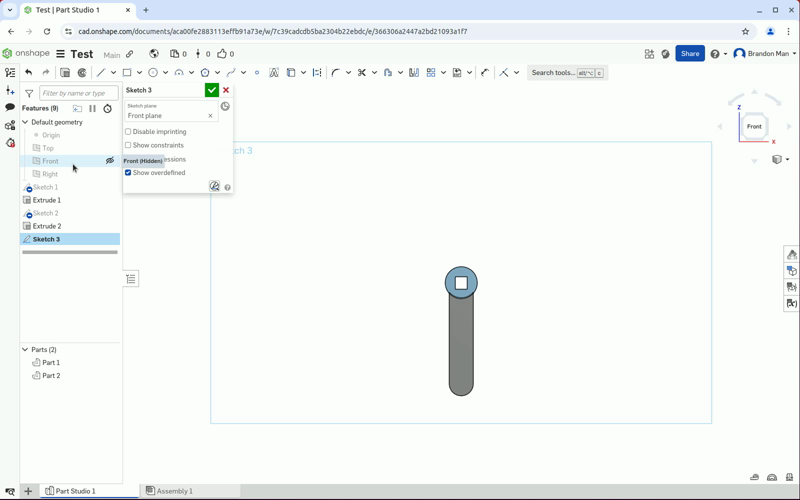
mouse_move(73, 352)
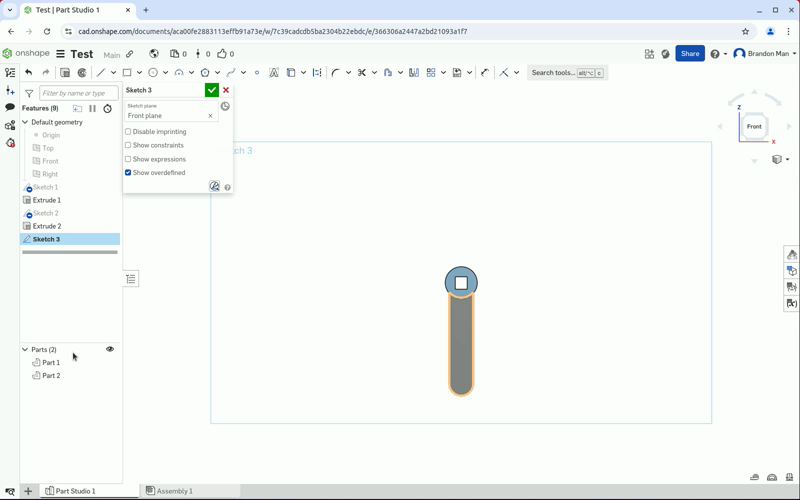
key(y)
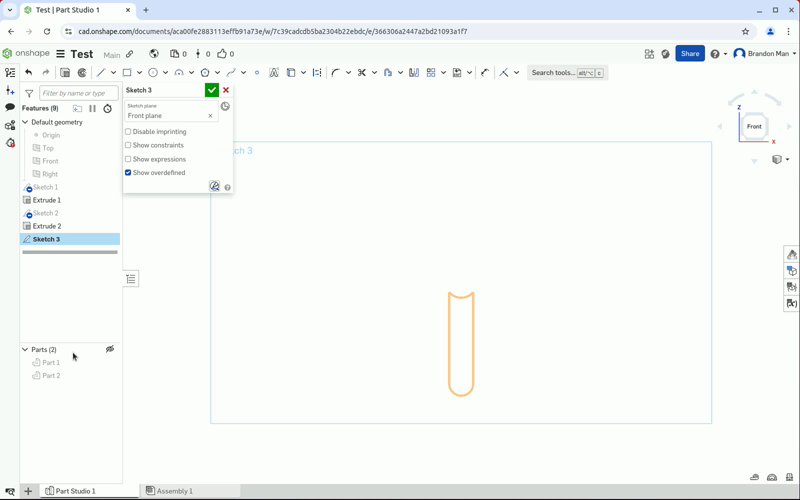
key(l)
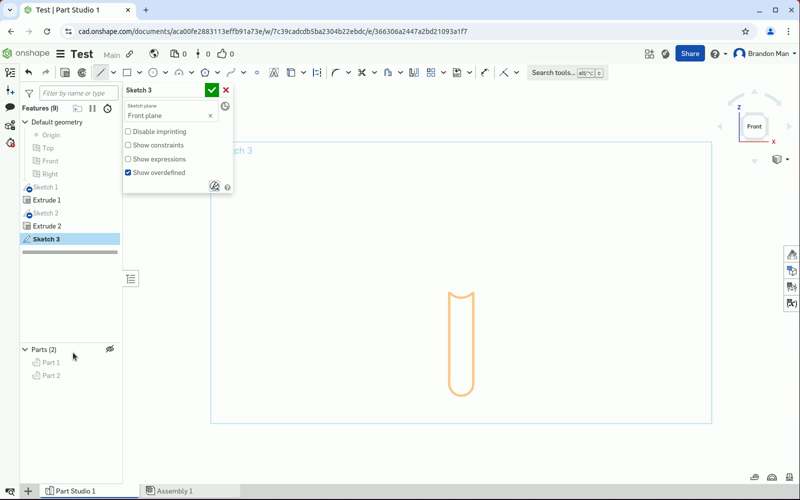
key_down(shift)
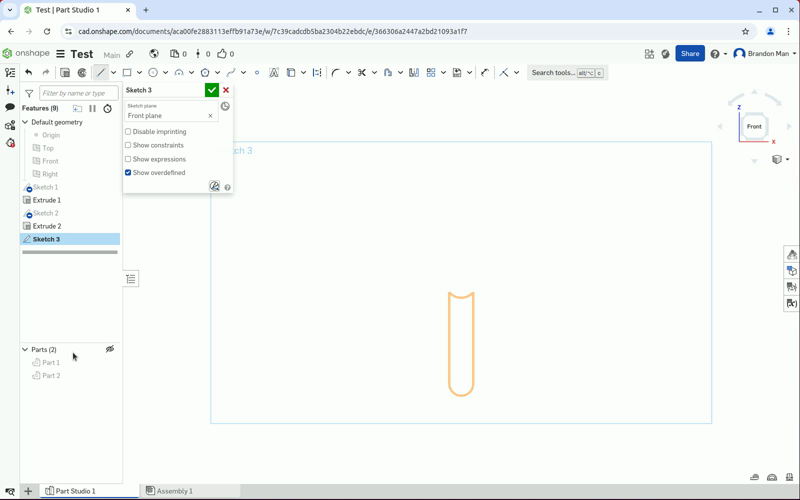
mouse_move(454, 288)
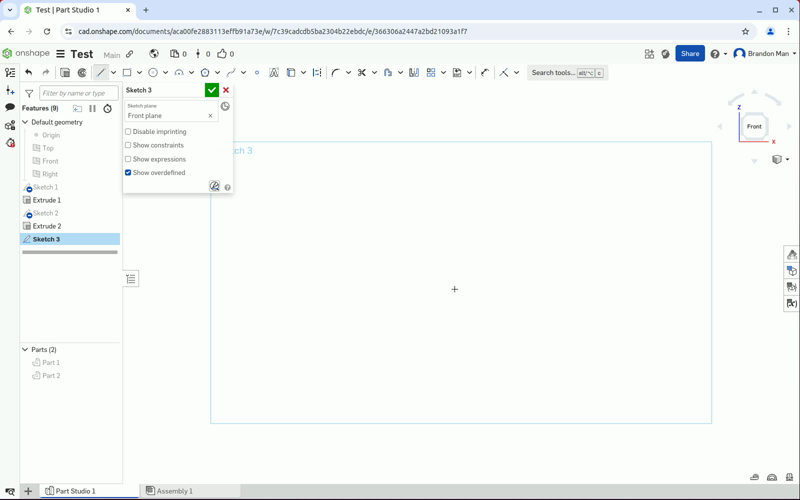
click(454, 288)
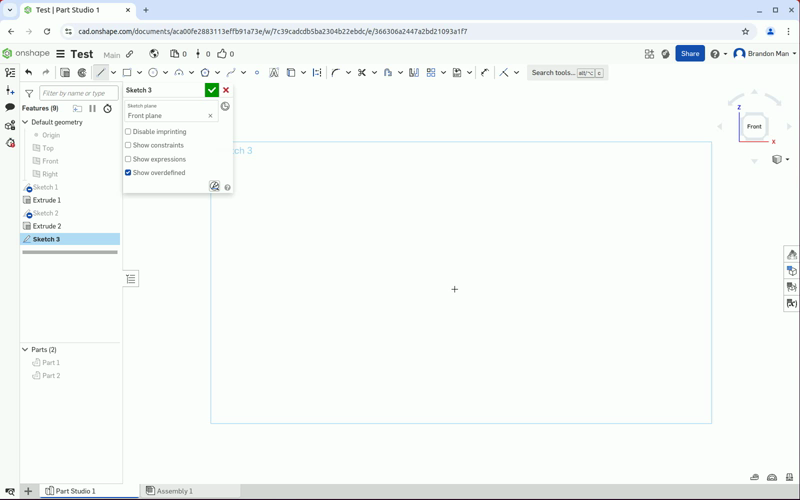
key_up(shift)
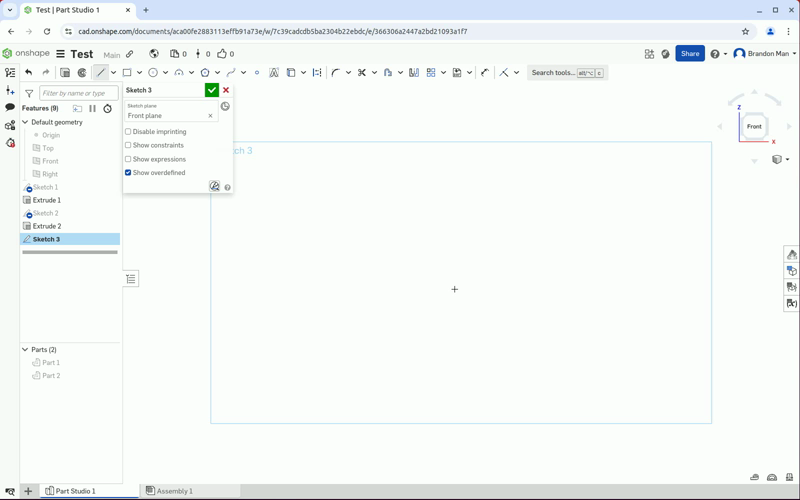
key_down(shift)
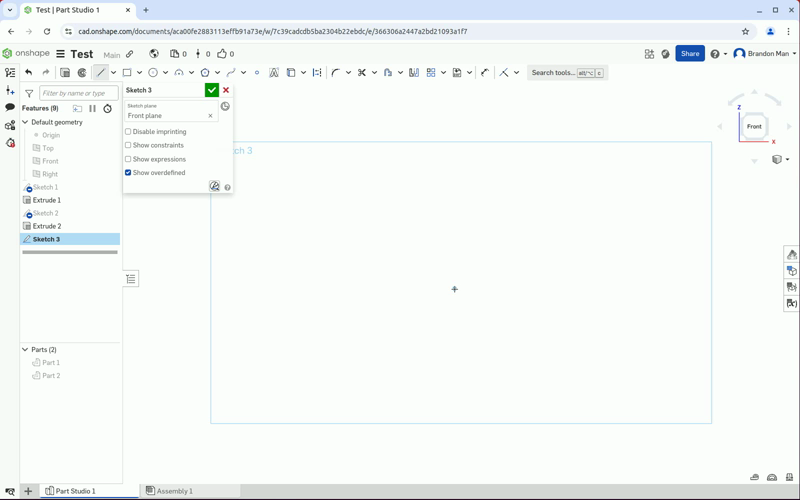
mouse_move(484, 288)
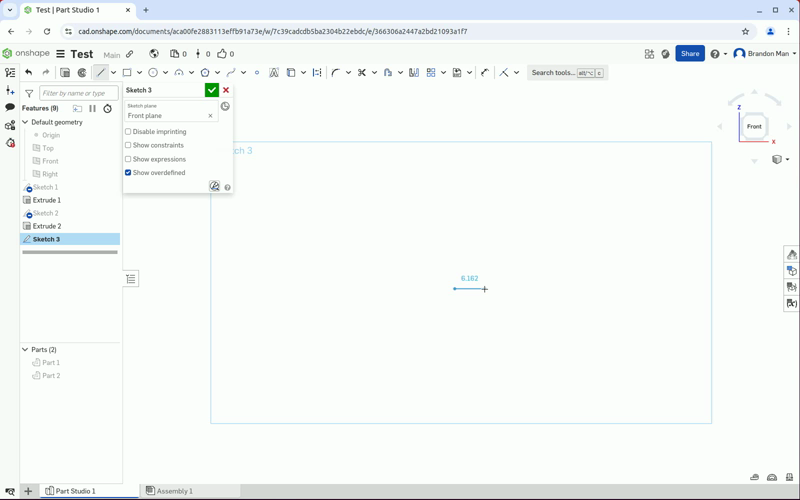
mouse_move(467, 288)
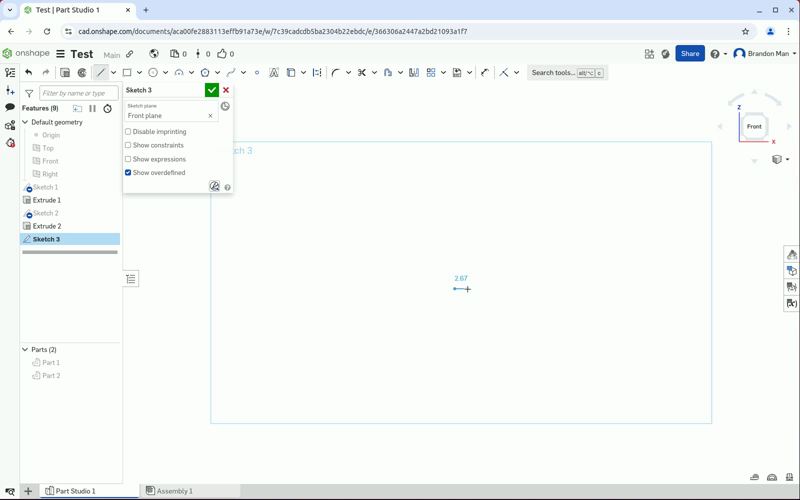
click(467, 288)
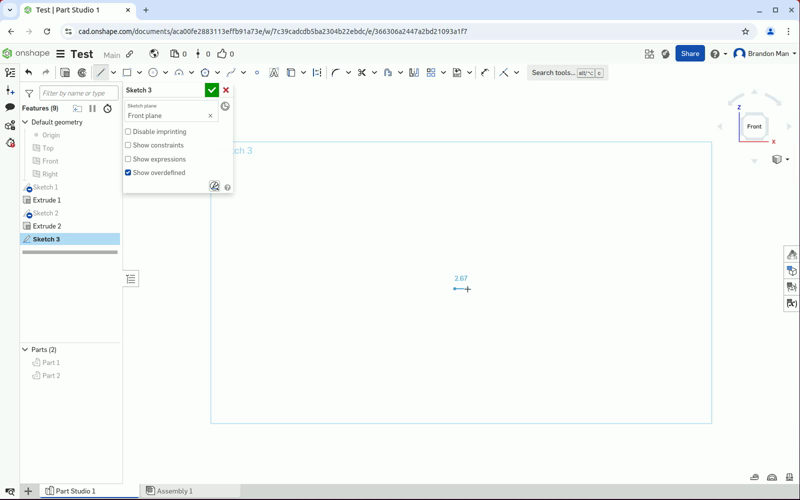
key_up(shift)
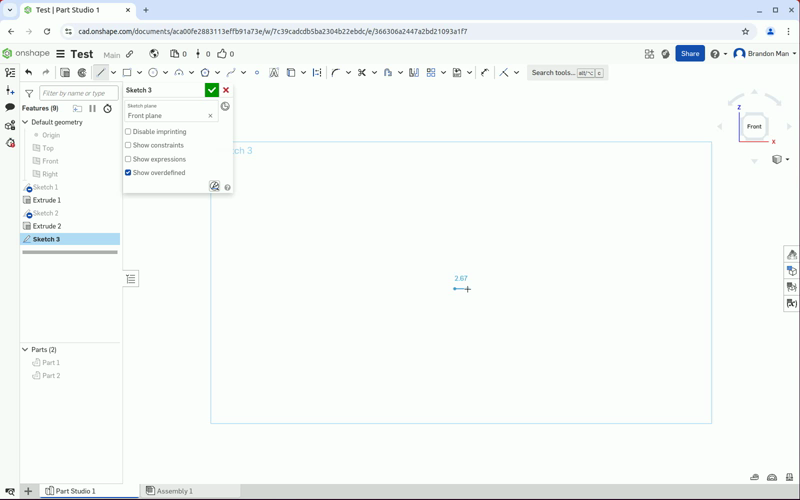
key_down(shift)
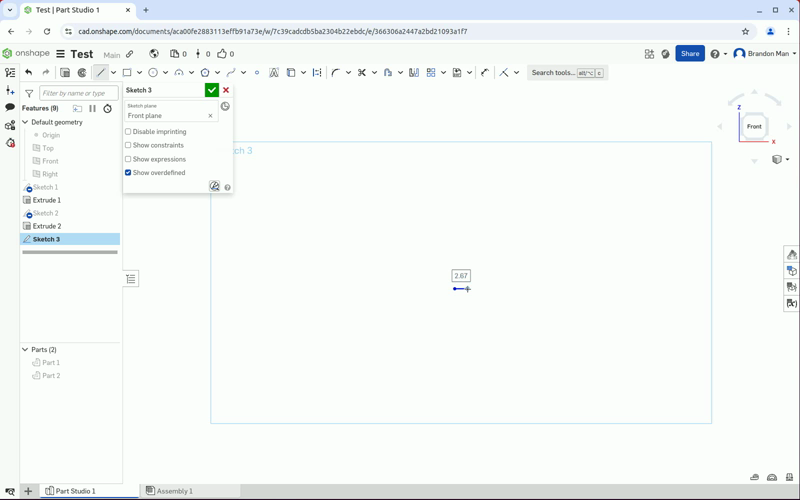
mouse_move(497, 288)
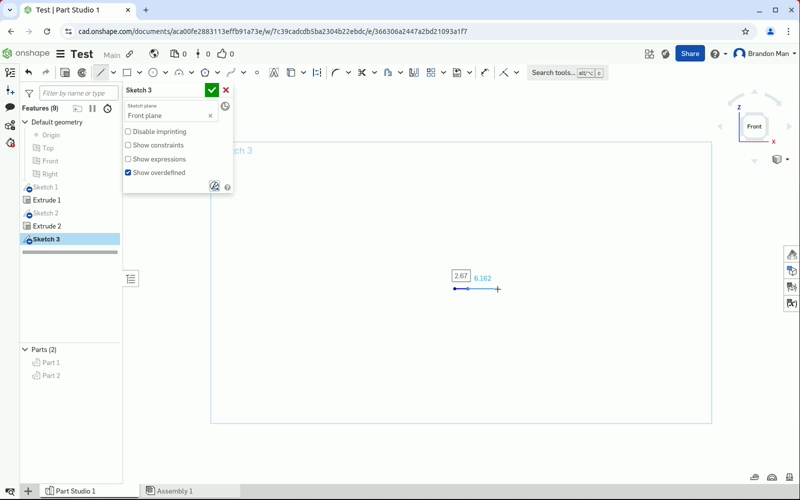
mouse_move(467, 276)
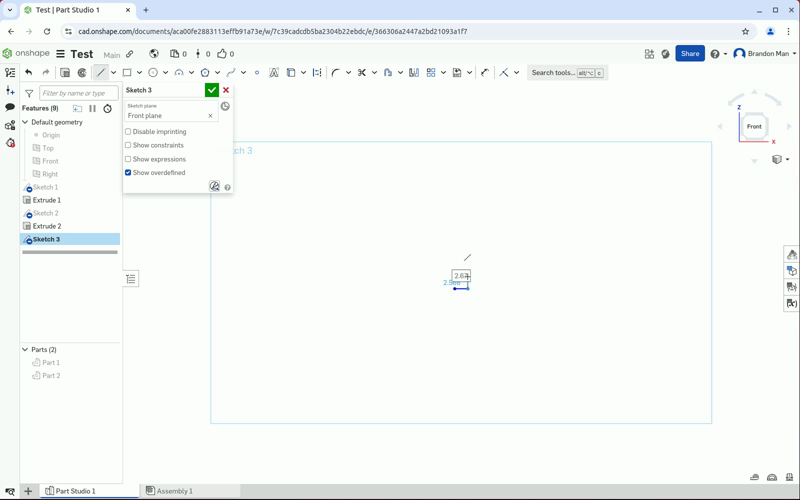
click(467, 276)
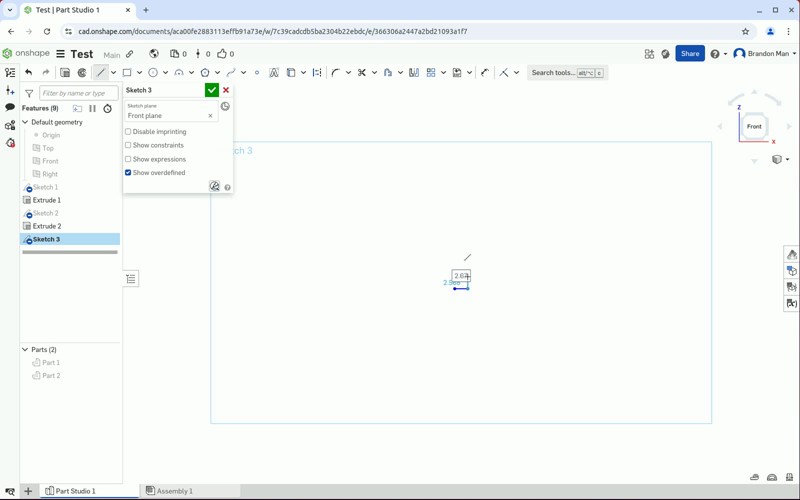
key_up(shift)
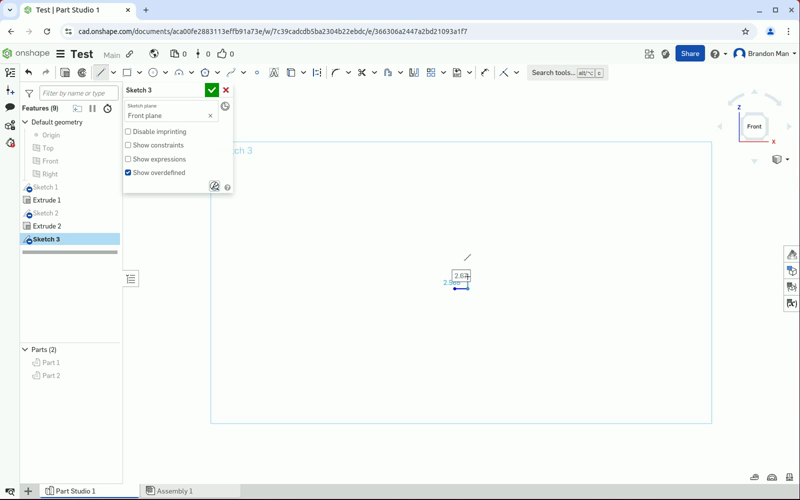
key_down(shift)
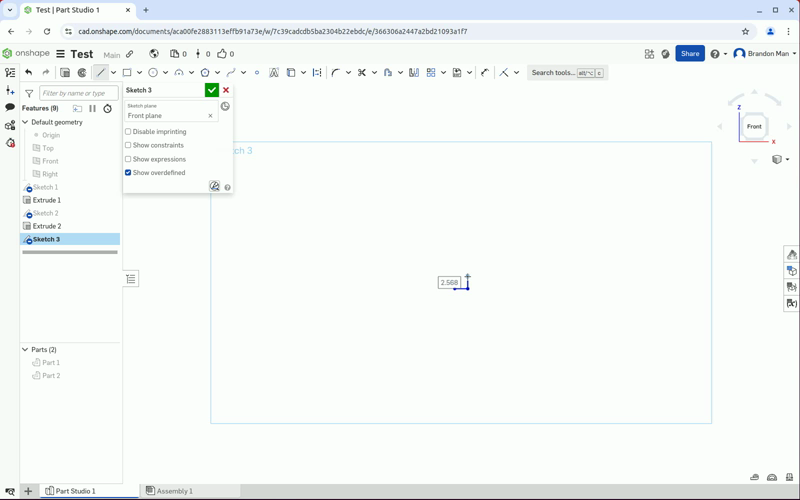
mouse_move(497, 276)
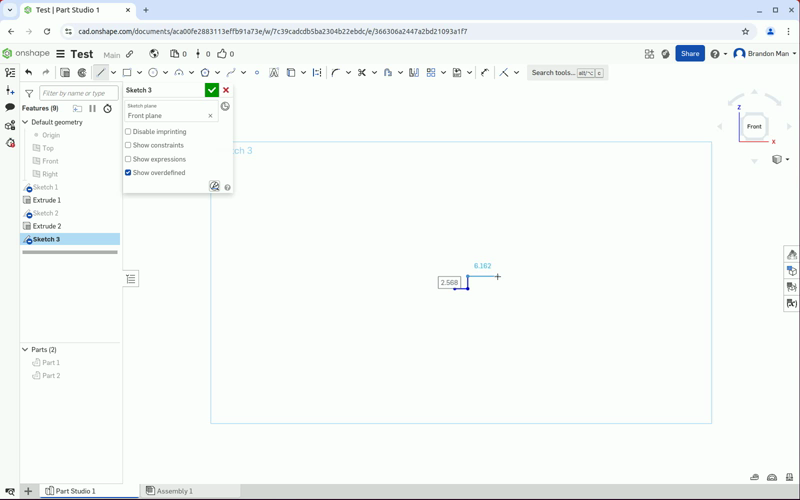
mouse_move(454, 276)
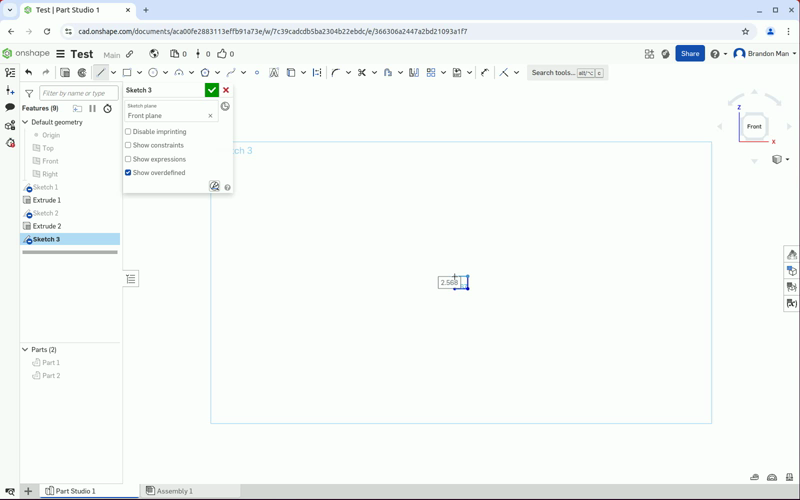
click(454, 276)
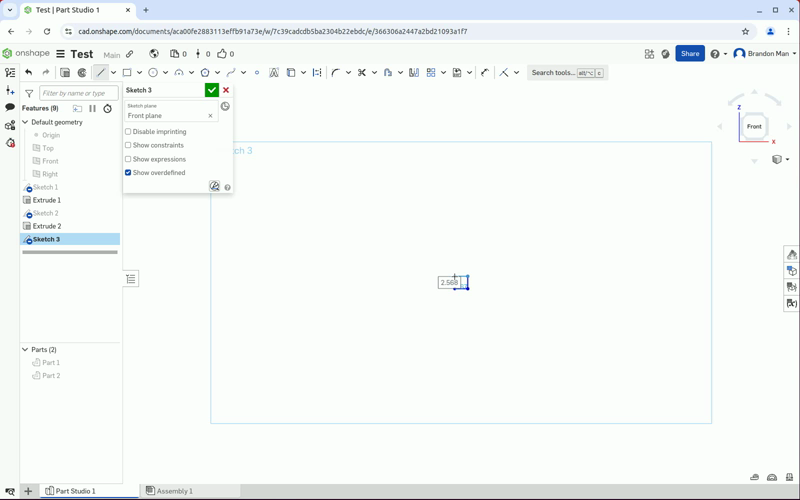
key_up(shift)
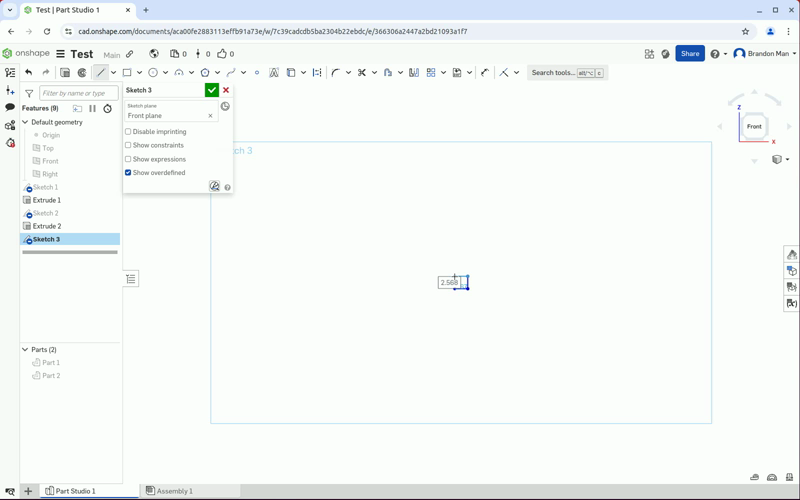
mouse_move(484, 276)
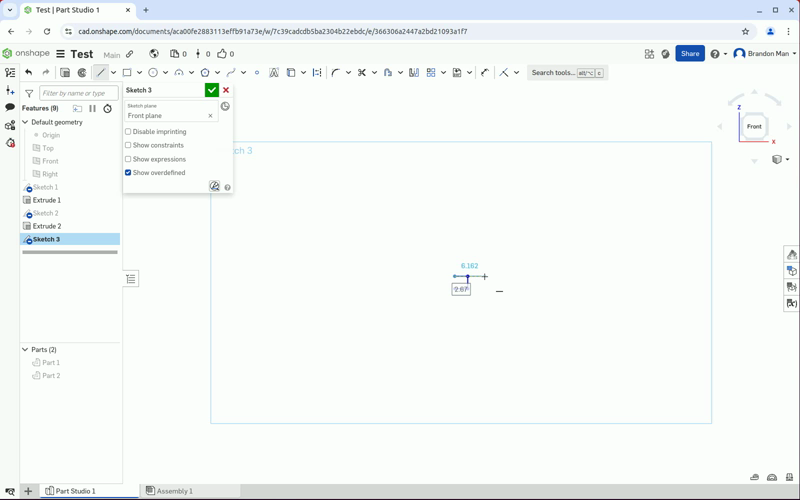
key_down(shift)
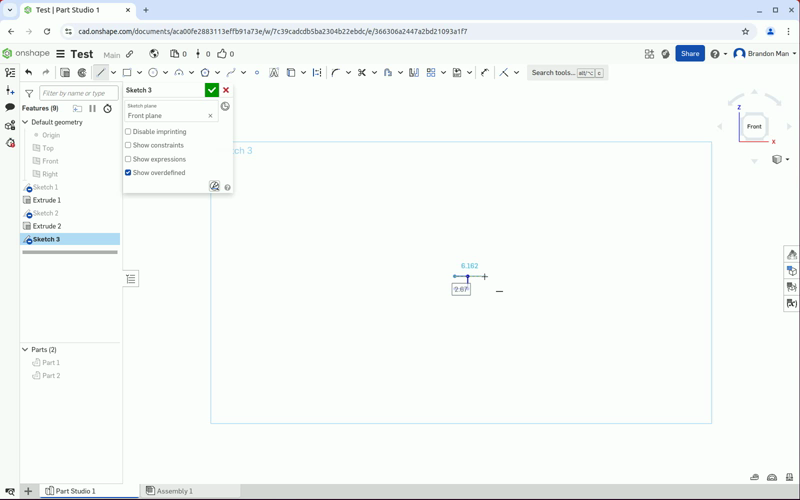
mouse_move(454, 288)
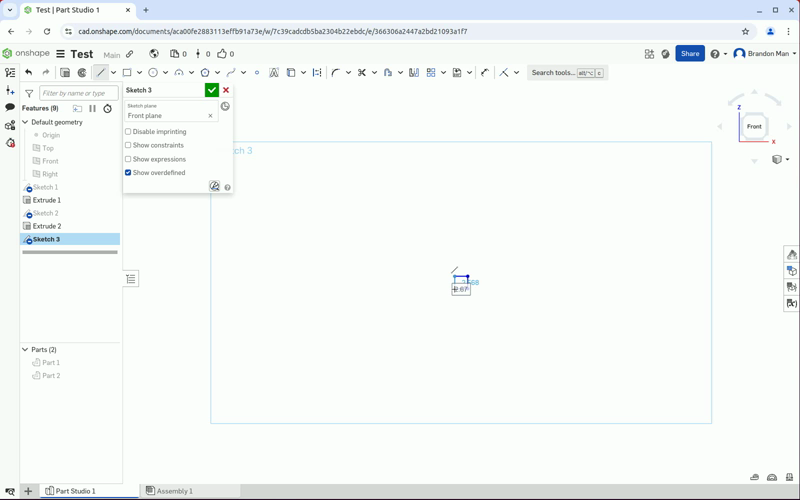
key_up(shift)
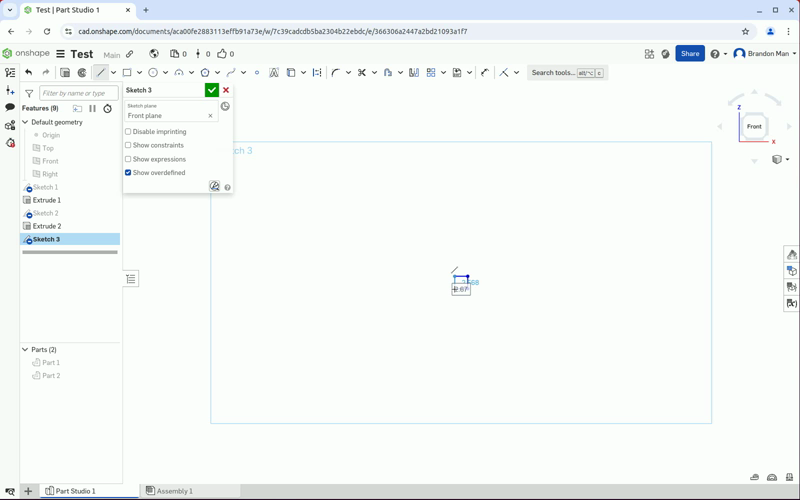
click(454, 288)
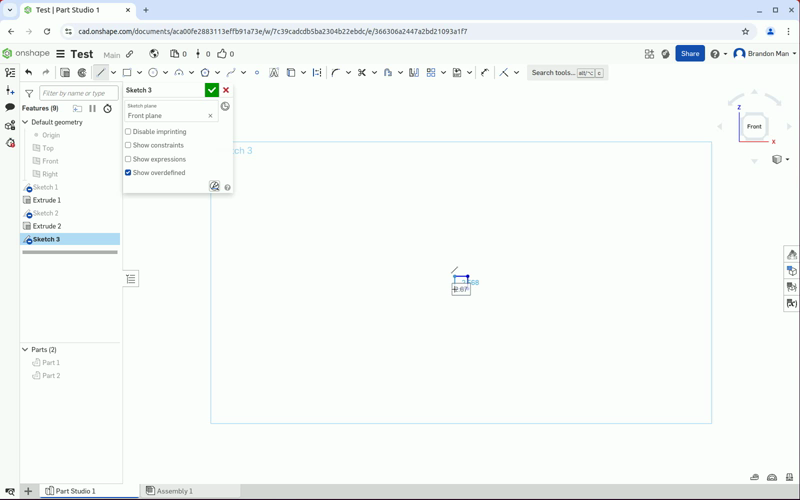
key(esc)
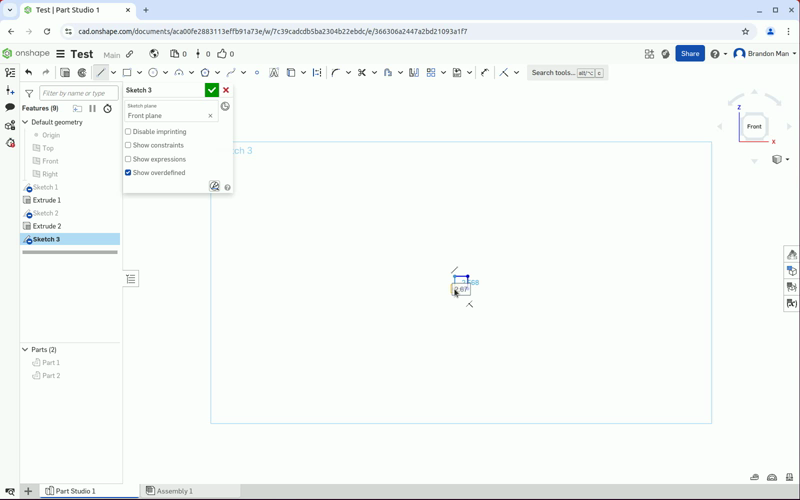
key(c)
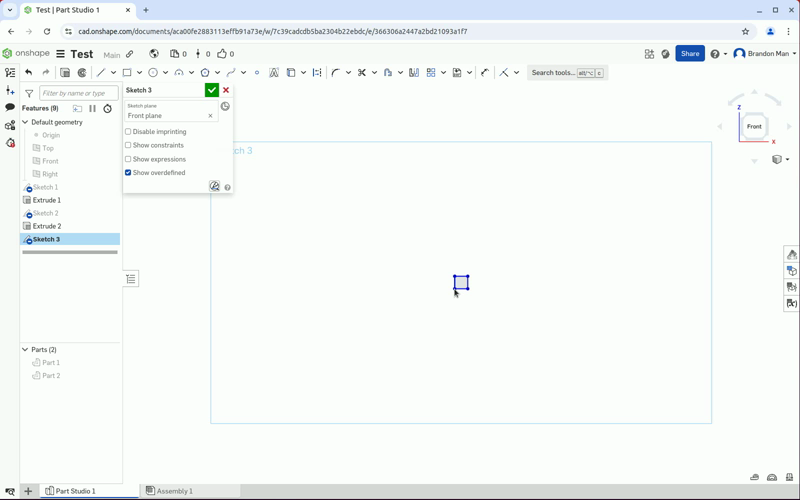
key_down(shift)
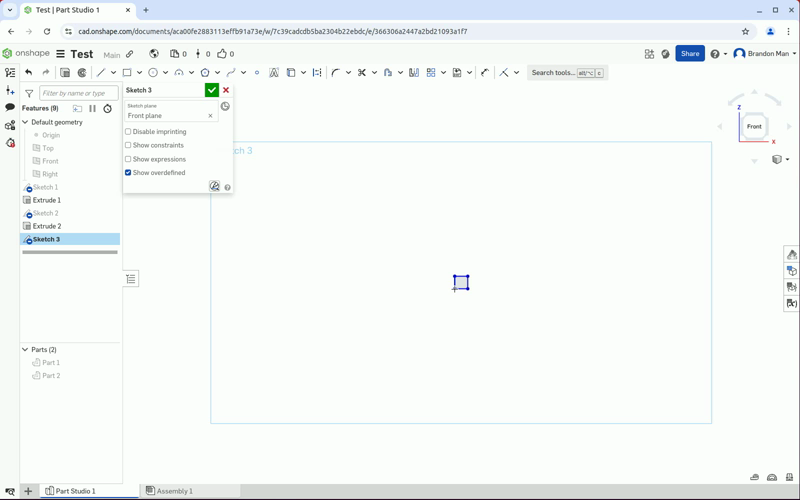
mouse_move(461, 282)
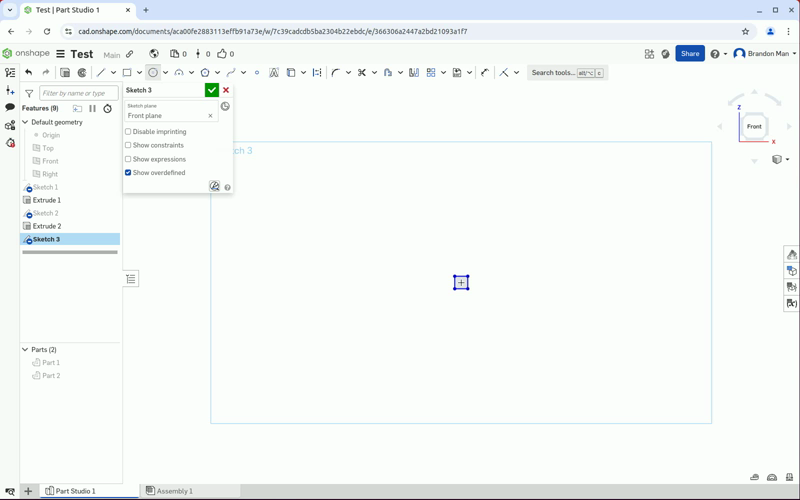
click(461, 282)
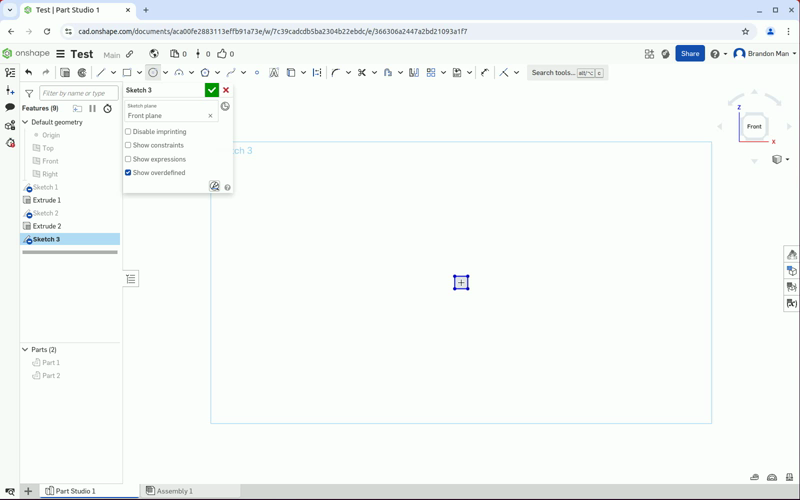
key_up(shift)
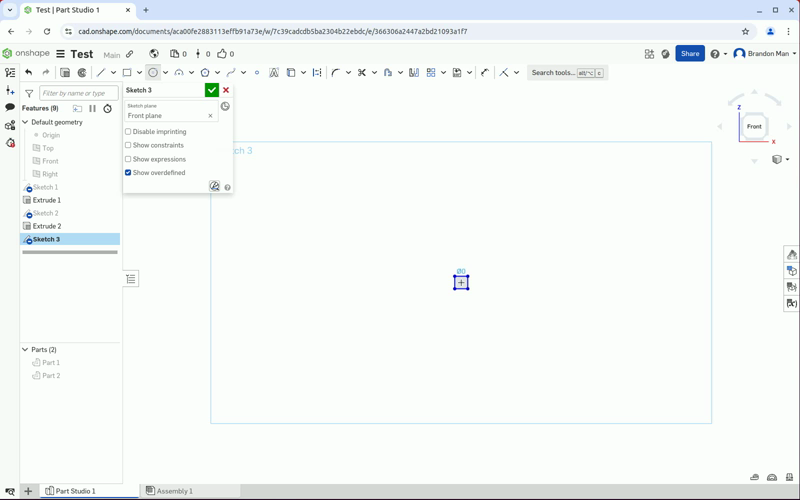
mouse_move(464, 282)
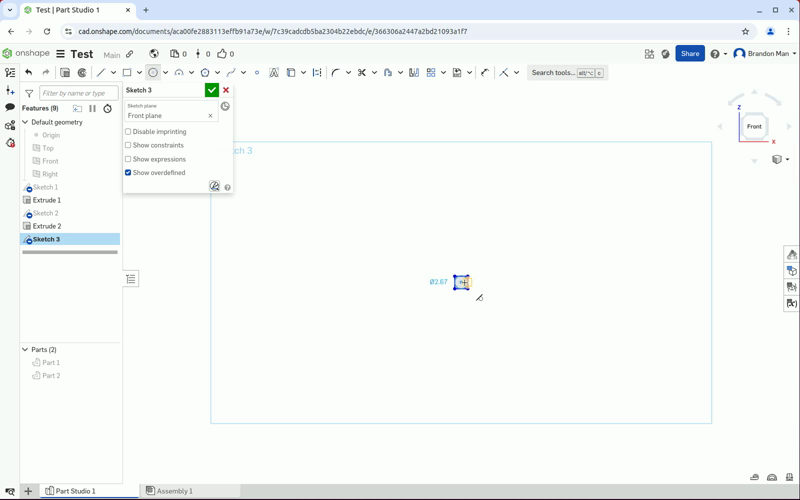
click(464, 282)
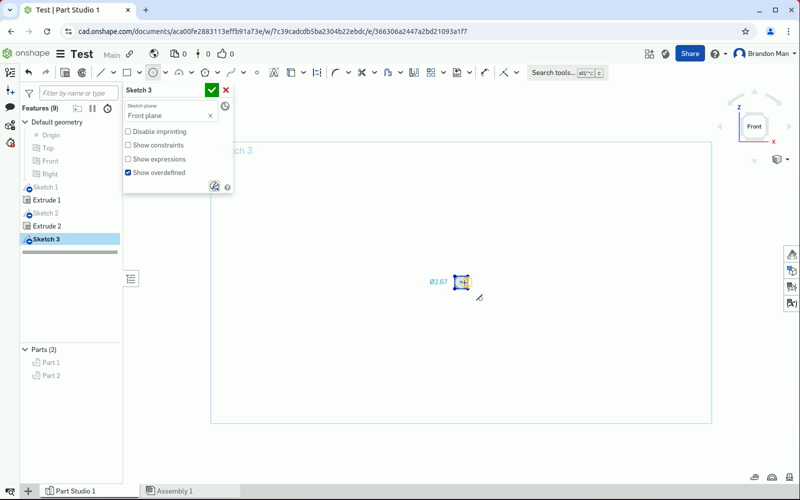
key(esc)
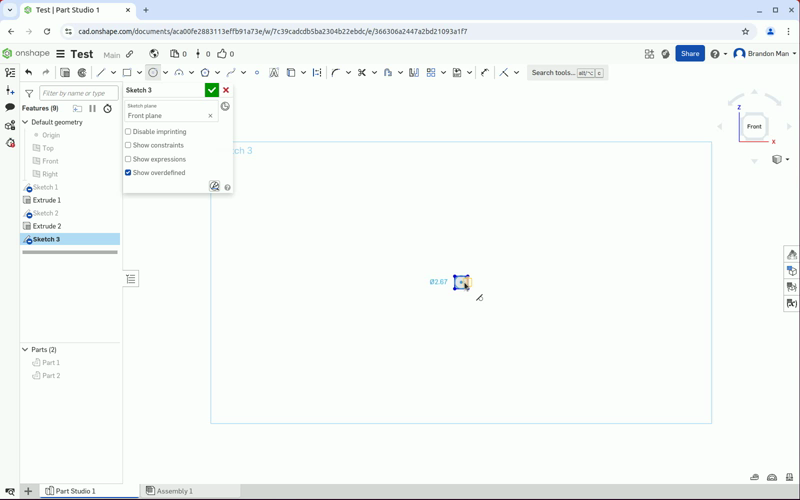
mouse_move(456, 278)
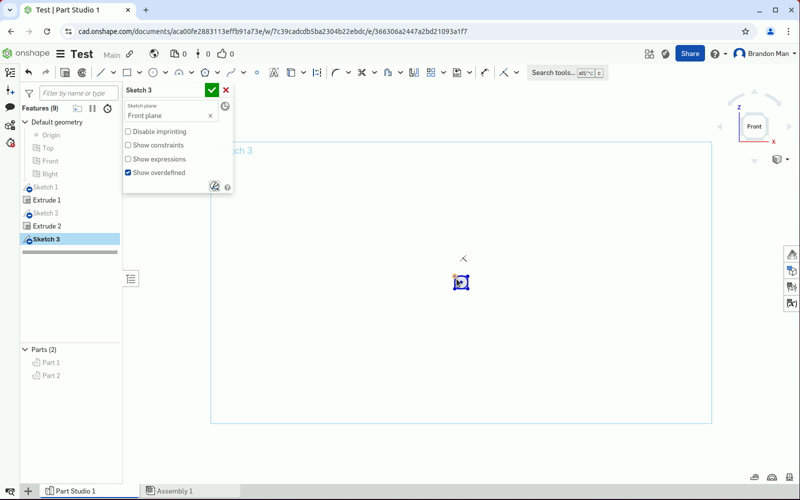
scroll(6)
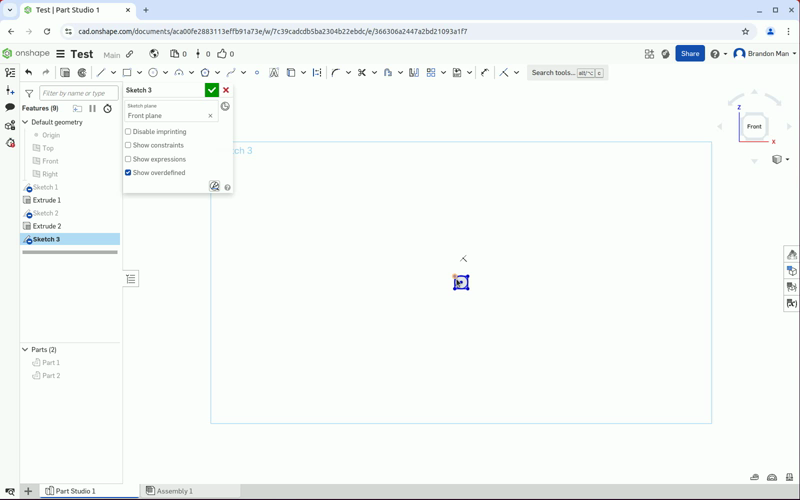
scroll(6)
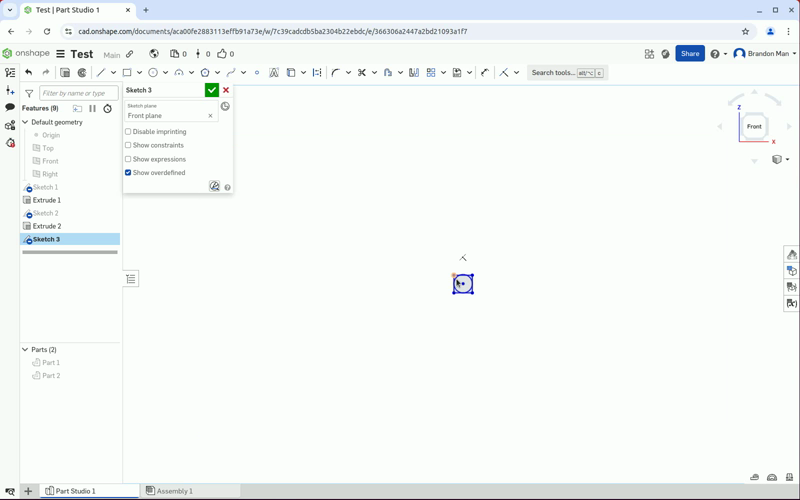
scroll(6)
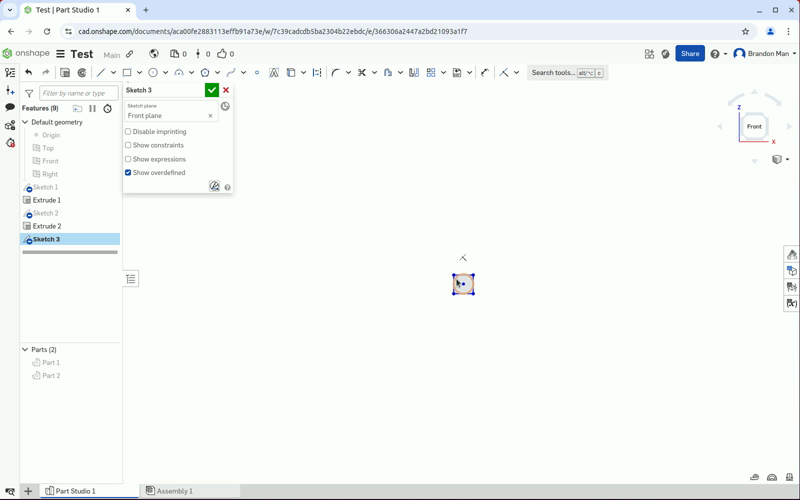
scroll(6)
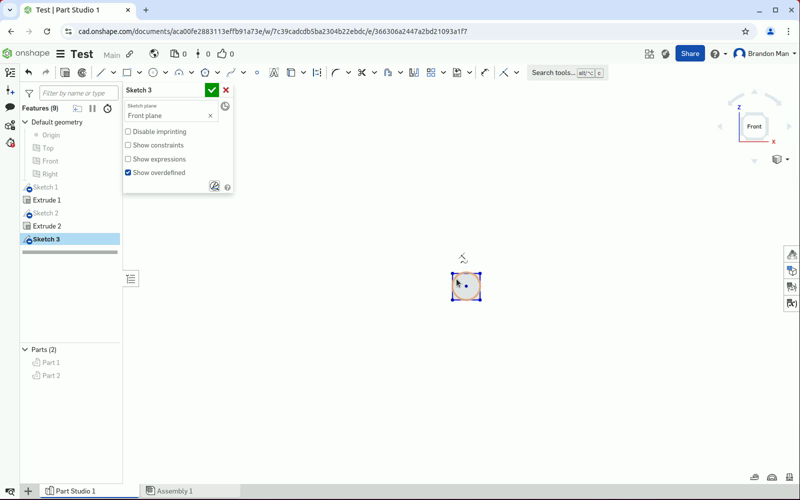
scroll(6)
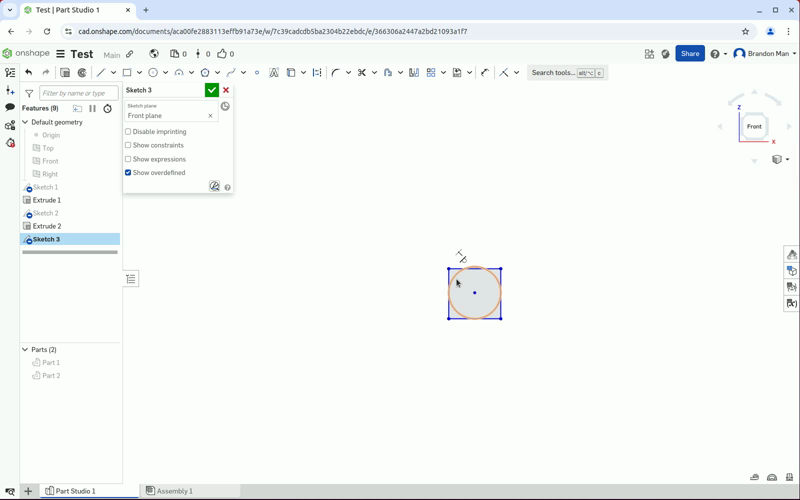
scroll(6)
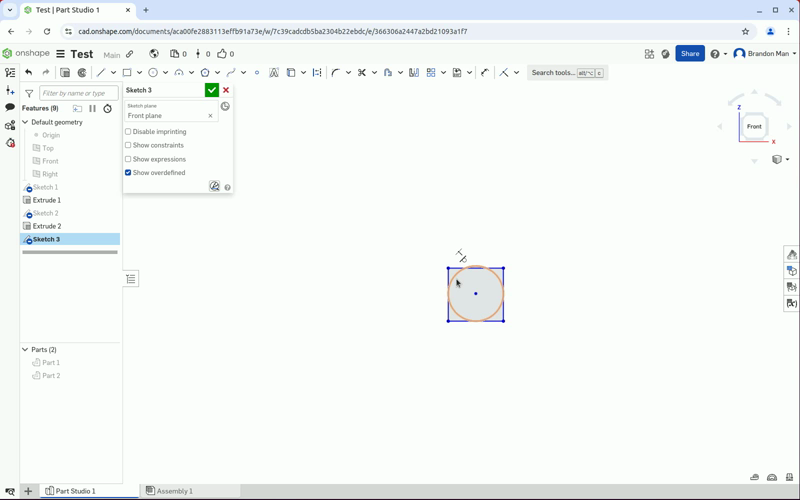
scroll(6)
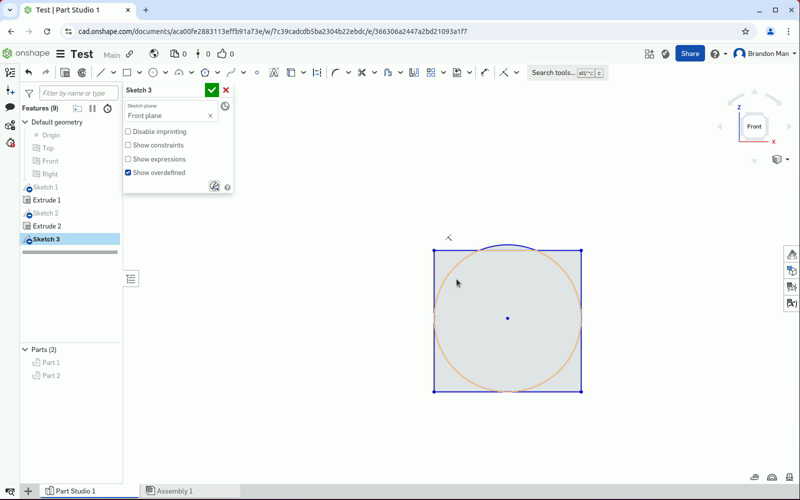
click(456, 278)
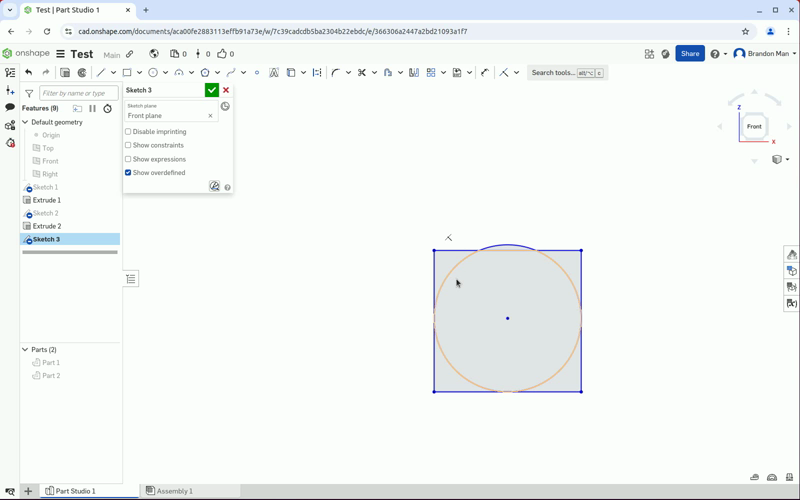
scroll(-6)
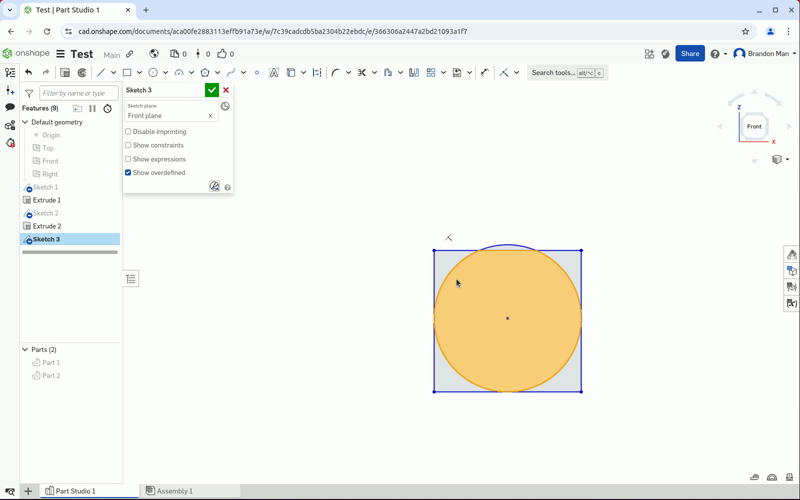
scroll(-6)
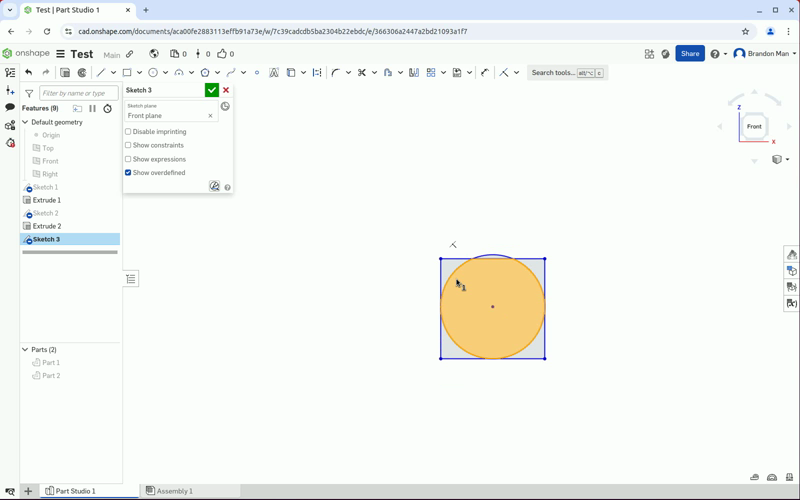
scroll(-6)
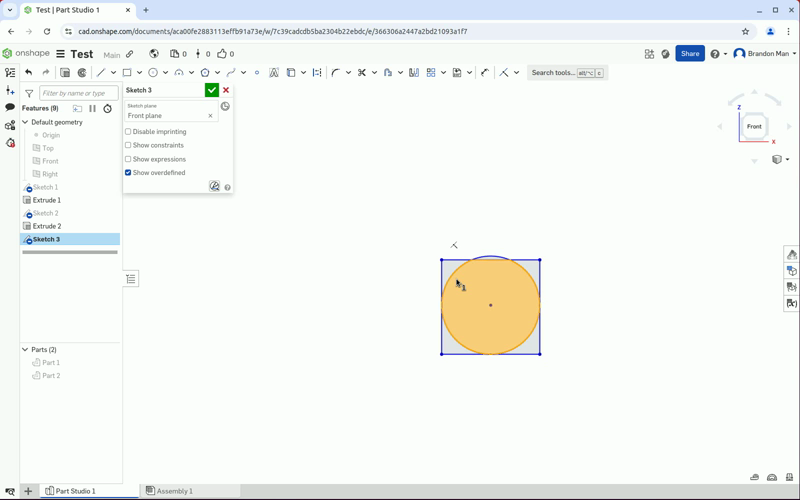
scroll(-6)
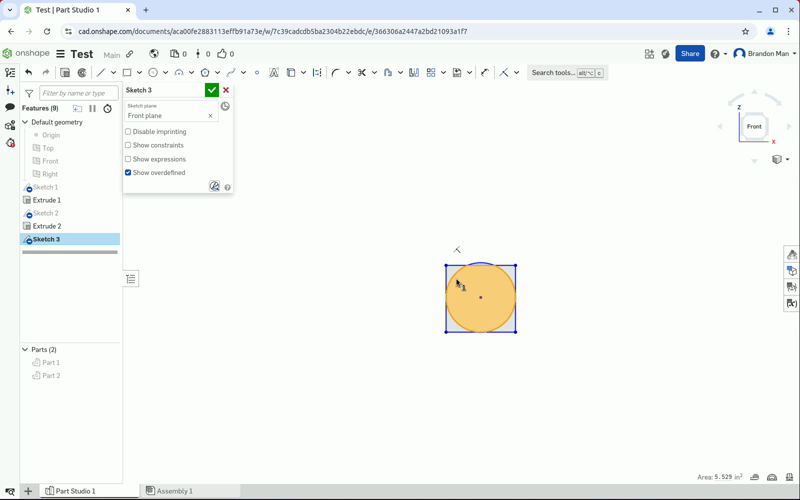
scroll(-6)
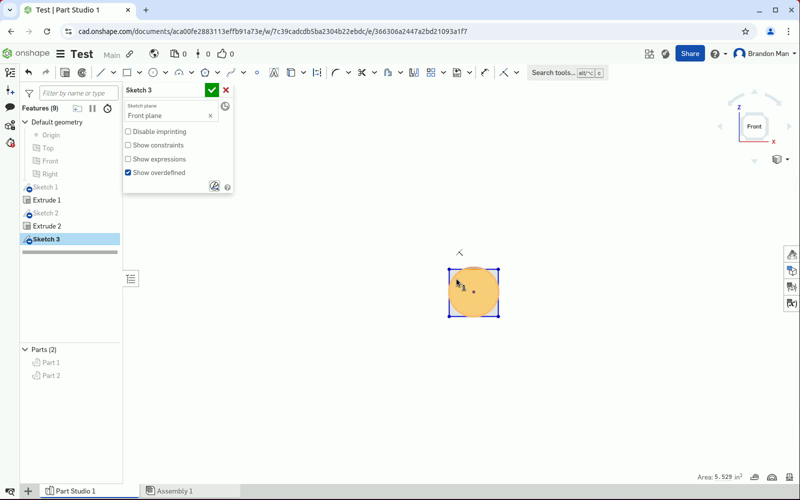
scroll(-6)
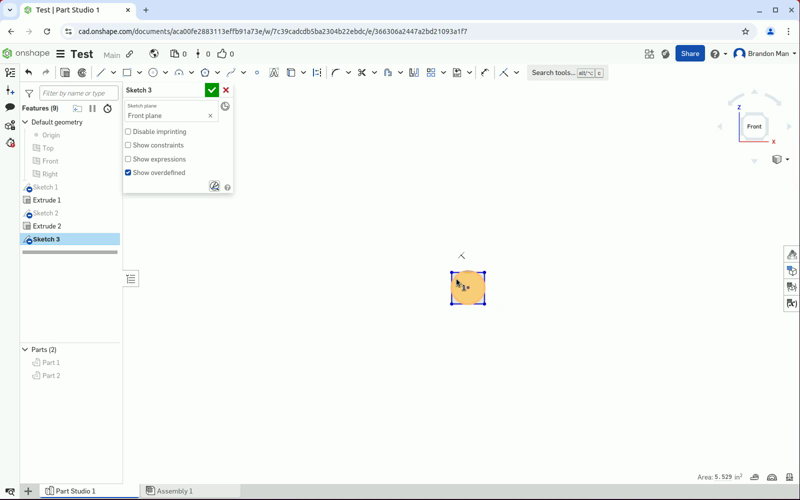
scroll(-6)
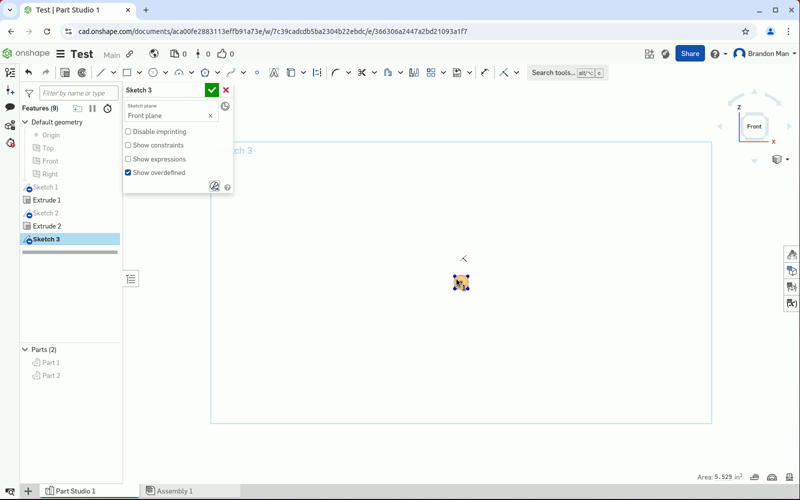
mouse_move(73, 352)
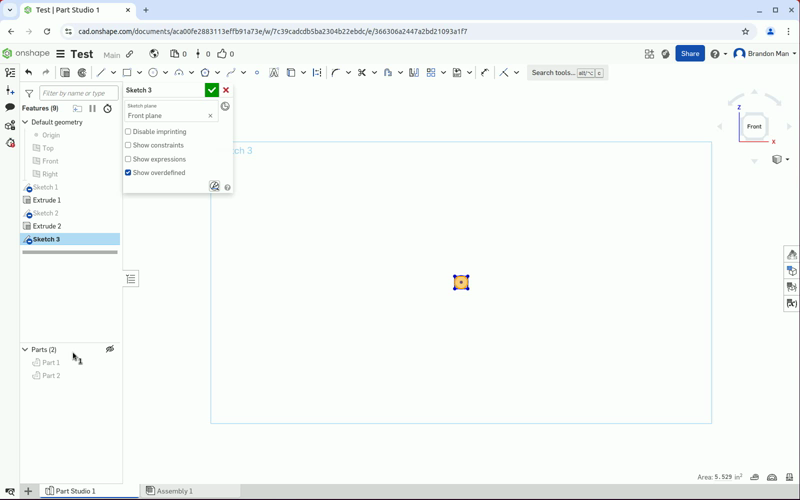
key(shift+y)
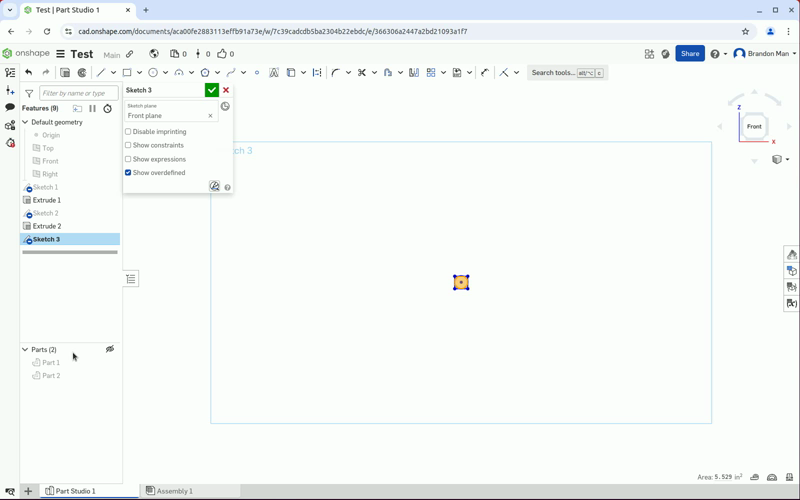
key(shift+e)
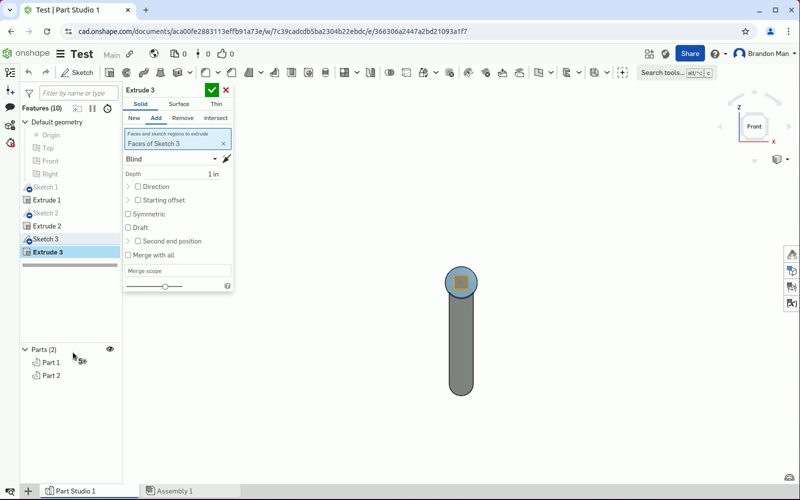
mouse_move(143, 106)
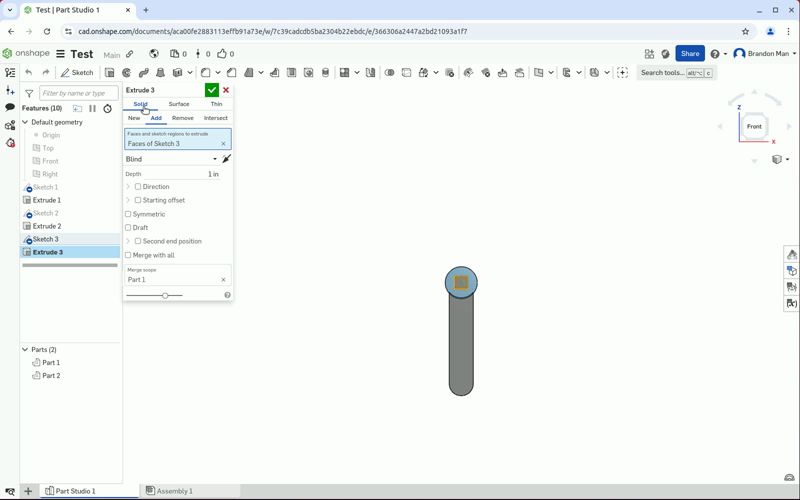
click(143, 106)
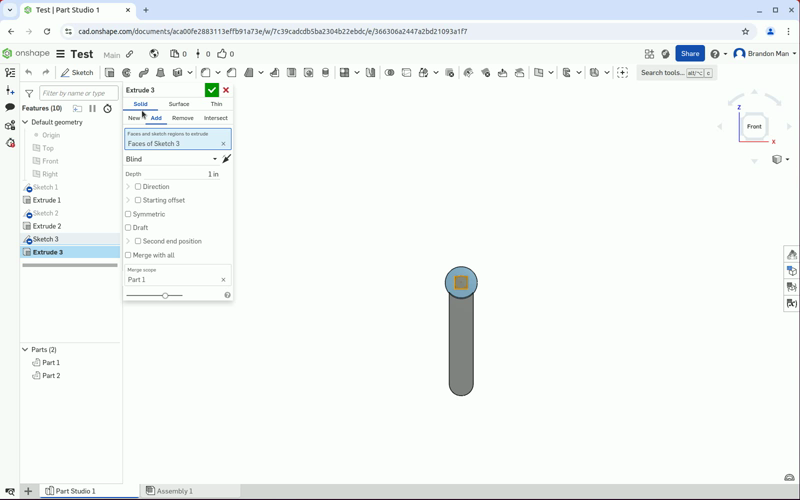
mouse_move(137, 120)
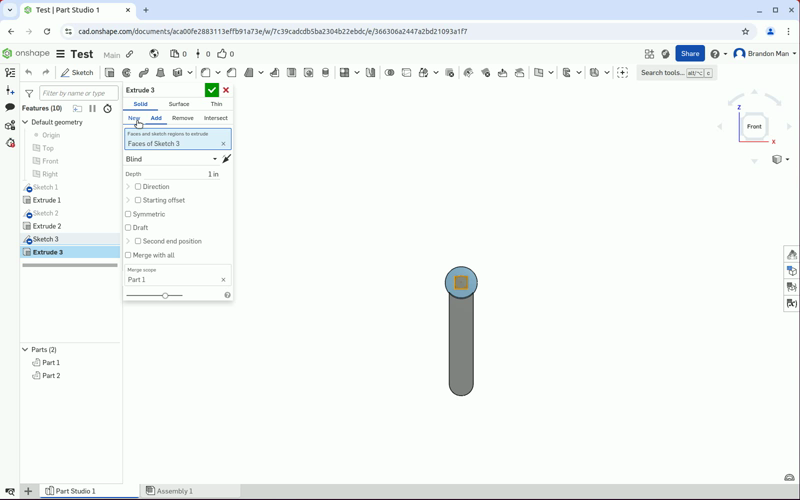
click(137, 120)
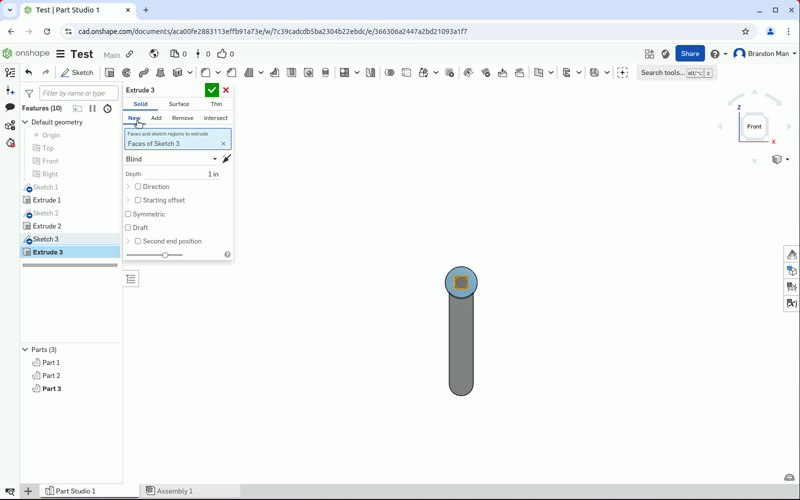
key(tab, 4)
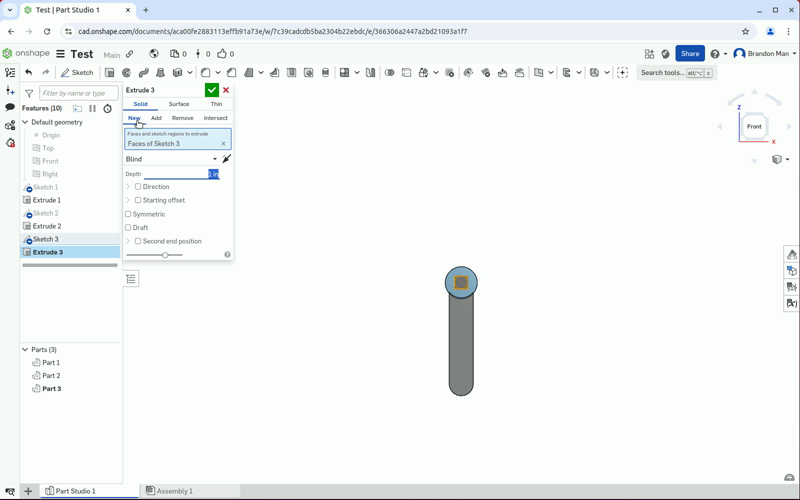
text(-0.481)
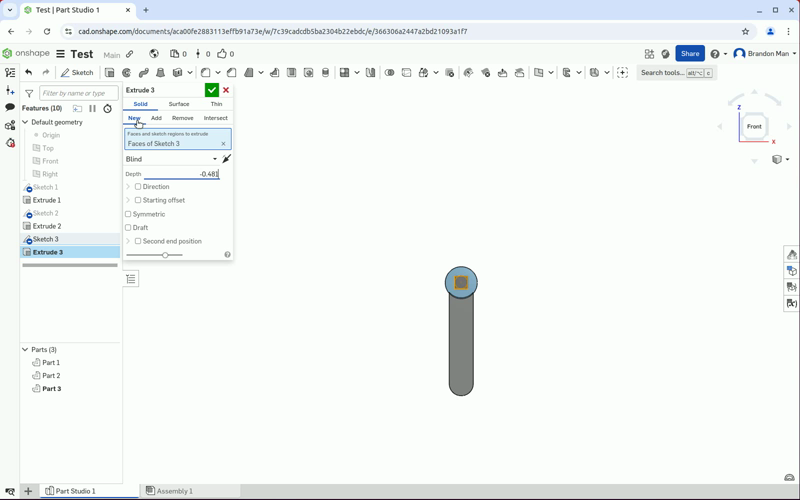
key(enter)
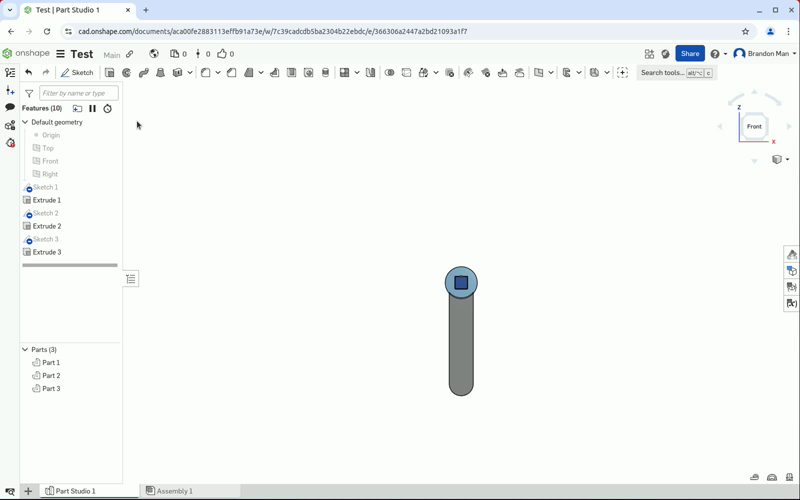
key(shift+h)
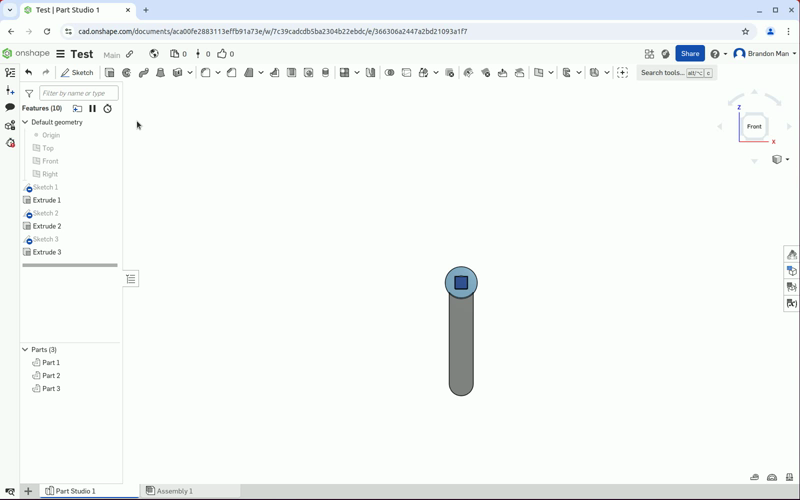
key(shift+h)
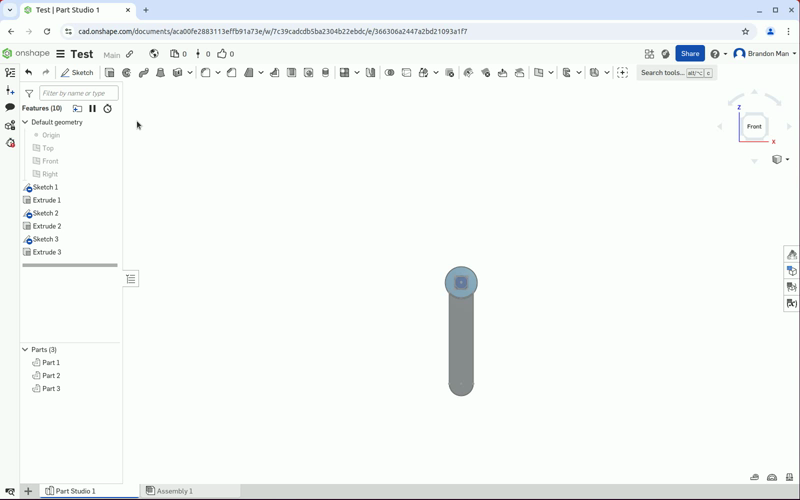
key(shift+7)
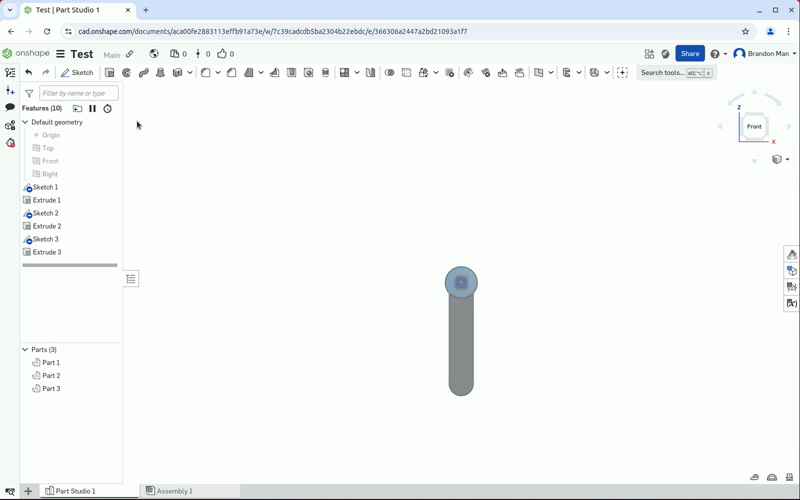
key(left, 2)
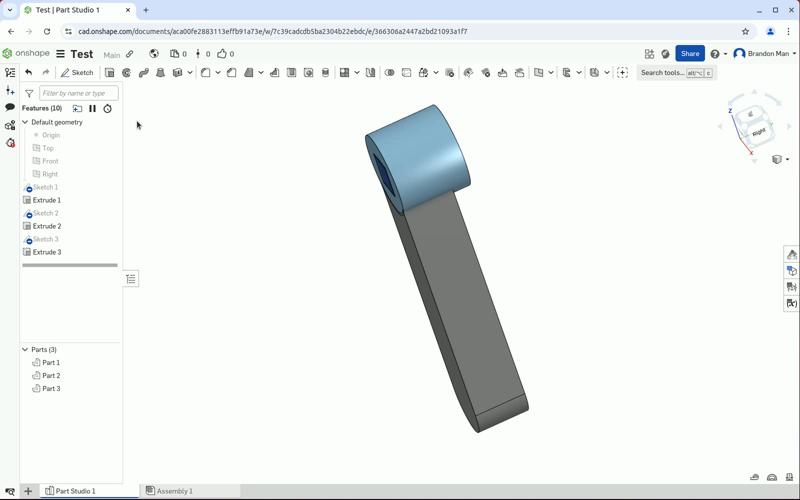
key(down, 2)
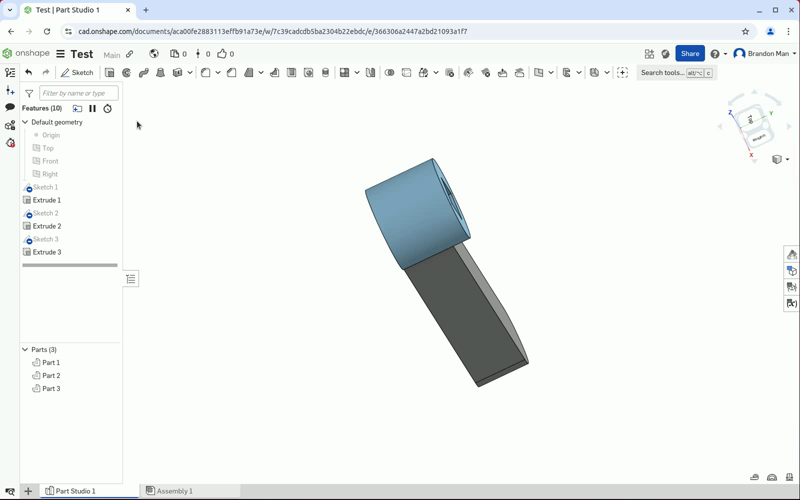
key(up, 2)
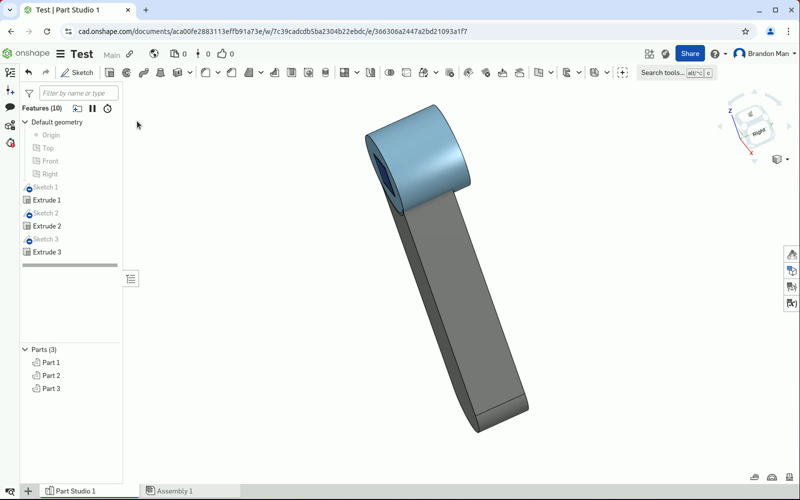
key(right, 2)
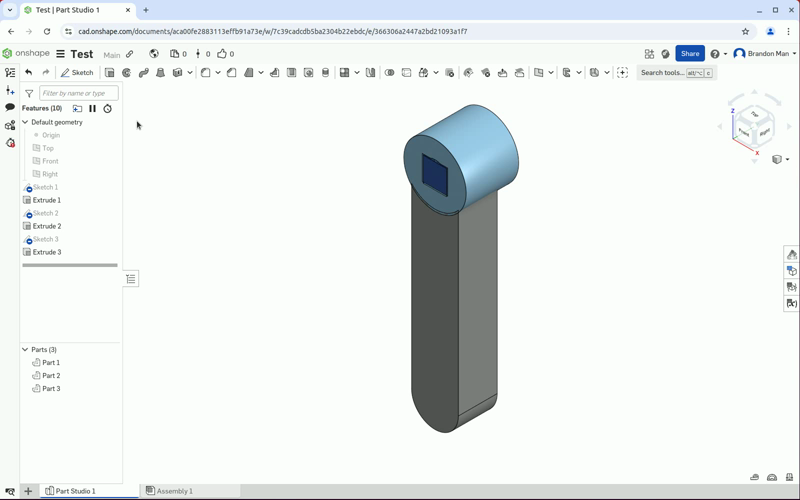
mouse_move(73, 189)
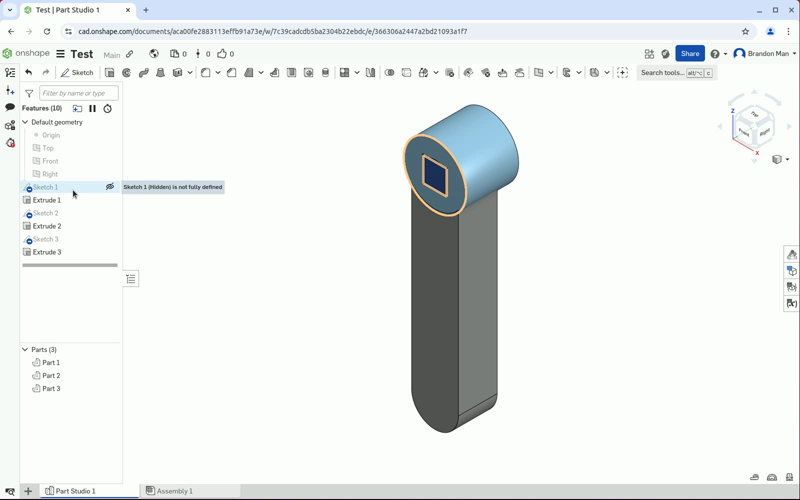
click(73, 189)